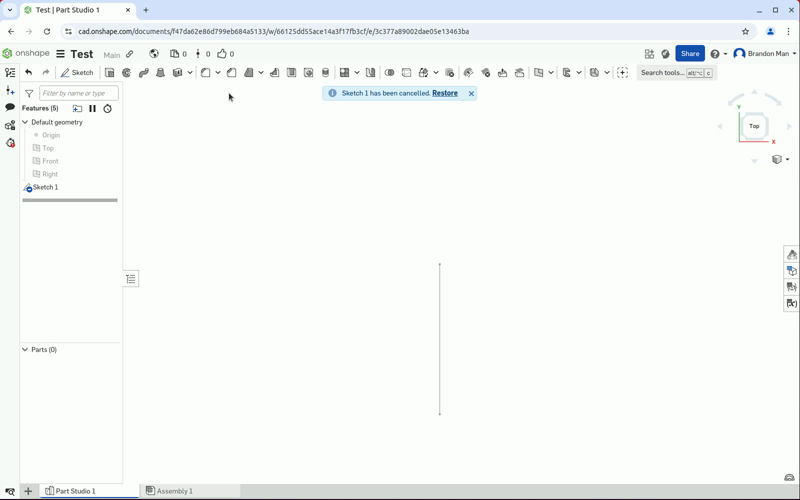
key(shift+h)
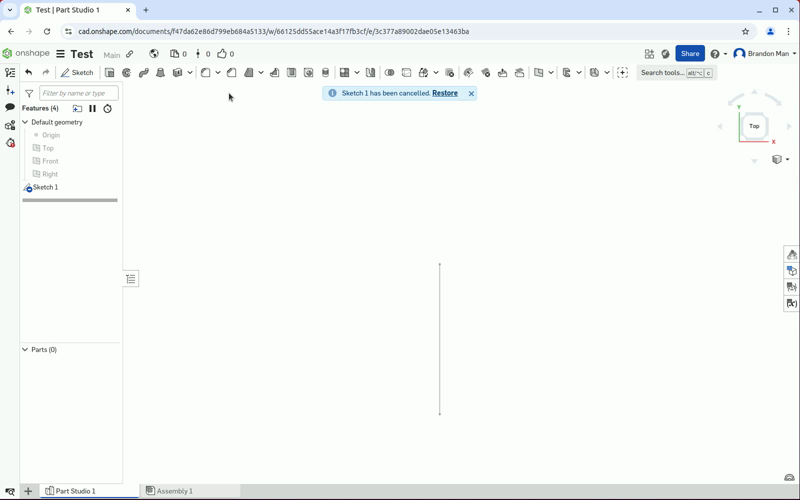
key(shift+s)
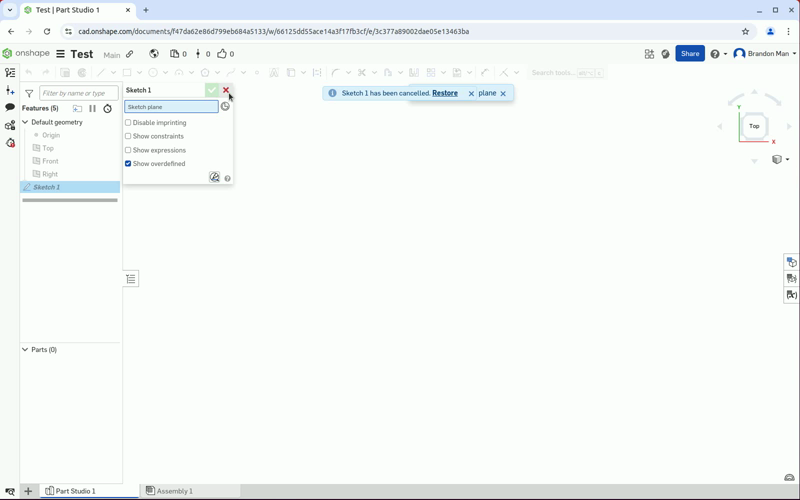
mouse_move(73, 150)
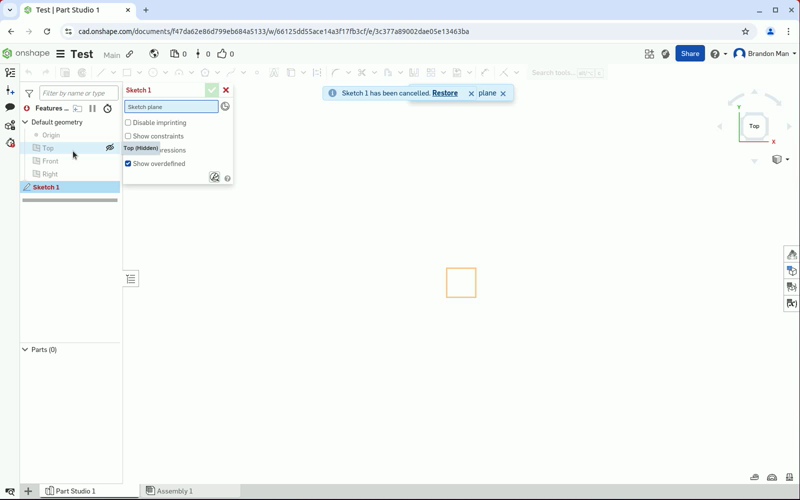
click(73, 150)
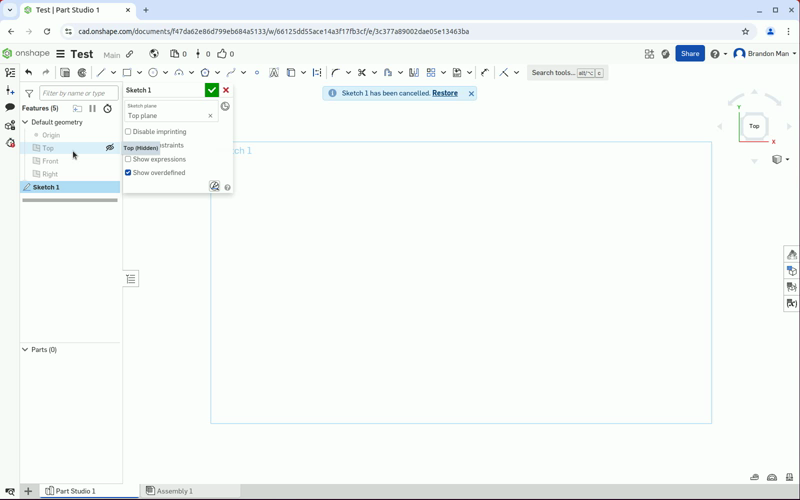
mouse_move(73, 352)
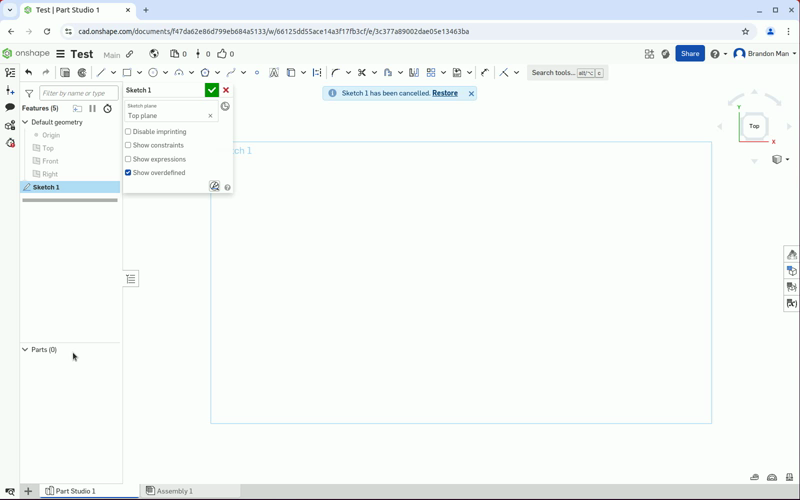
key(y)
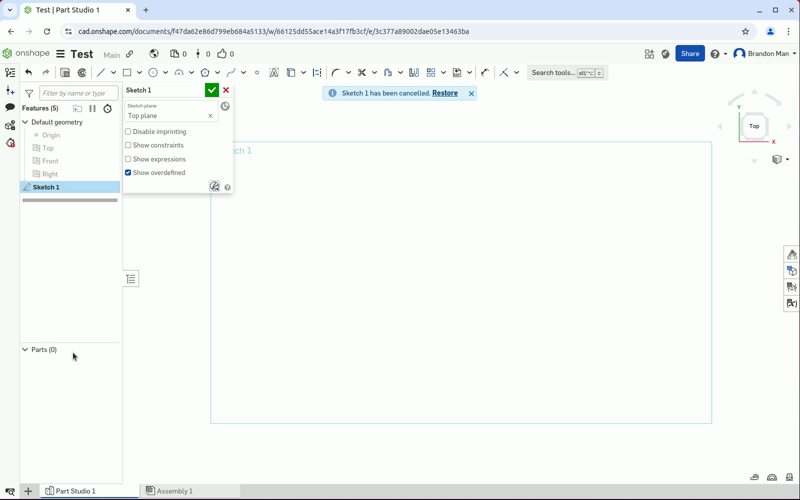
key(a)
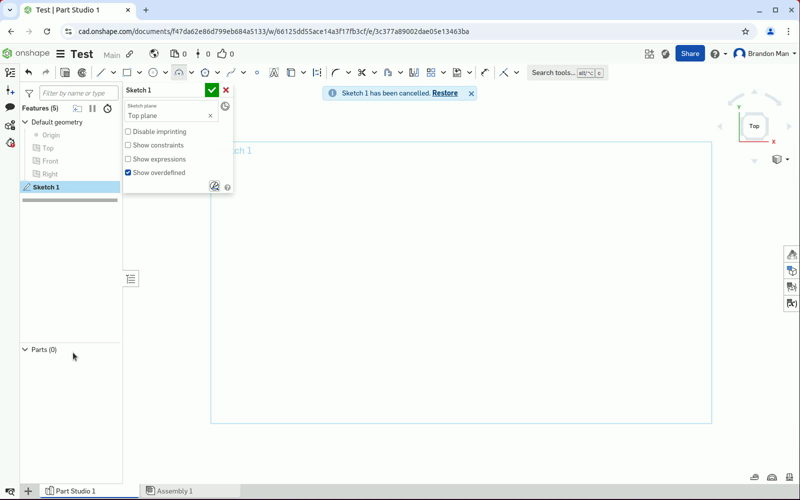
key_down(shift)
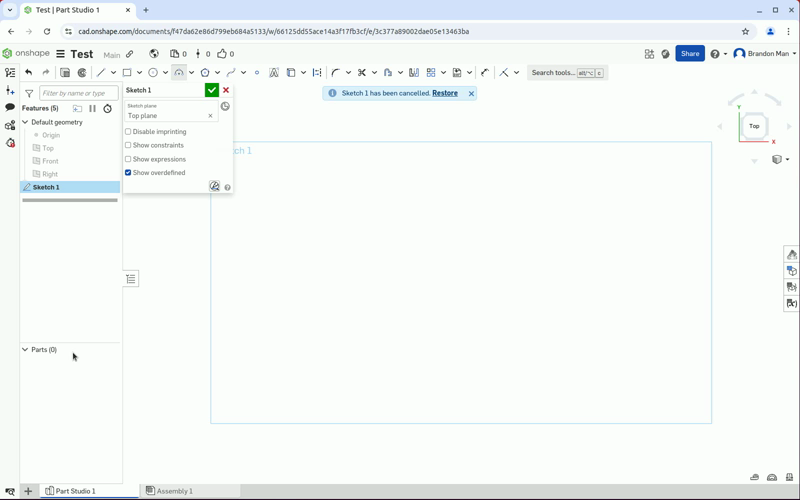
mouse_move(348, 340)
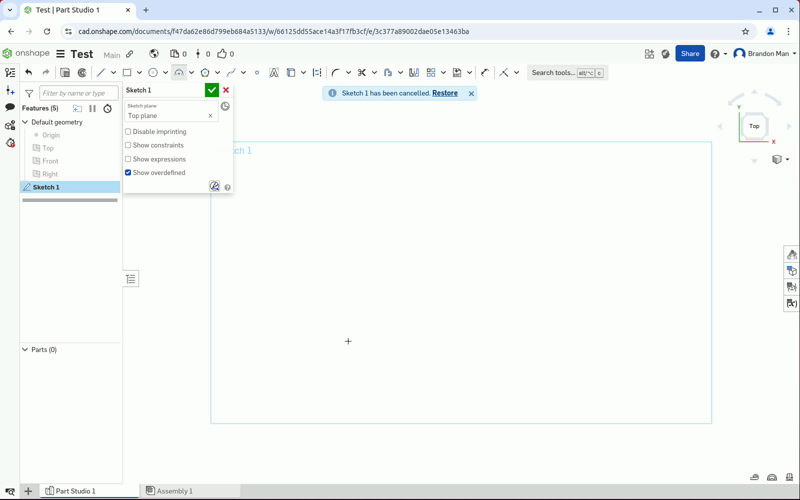
click(348, 340)
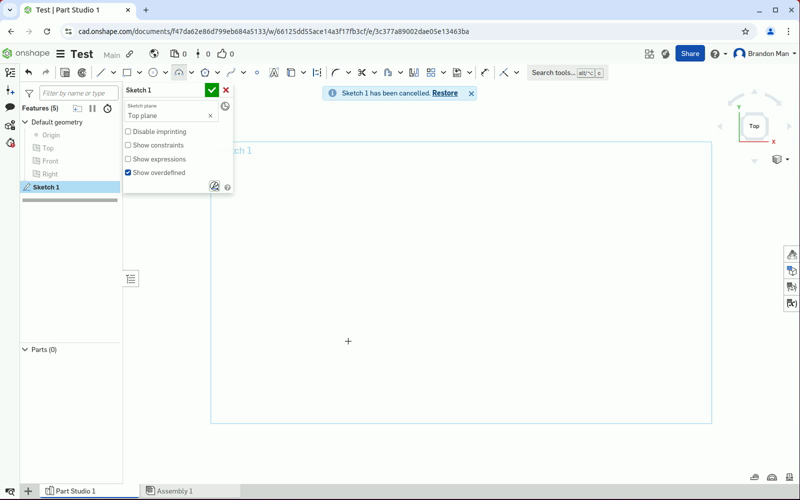
key_up(shift)
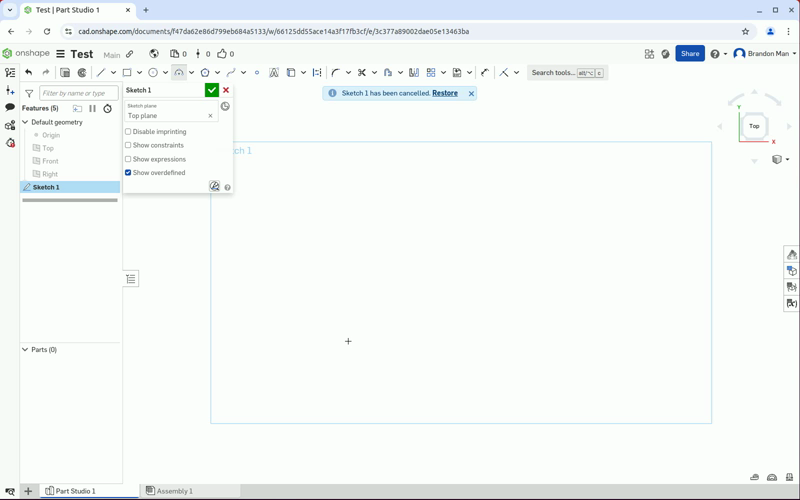
key_down(shift)
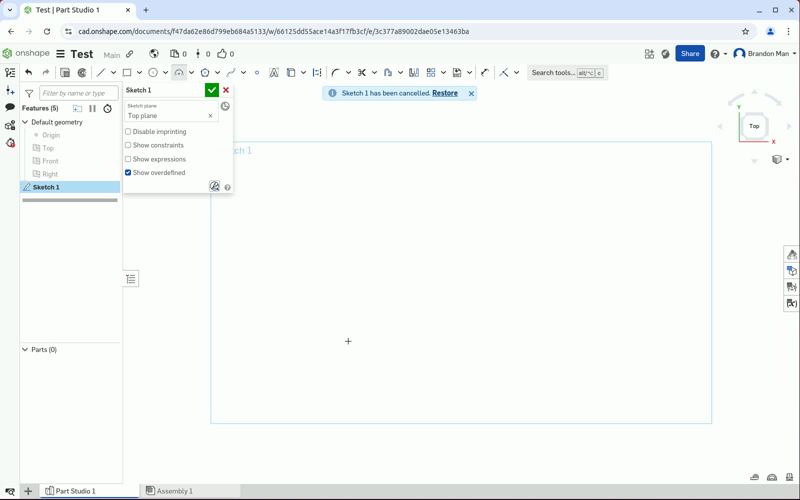
mouse_move(392, 385)
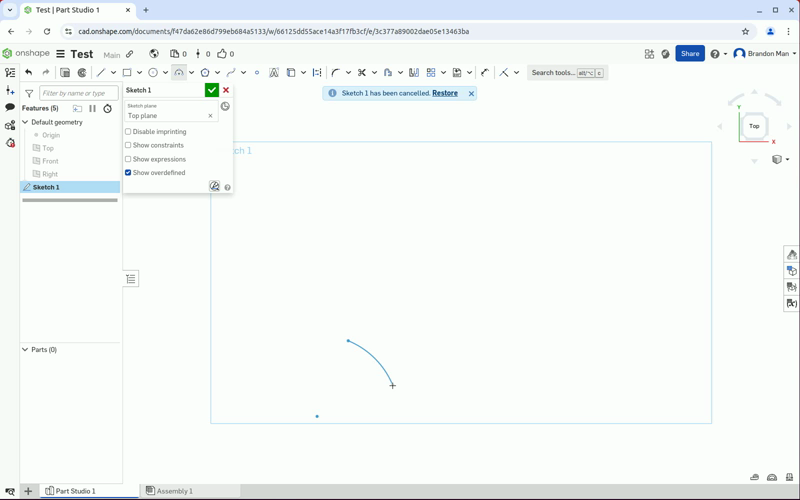
click(392, 385)
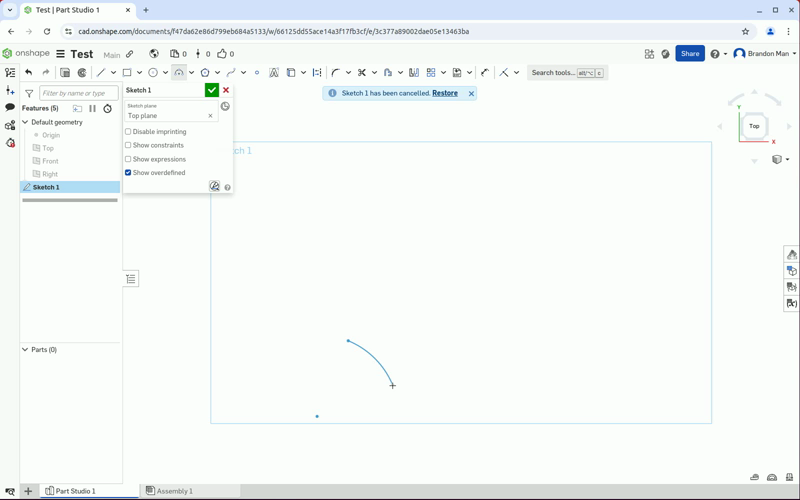
mouse_move(361, 372)
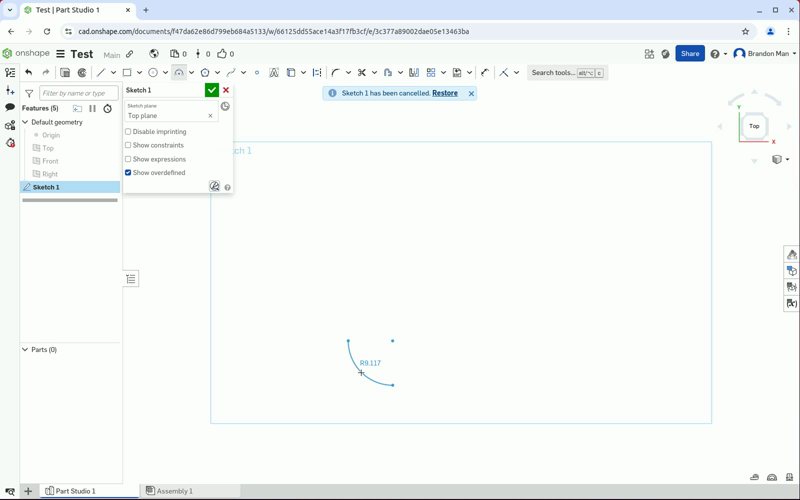
click(361, 372)
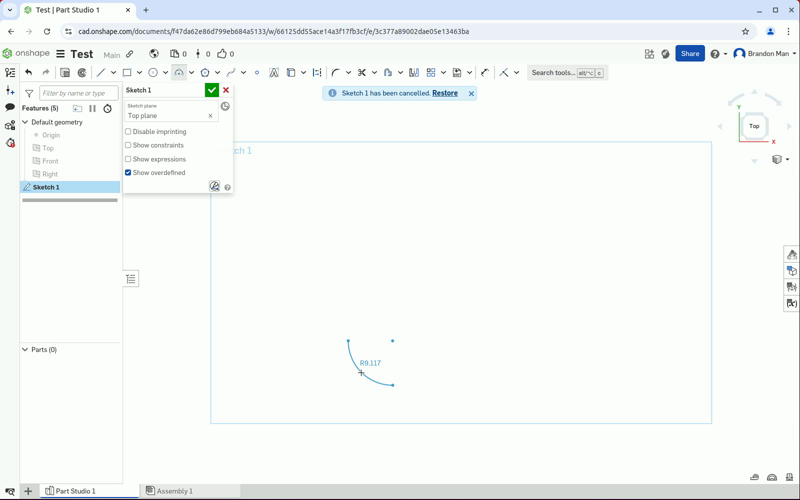
key_up(shift)
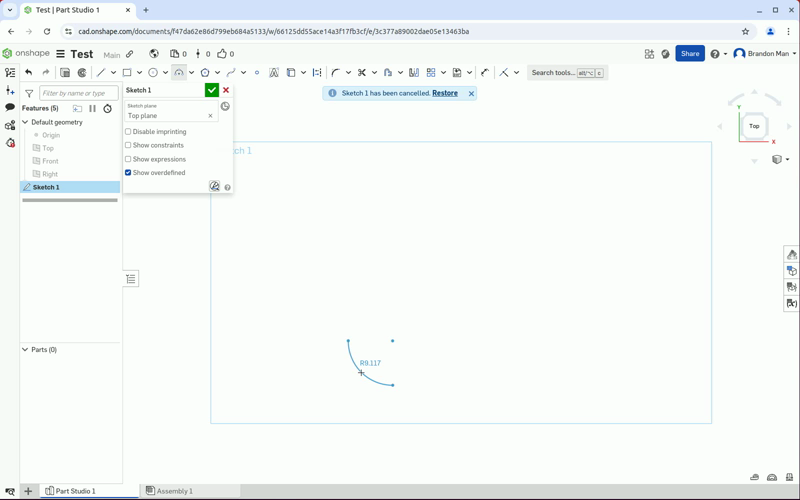
key(esc)
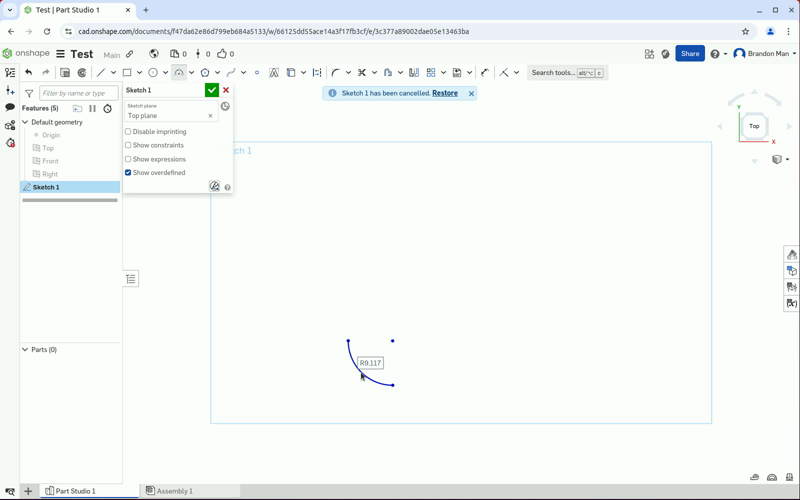
key(l)
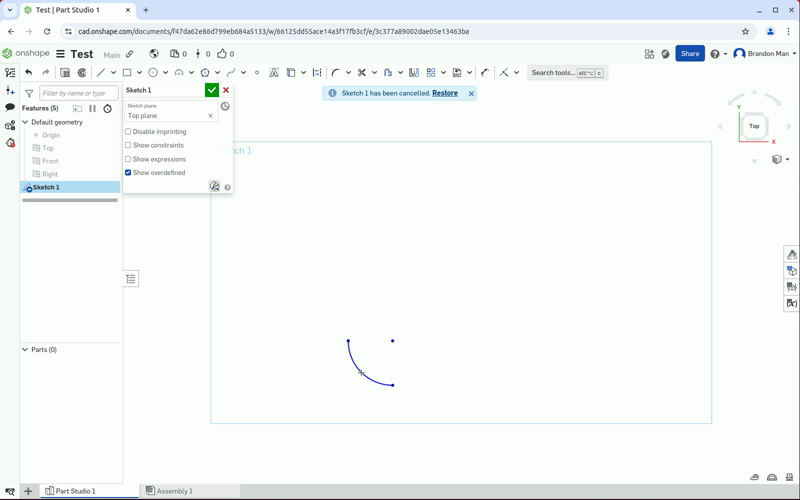
mouse_move(392, 385)
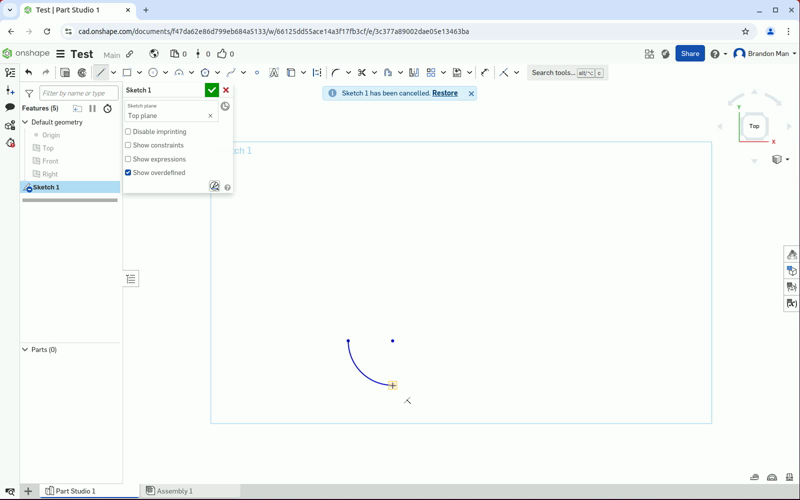
click(392, 385)
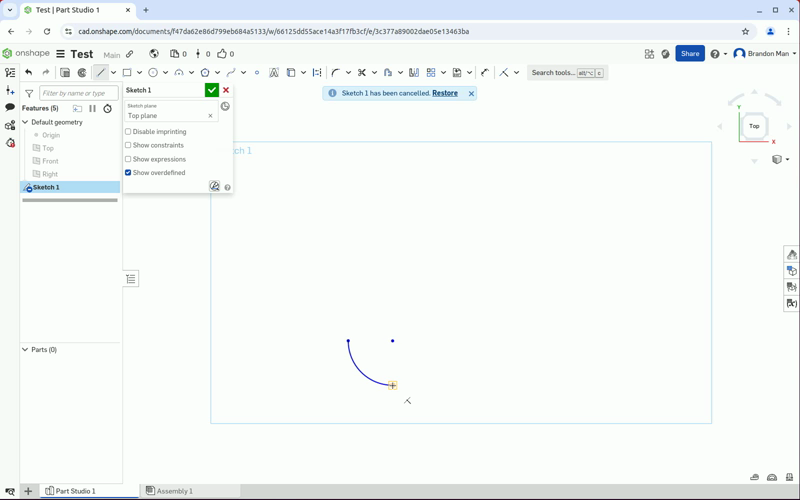
key_down(shift)
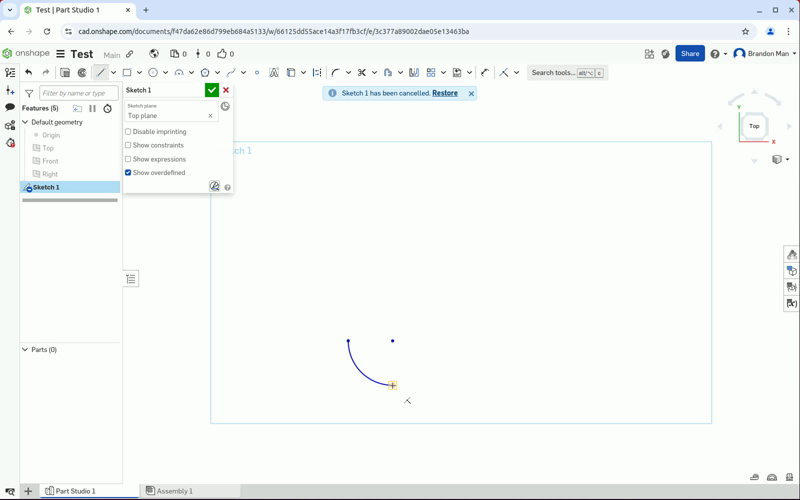
mouse_move(527, 385)
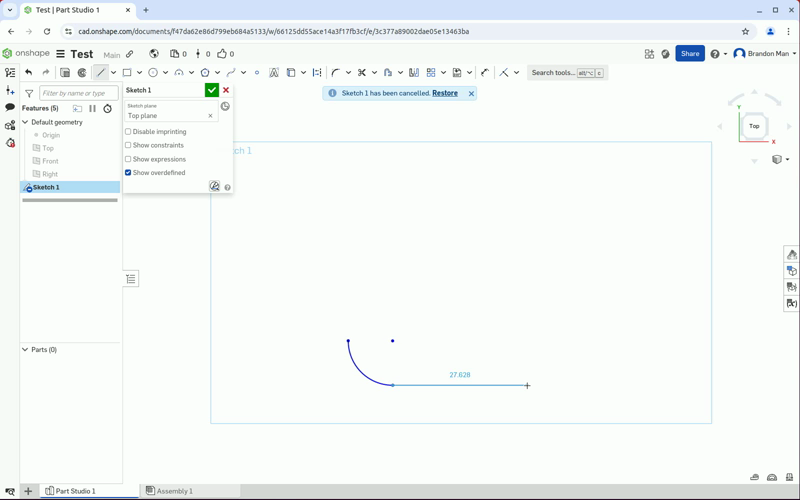
click(527, 385)
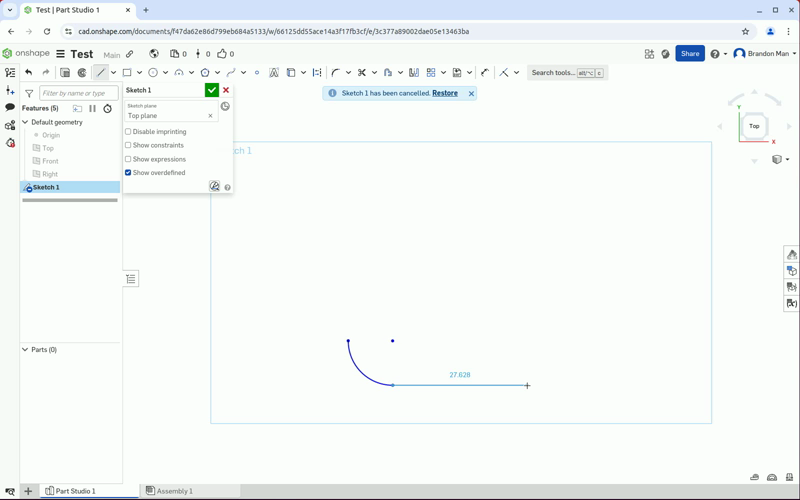
key_up(shift)
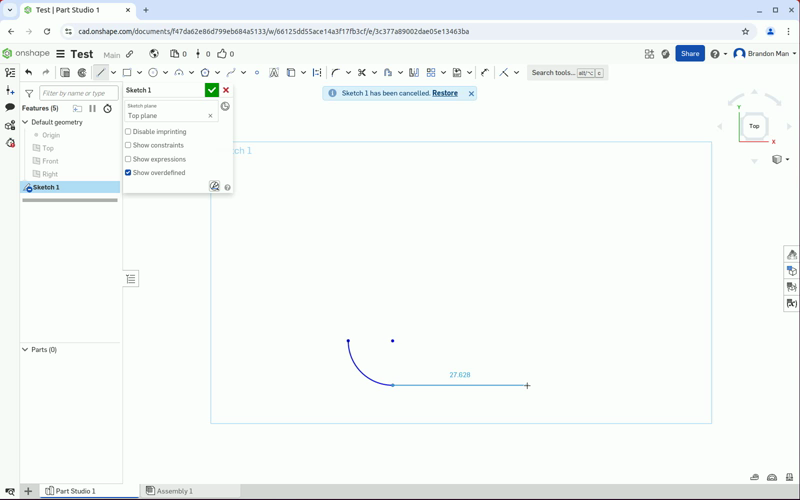
key(esc)
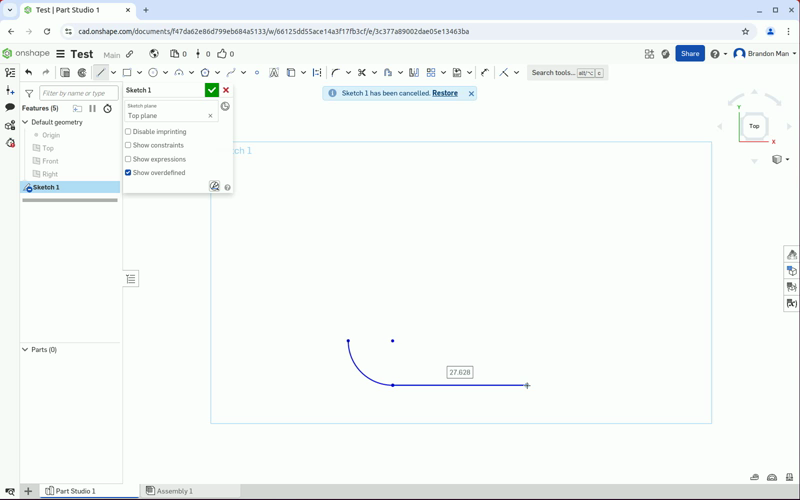
key(a)
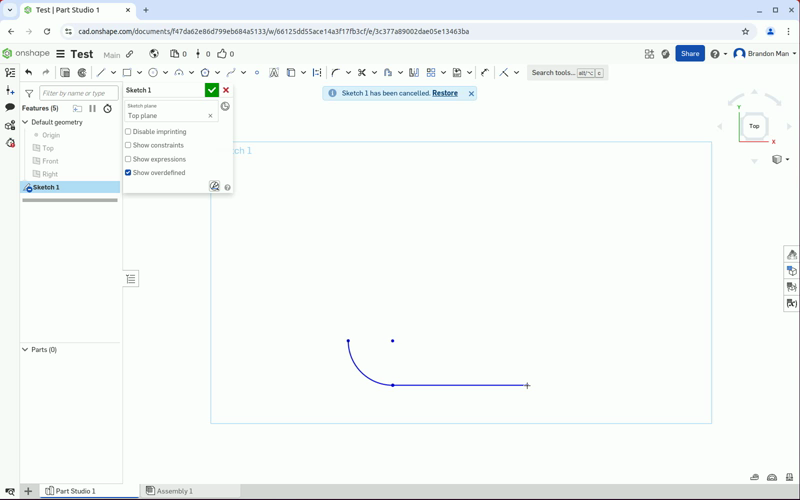
mouse_move(527, 385)
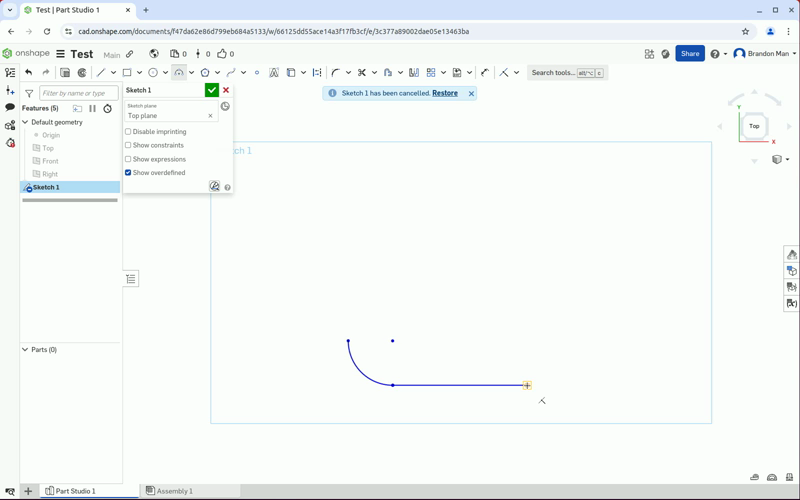
click(527, 385)
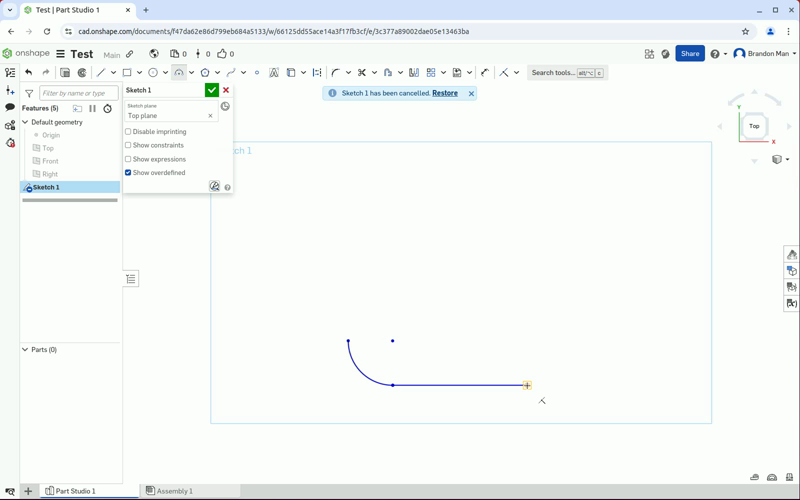
key_down(shift)
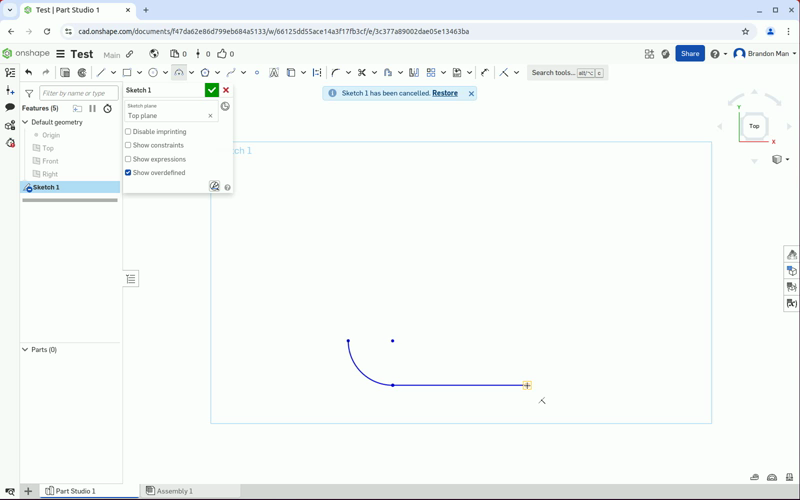
mouse_move(572, 340)
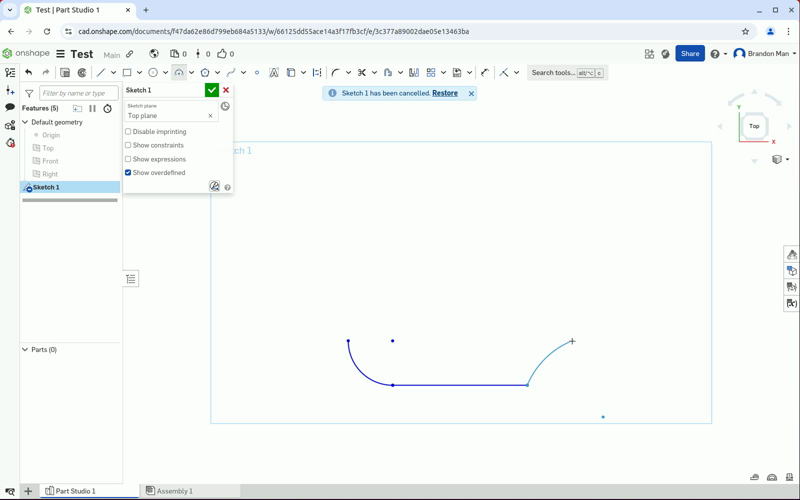
click(572, 340)
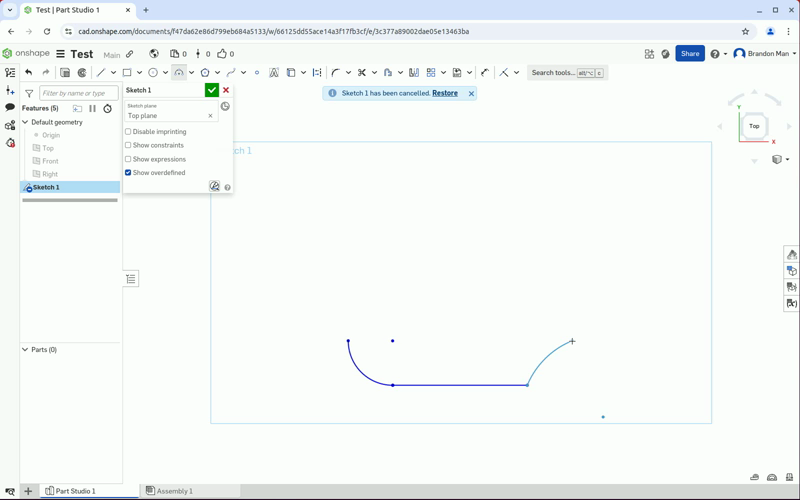
mouse_move(558, 372)
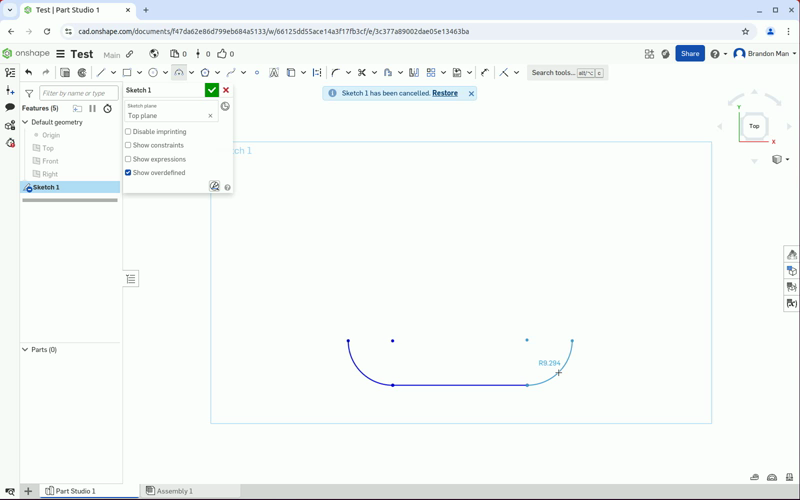
click(558, 372)
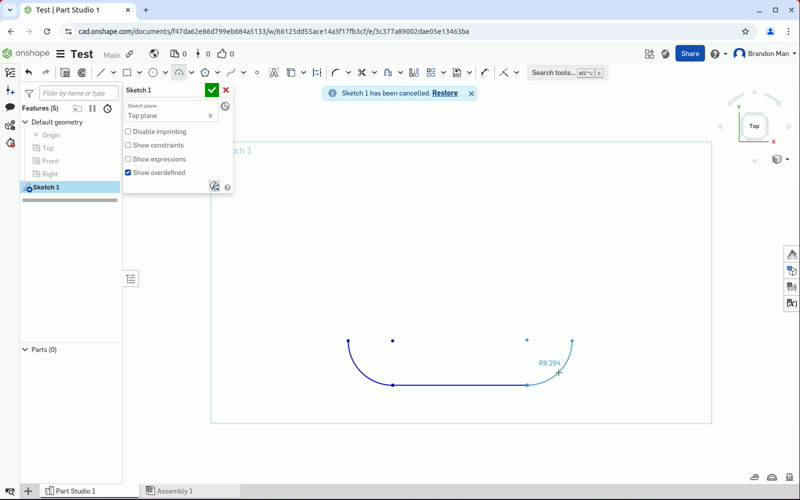
key_up(shift)
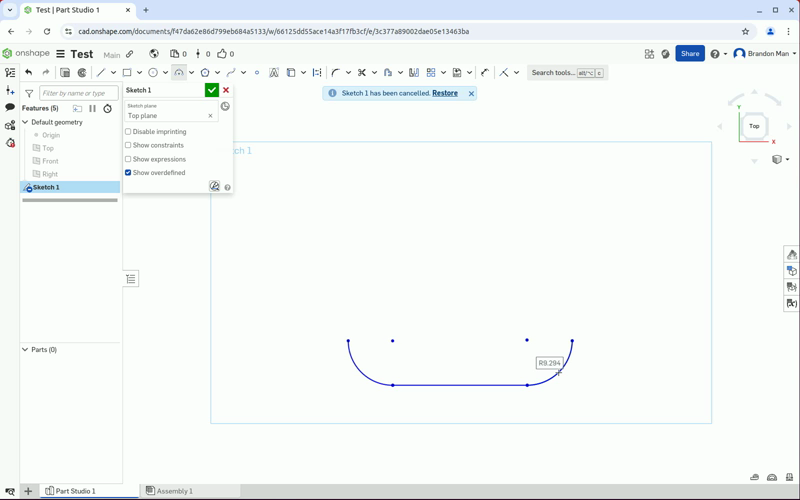
key(esc)
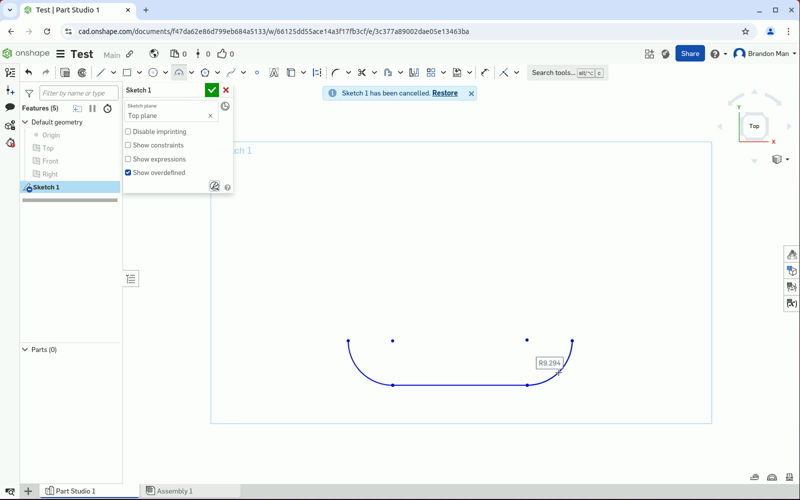
key(l)
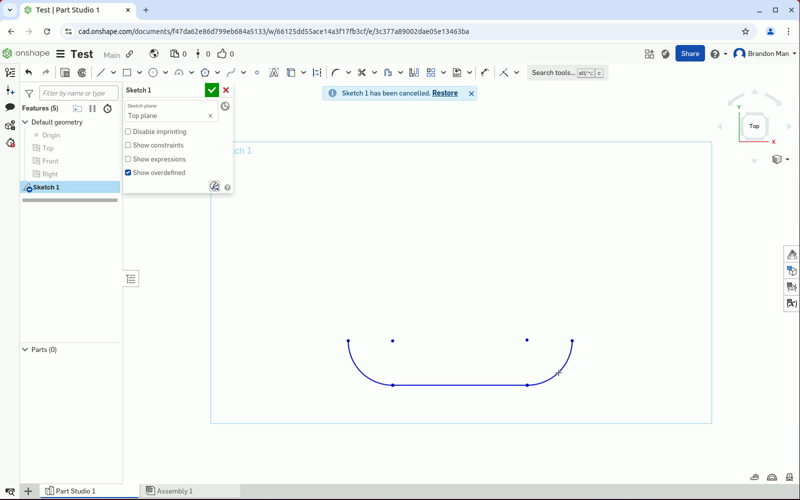
mouse_move(572, 340)
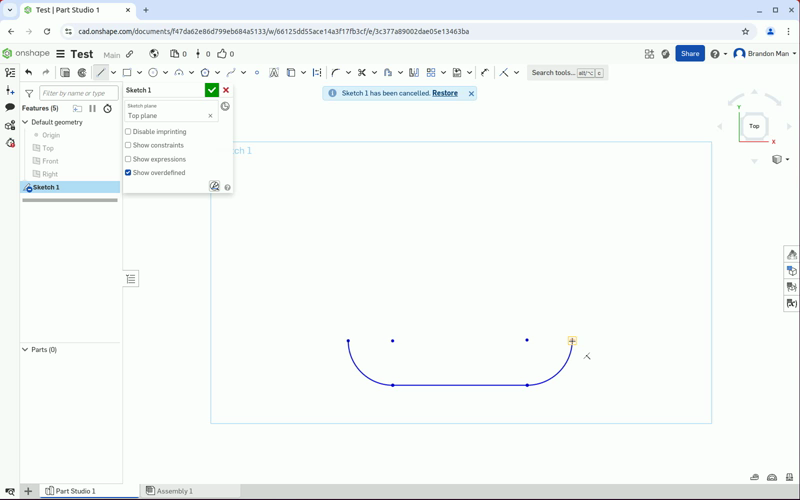
click(572, 340)
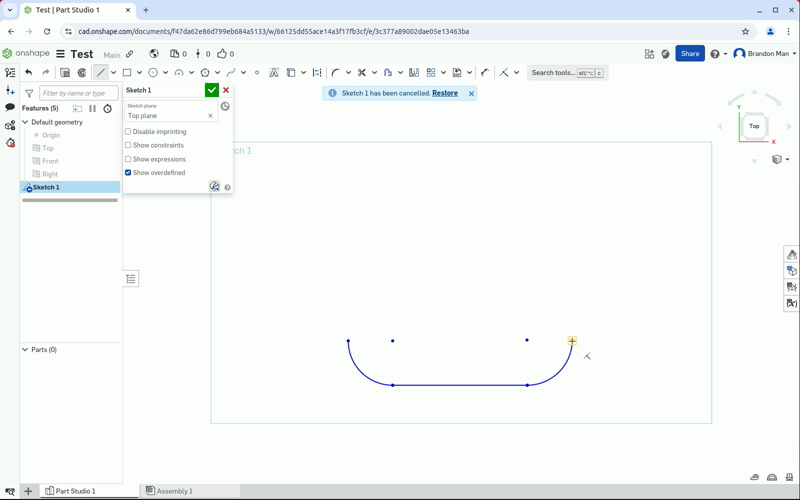
key_down(shift)
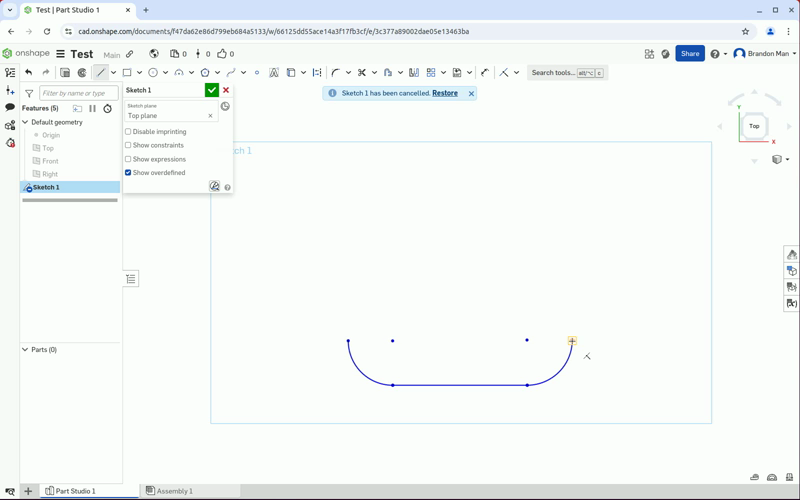
mouse_move(572, 227)
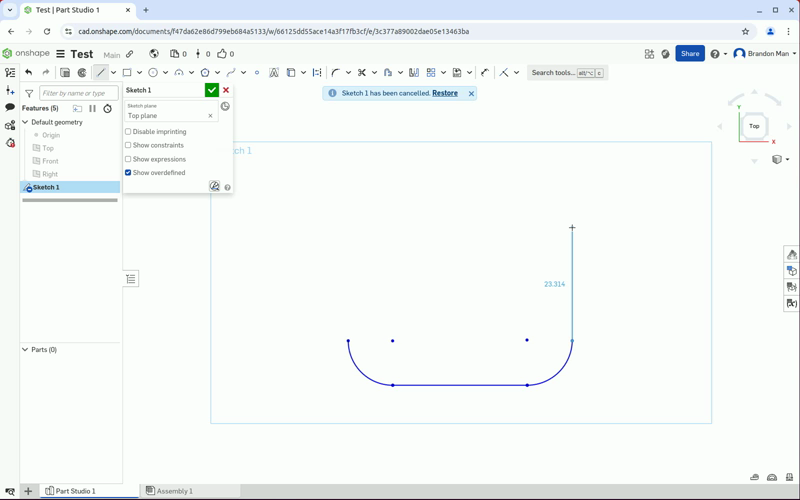
click(572, 227)
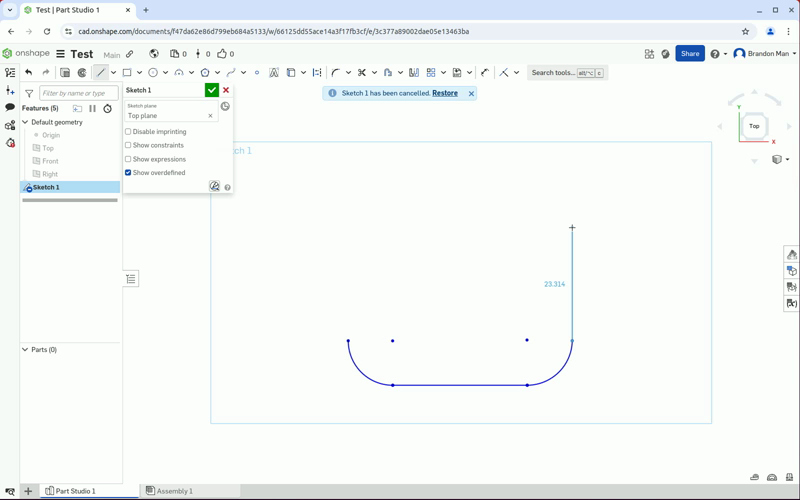
key_up(shift)
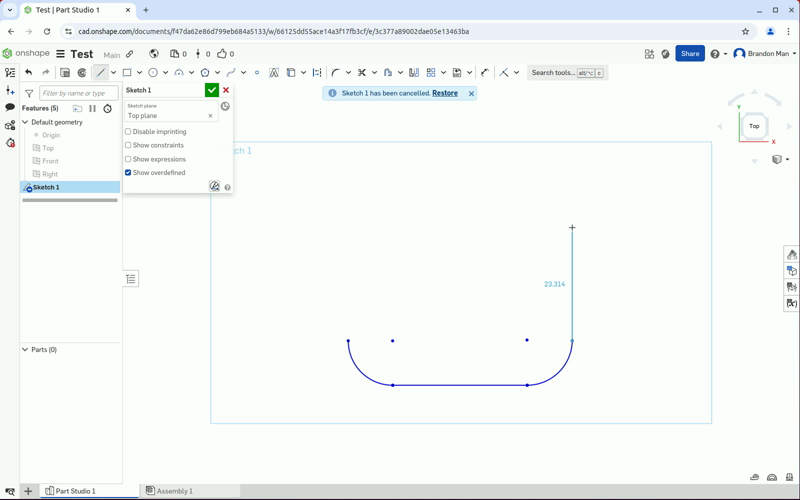
key(esc)
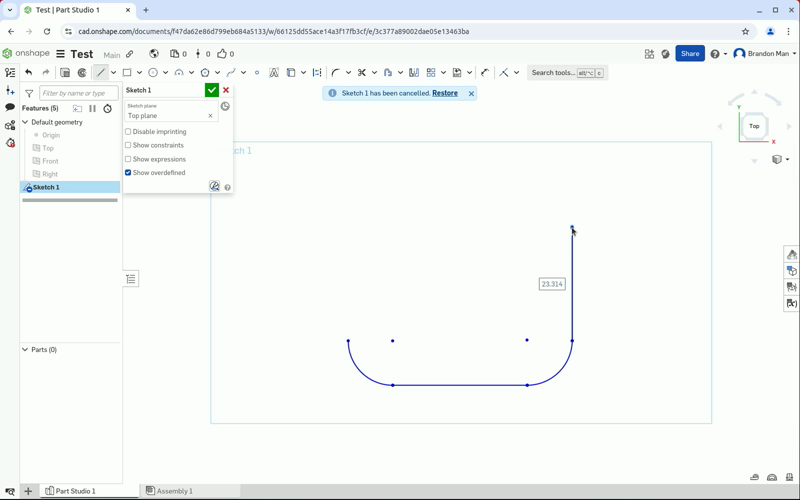
key(a)
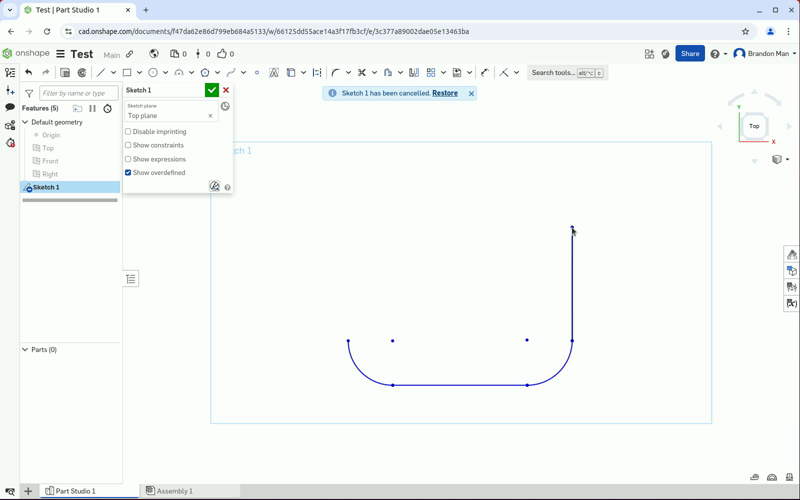
mouse_move(572, 227)
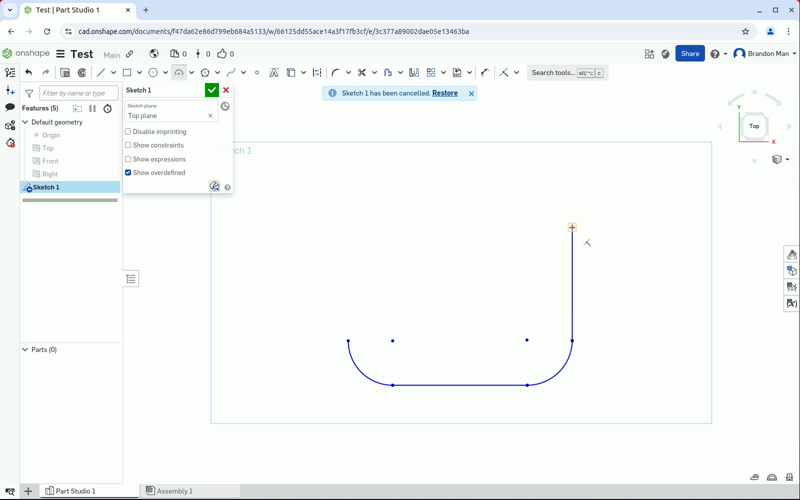
click(572, 227)
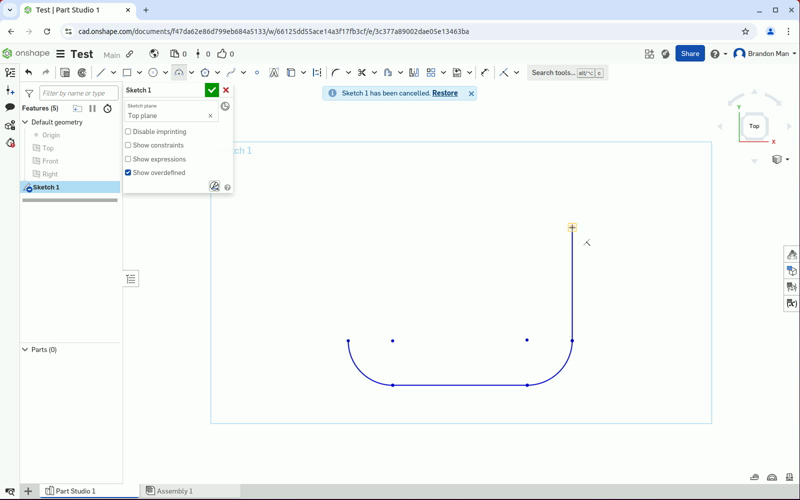
key_down(shift)
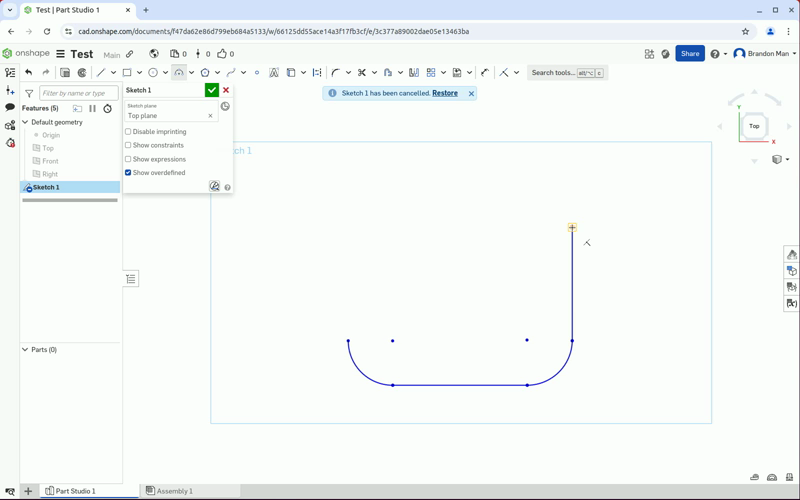
mouse_move(527, 182)
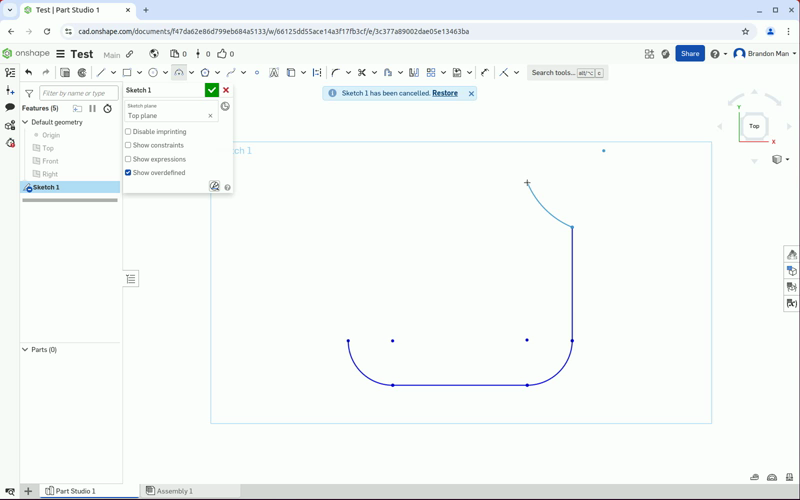
click(527, 182)
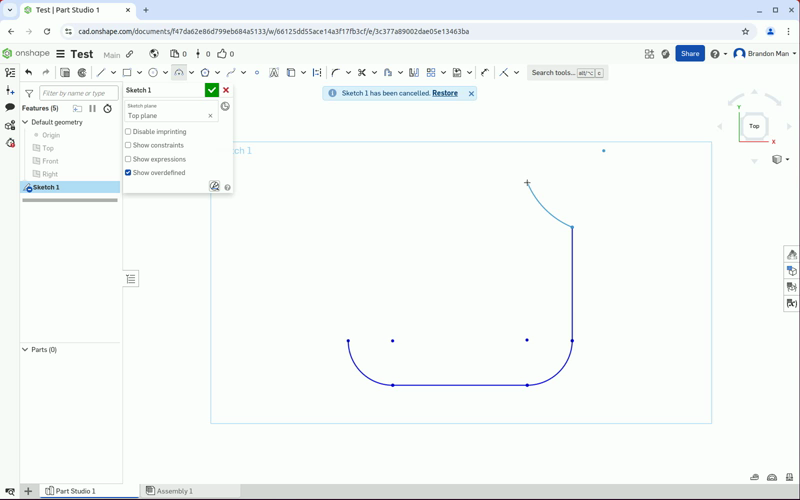
mouse_move(558, 195)
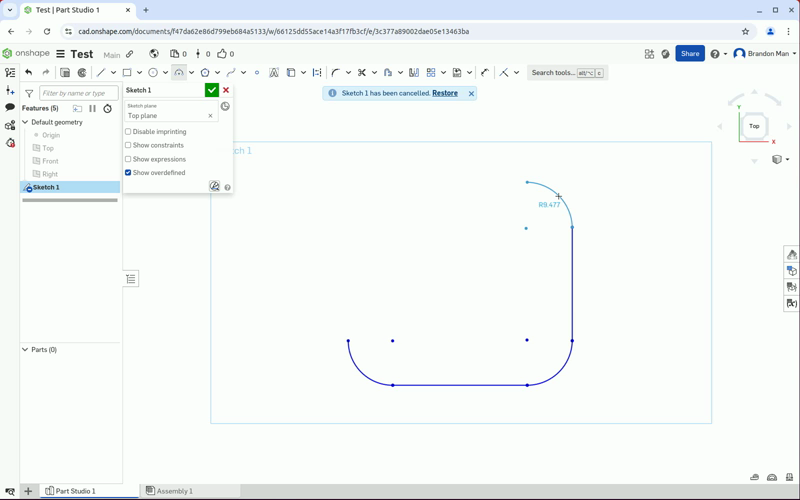
click(558, 195)
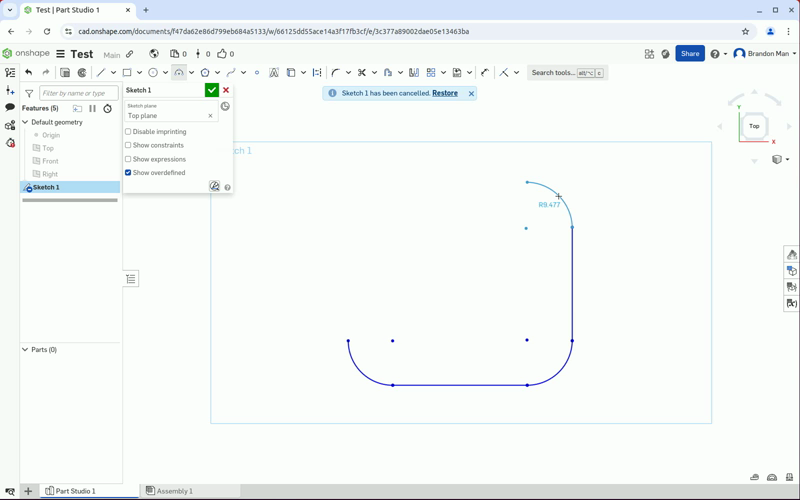
key_up(shift)
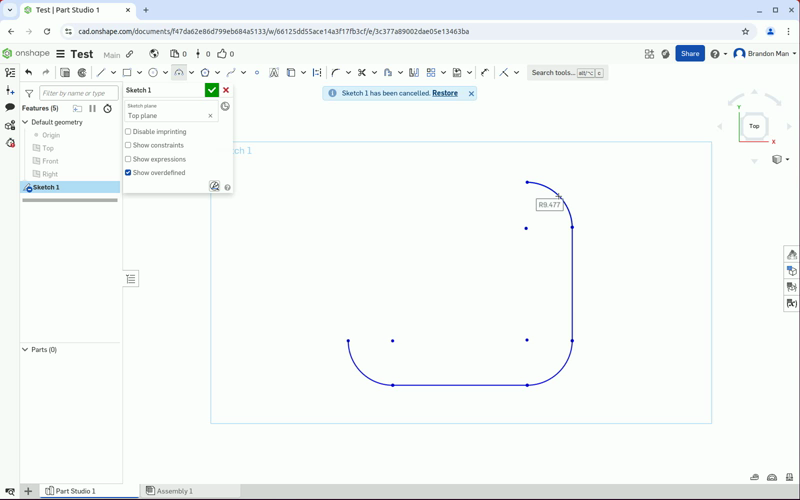
key(esc)
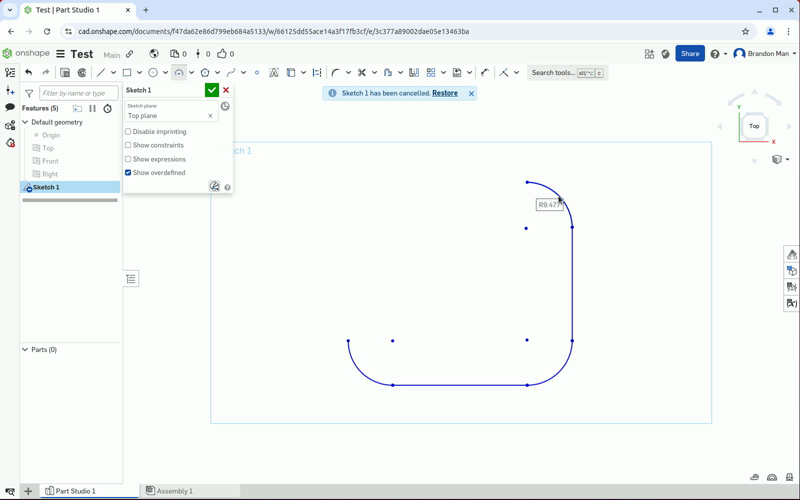
key(l)
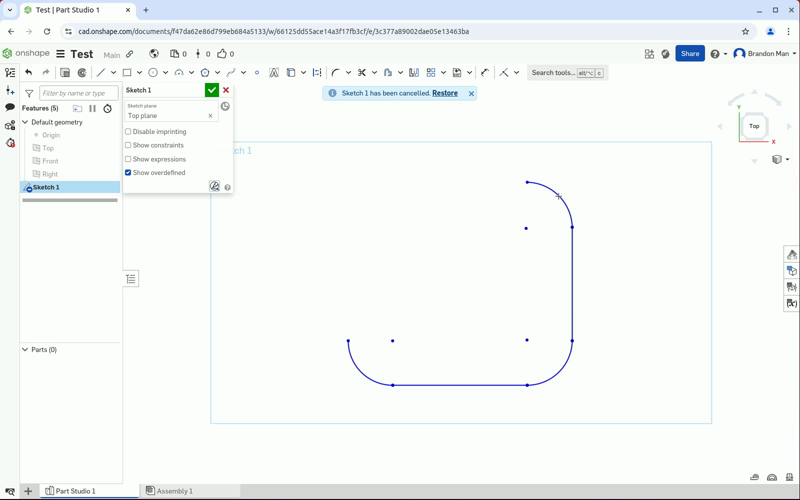
mouse_move(527, 182)
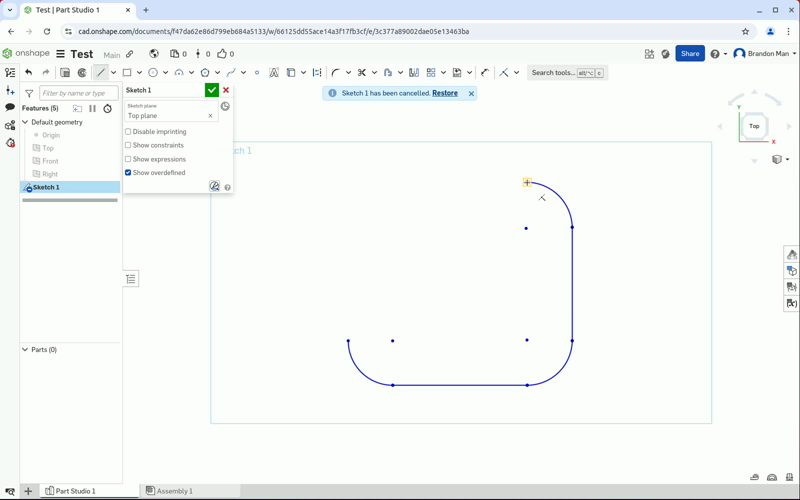
click(527, 182)
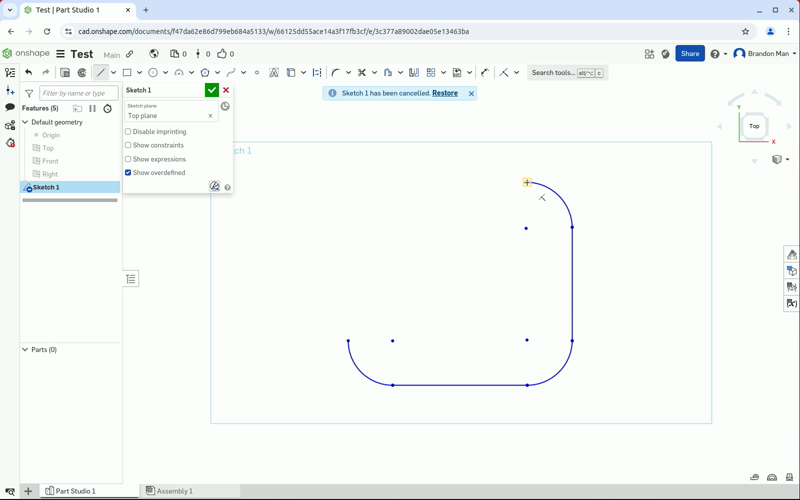
key_down(shift)
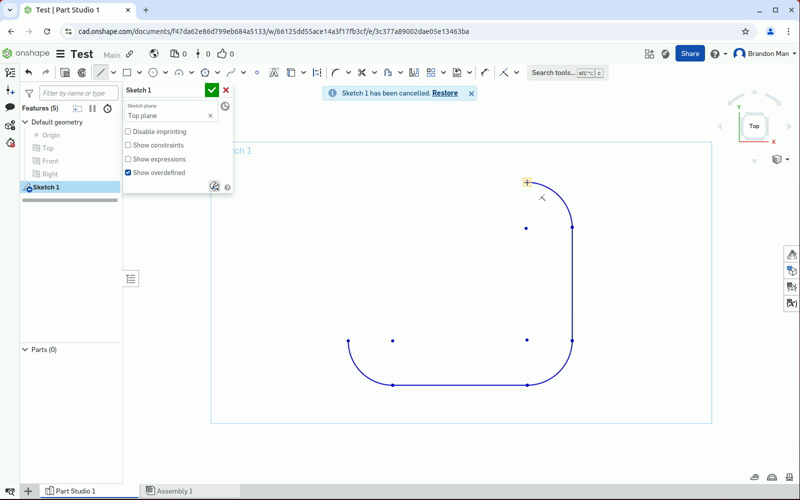
mouse_move(392, 182)
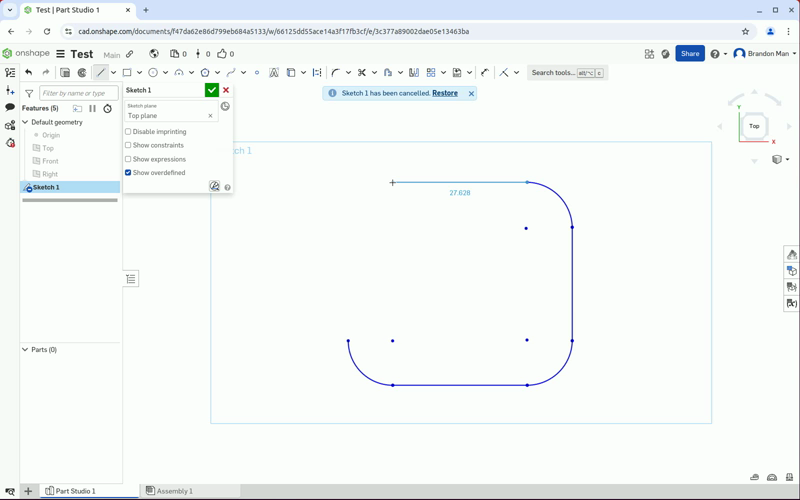
click(392, 182)
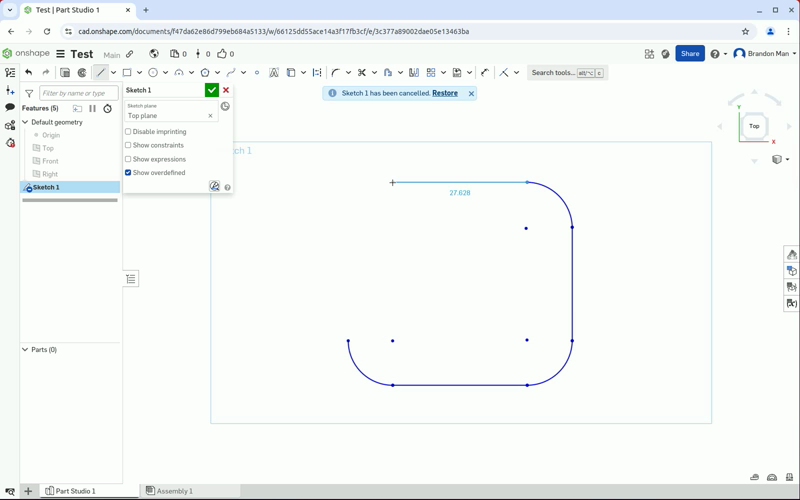
key_up(shift)
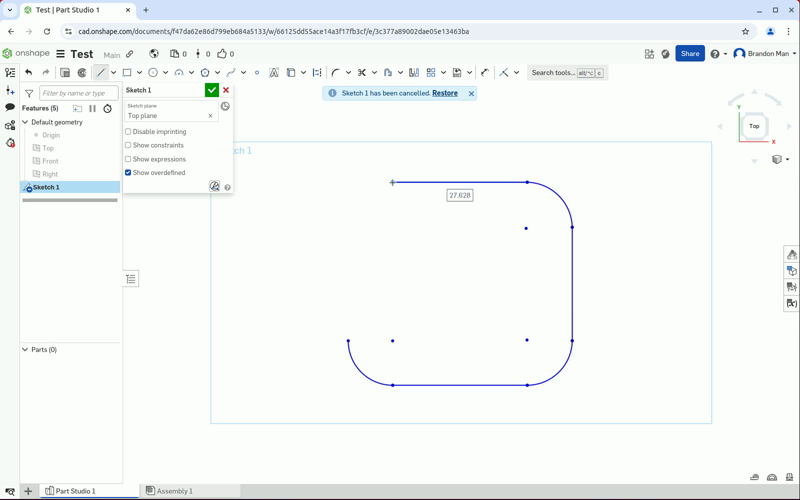
key(esc)
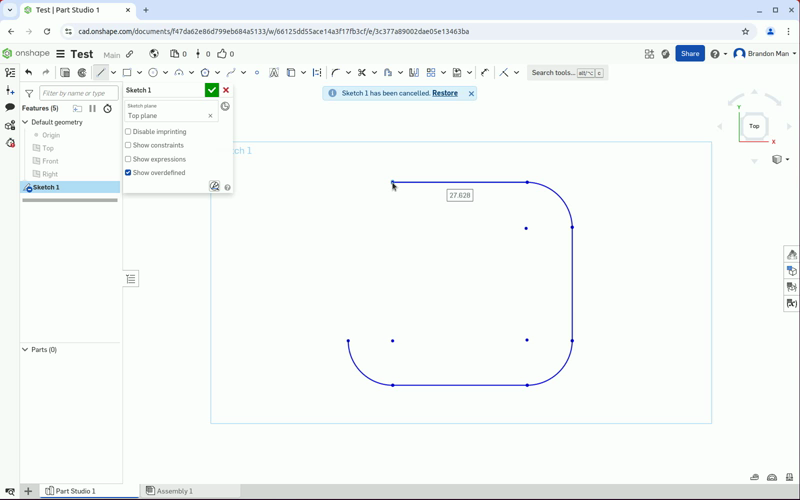
key(a)
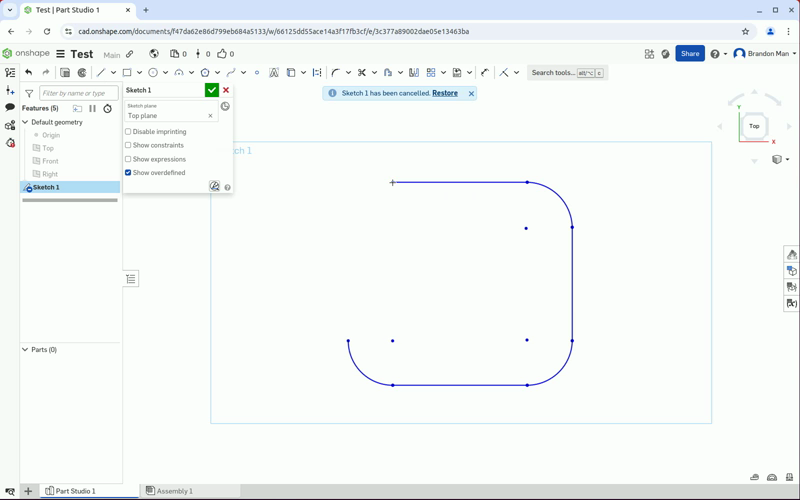
mouse_move(392, 182)
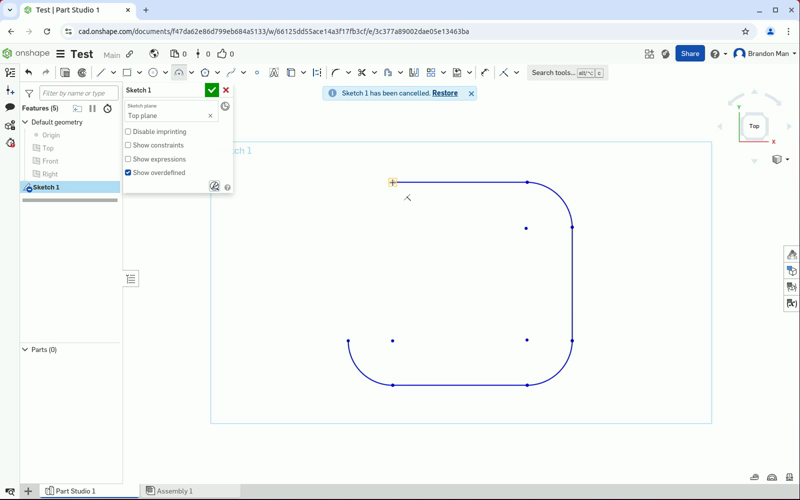
click(392, 182)
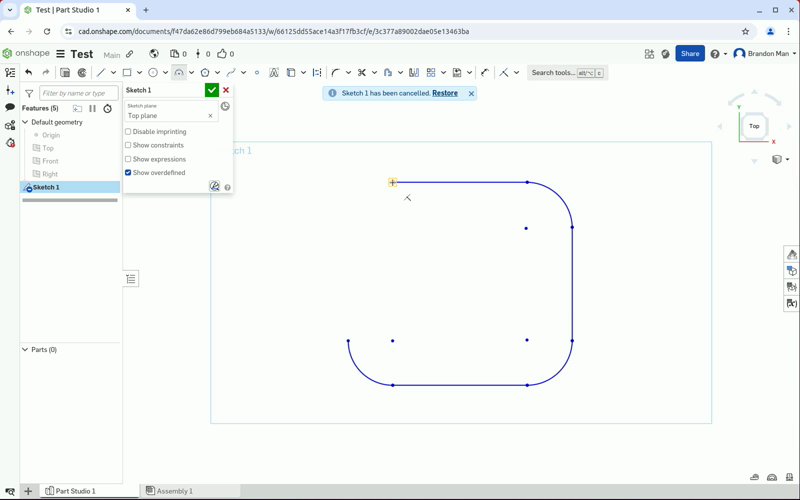
key_down(shift)
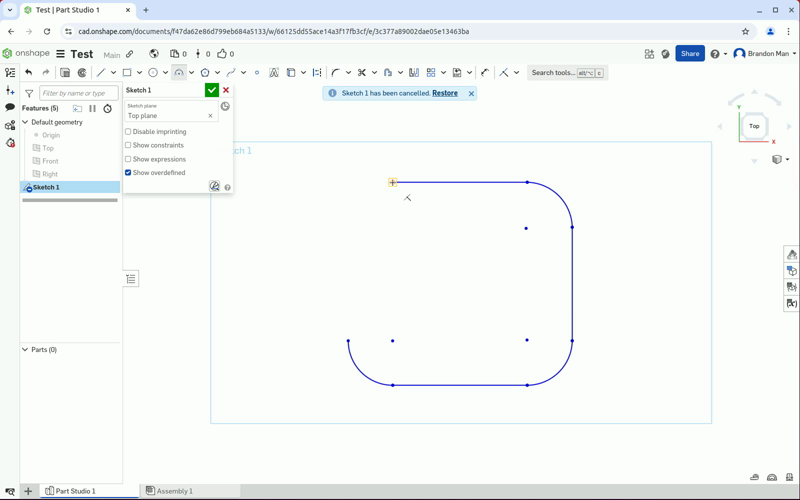
mouse_move(348, 227)
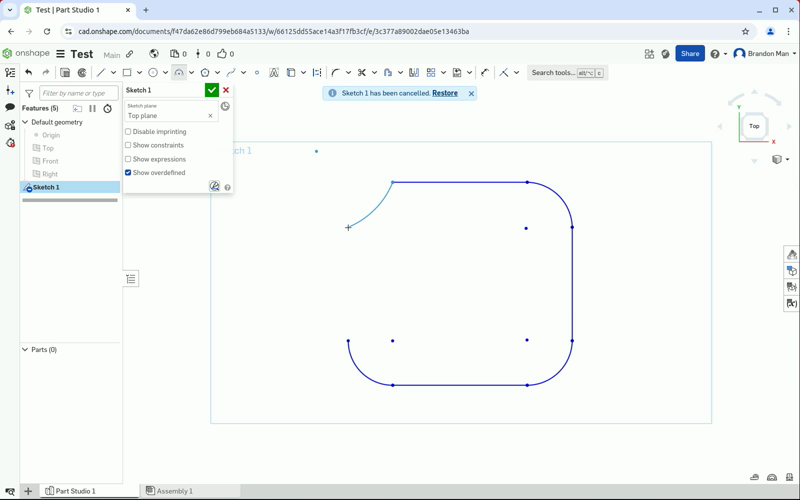
click(348, 227)
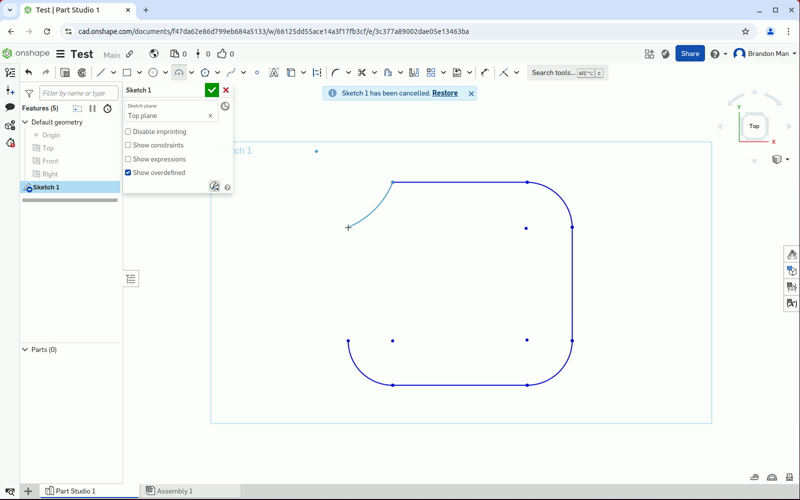
mouse_move(361, 195)
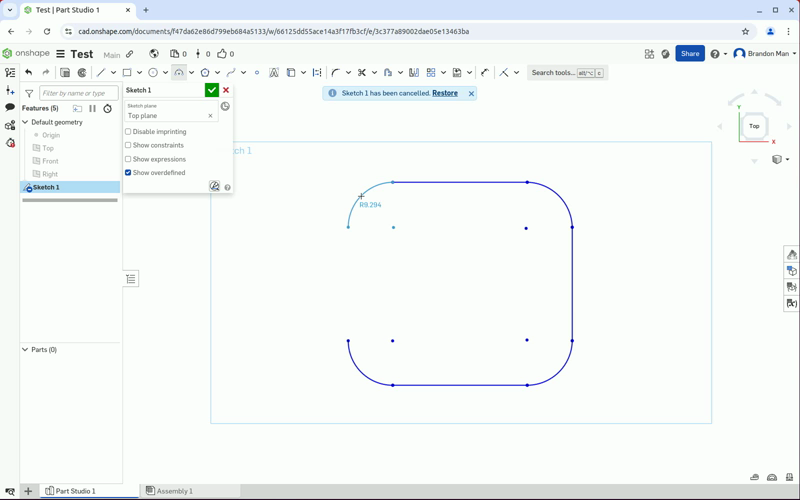
click(361, 195)
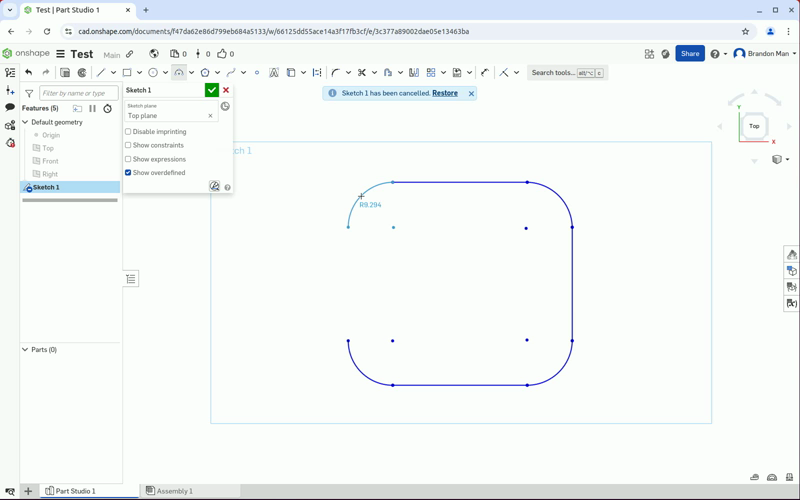
key_up(shift)
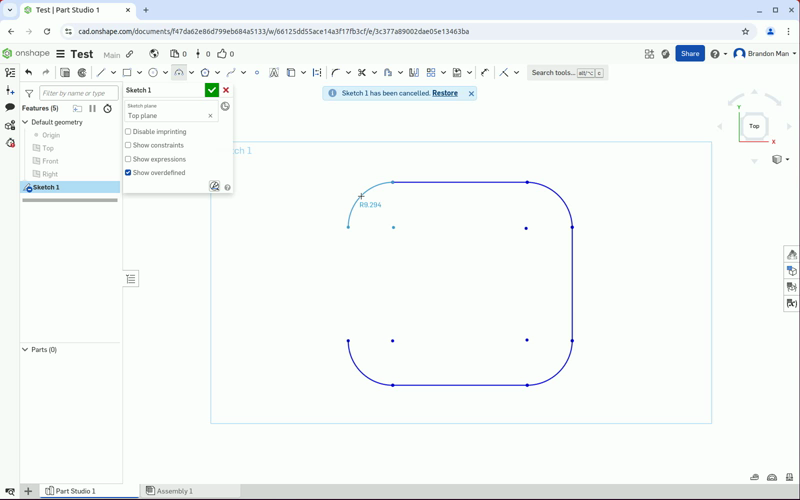
key(esc)
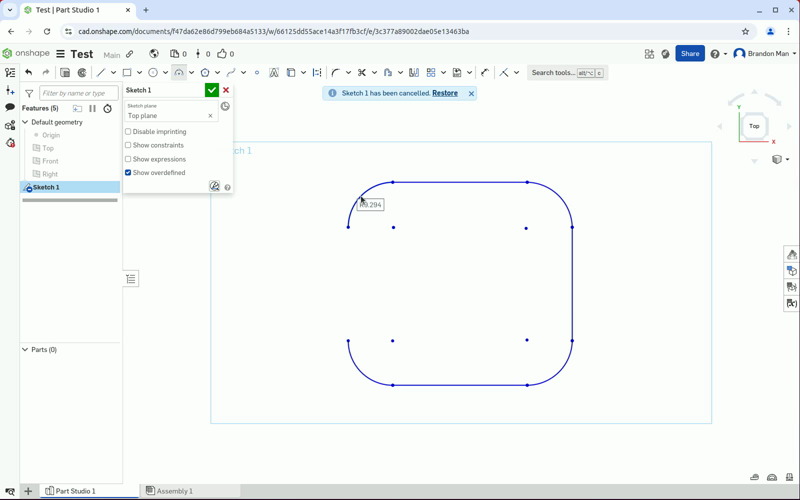
key(l)
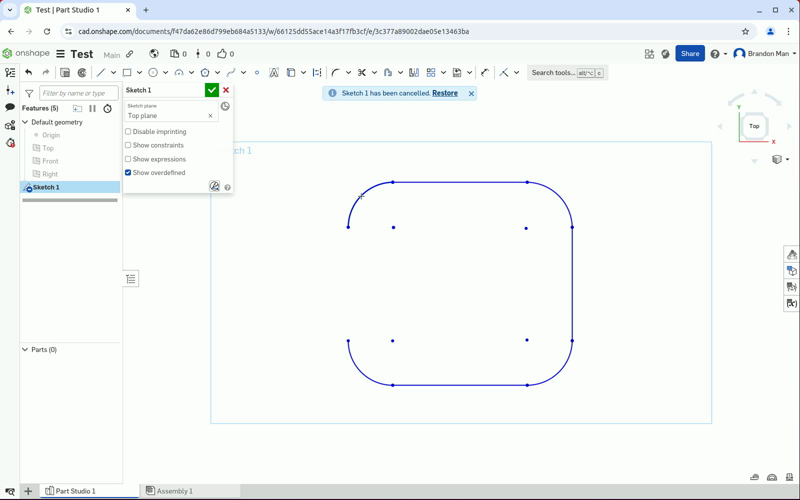
mouse_move(348, 227)
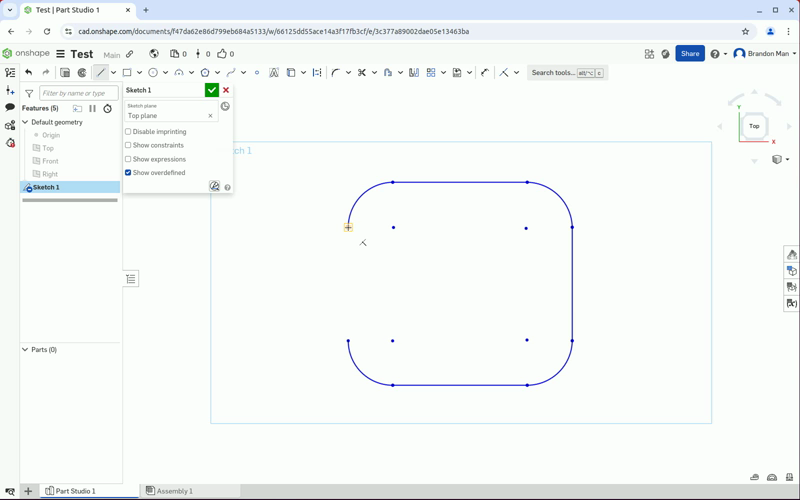
click(348, 227)
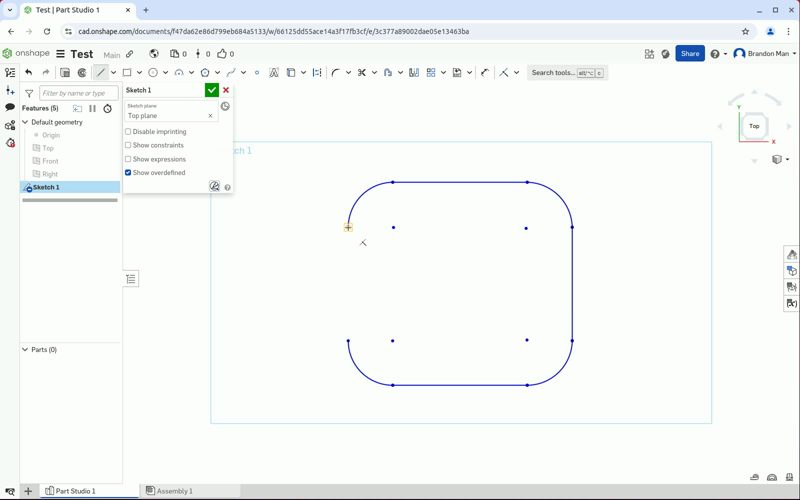
key_down(shift)
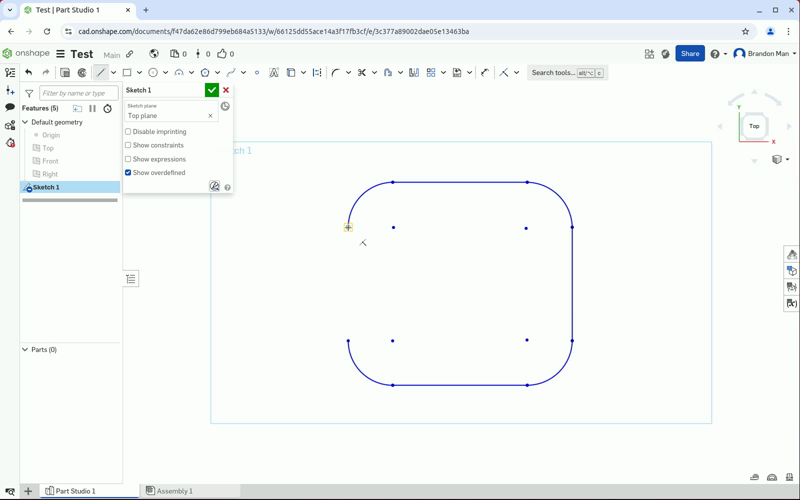
mouse_move(348, 340)
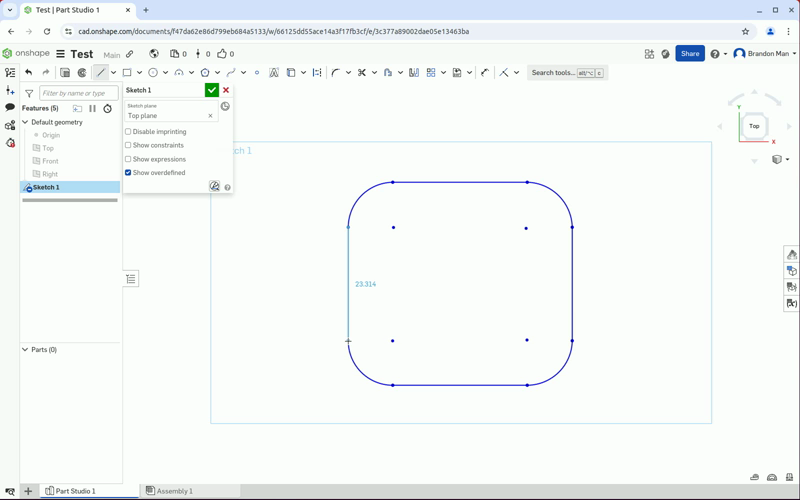
key_up(shift)
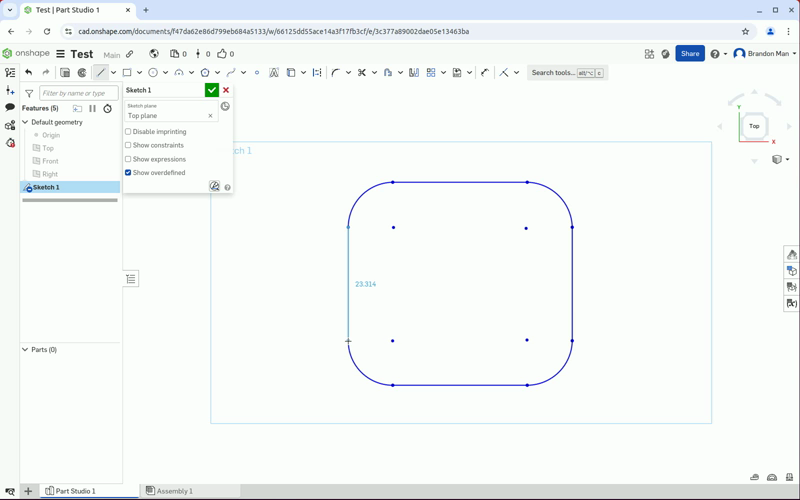
click(348, 340)
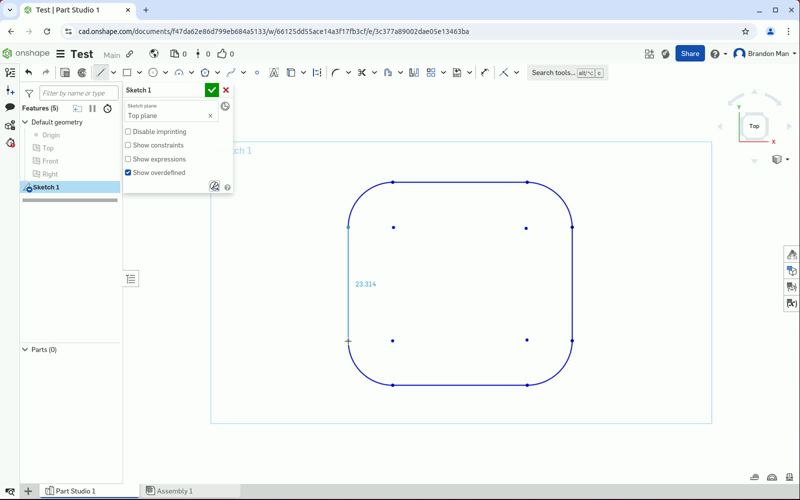
key(esc)
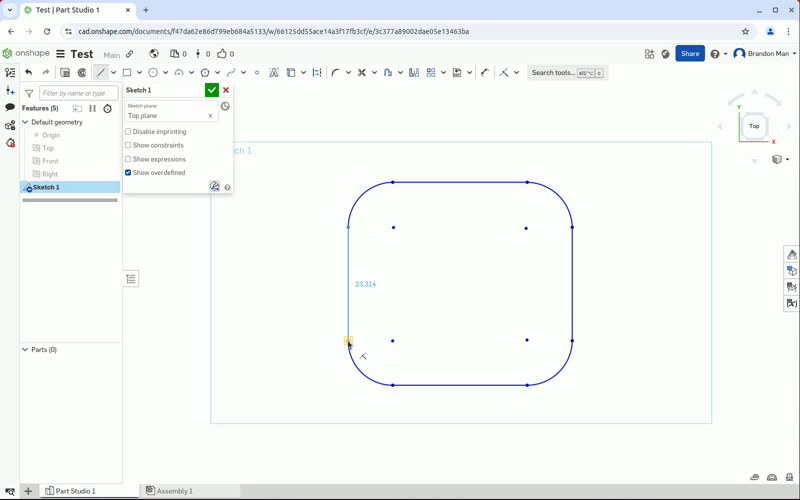
key(a)
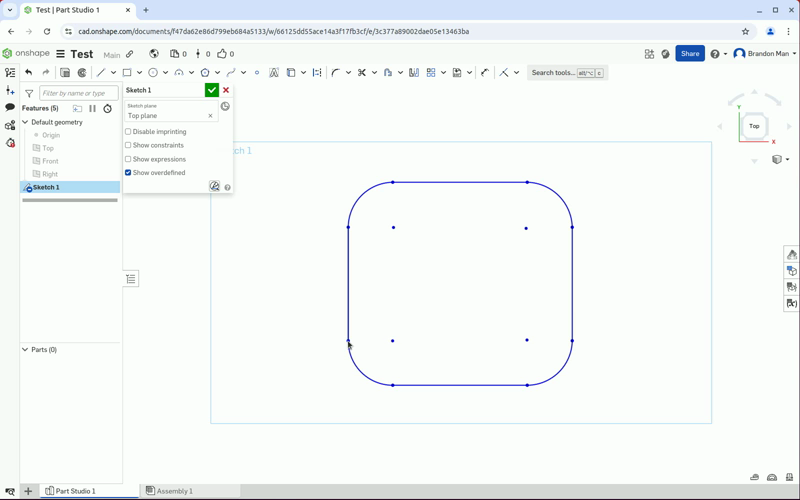
key_down(shift)
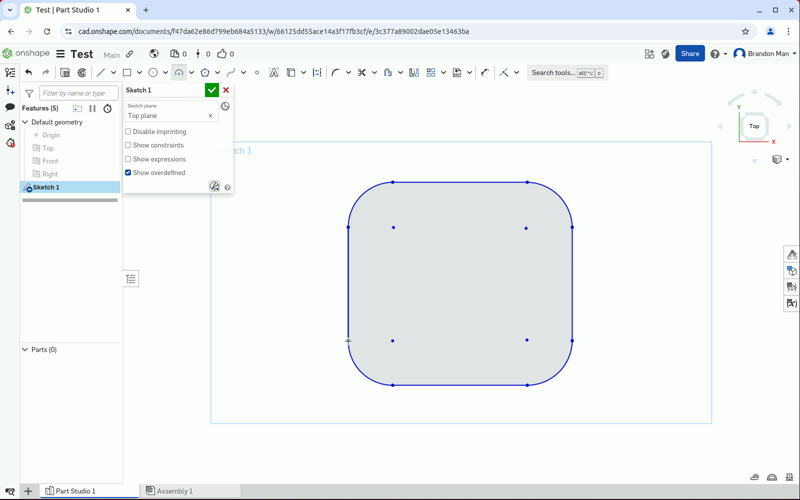
mouse_move(355, 340)
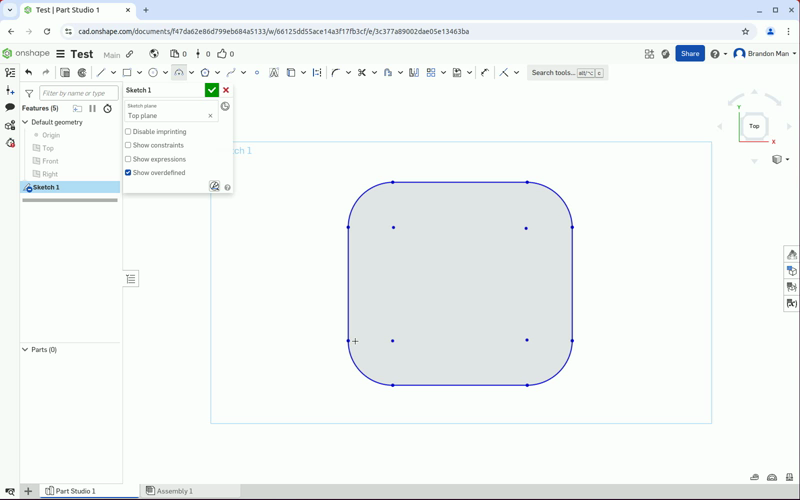
click(355, 340)
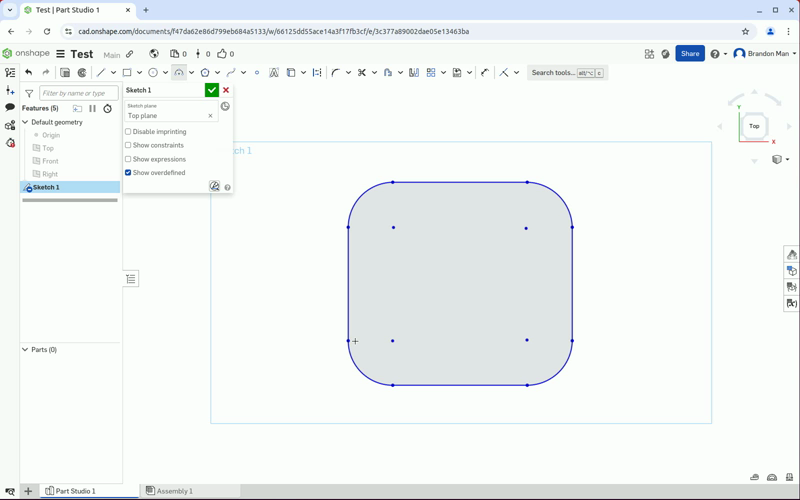
key_up(shift)
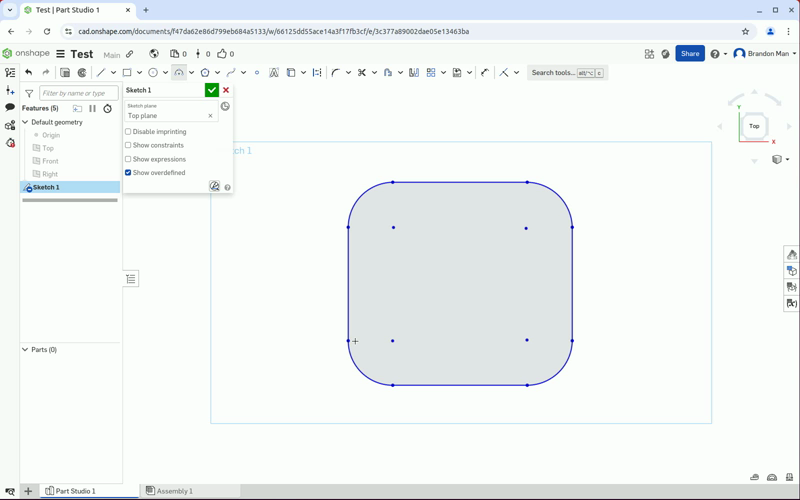
key_down(shift)
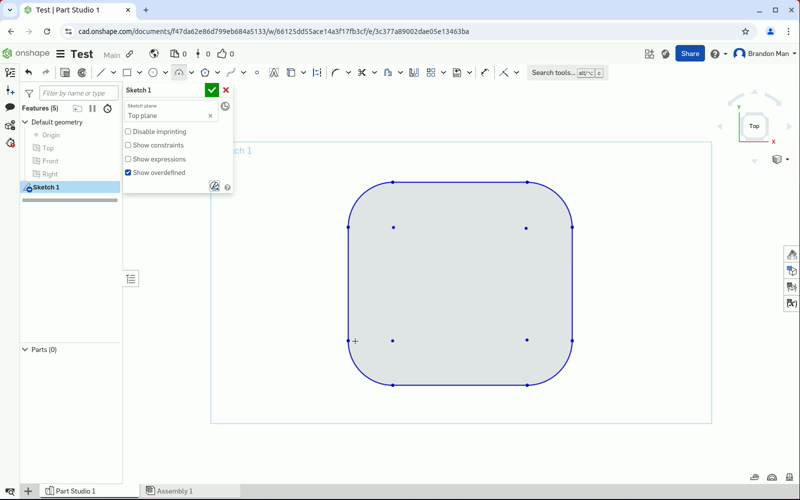
mouse_move(392, 378)
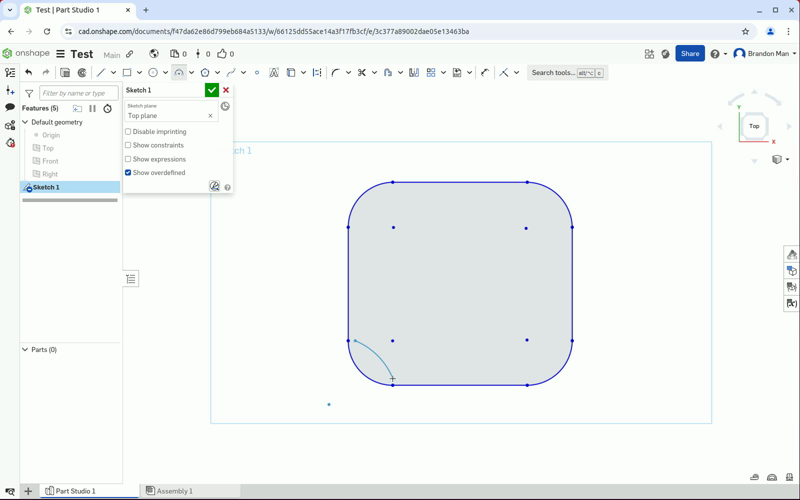
click(392, 378)
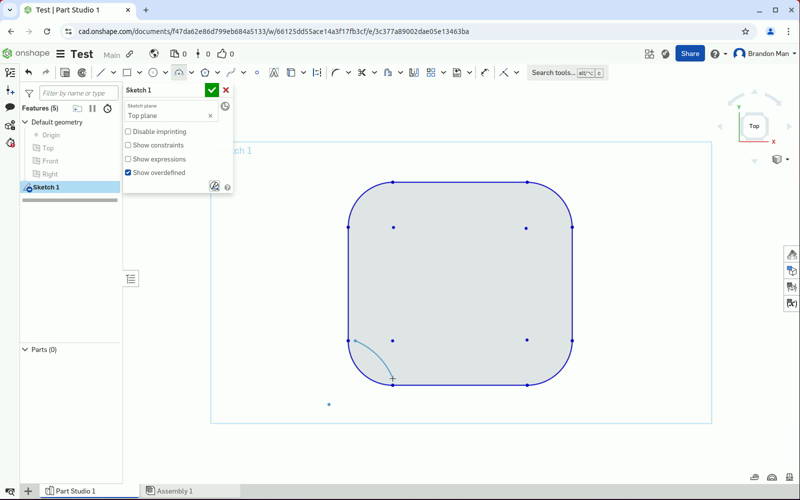
mouse_move(366, 366)
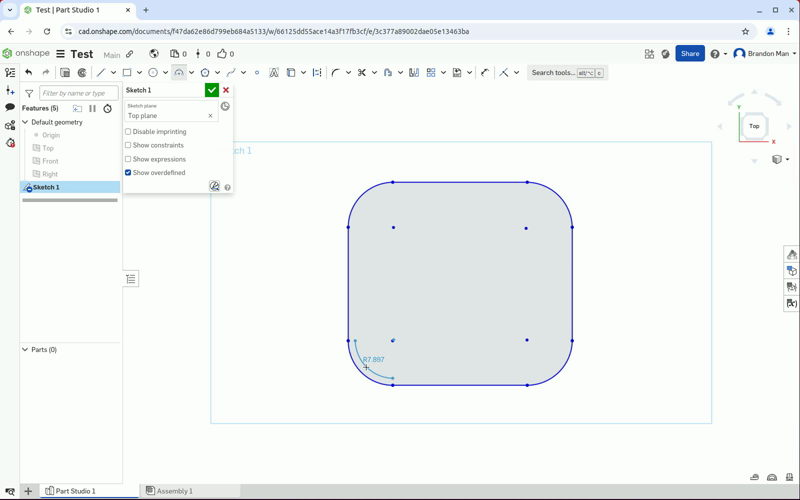
click(366, 366)
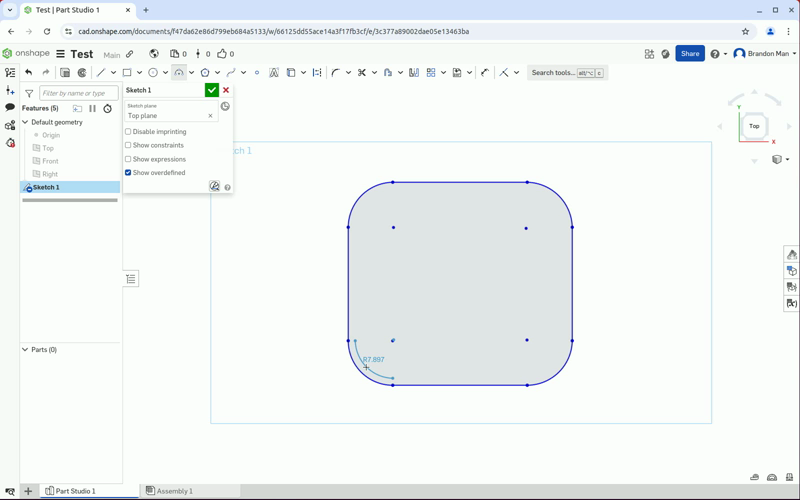
key_up(shift)
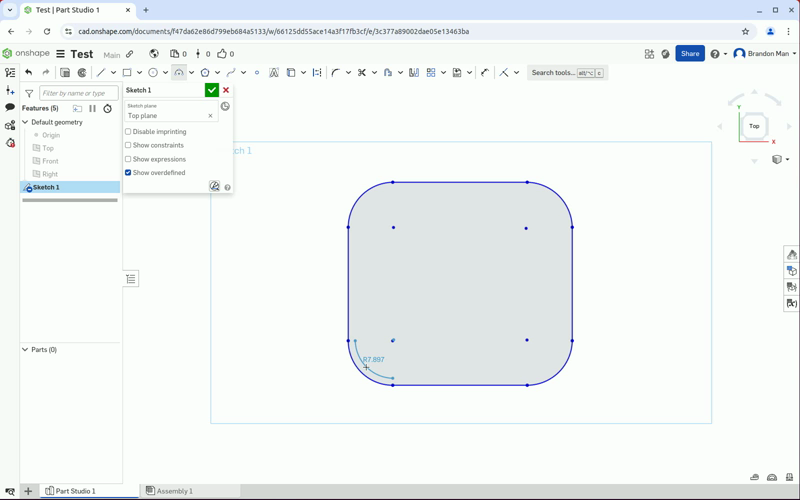
key(esc)
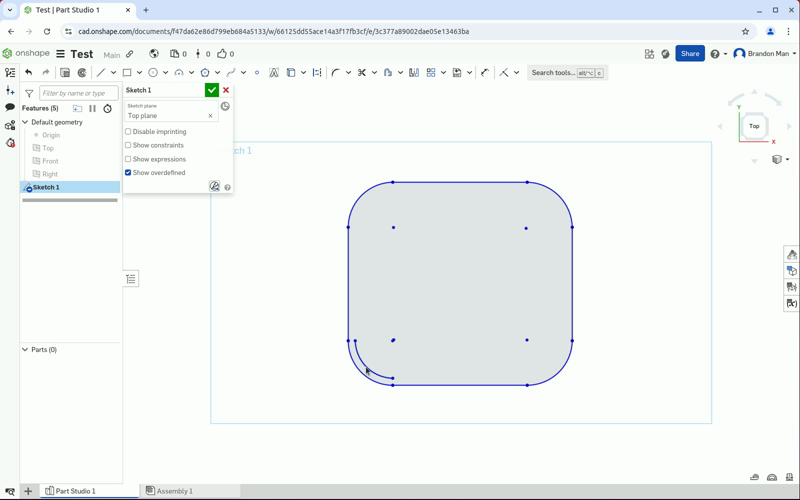
key(l)
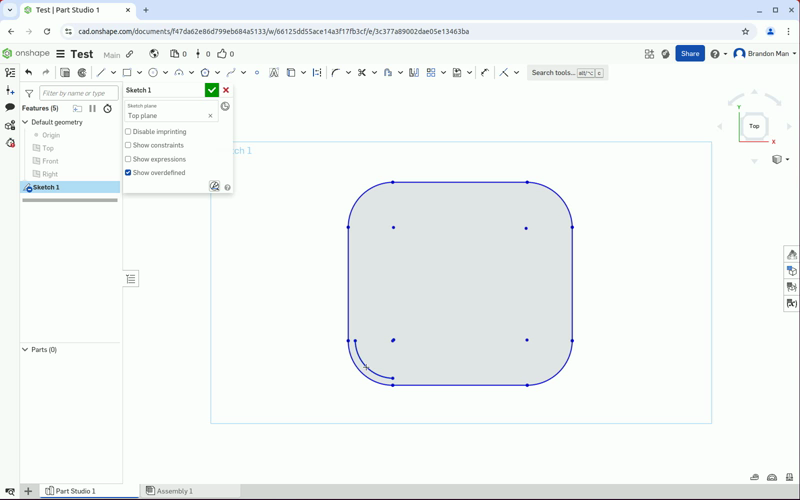
mouse_move(392, 378)
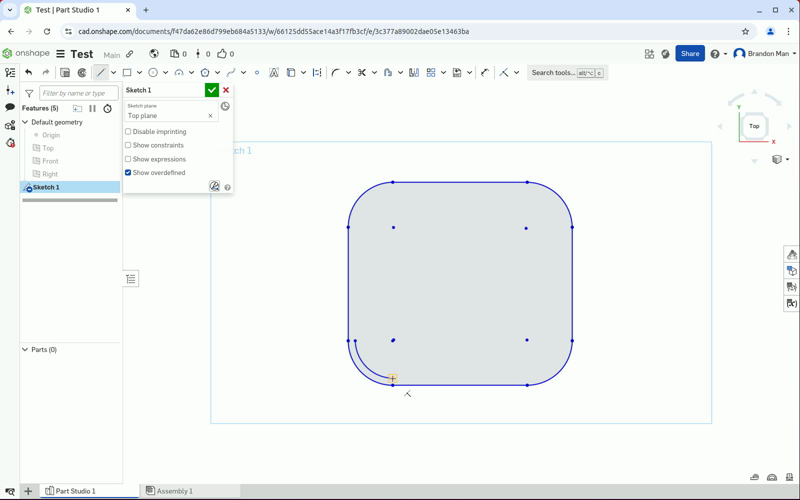
click(392, 378)
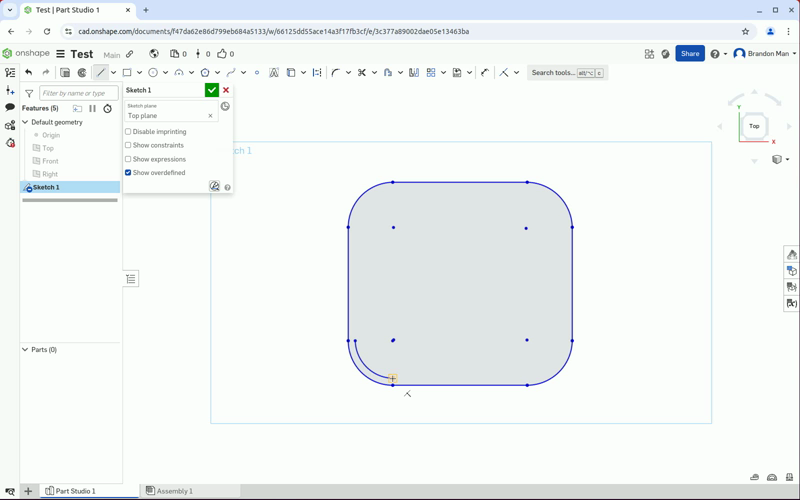
key_down(shift)
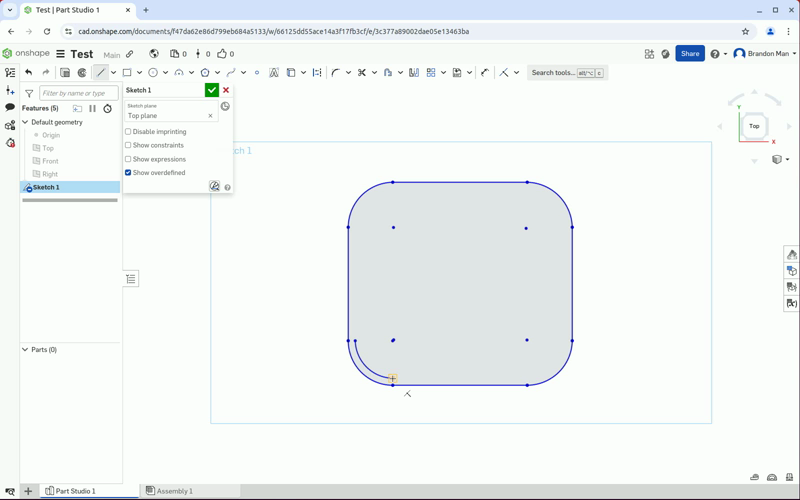
mouse_move(527, 378)
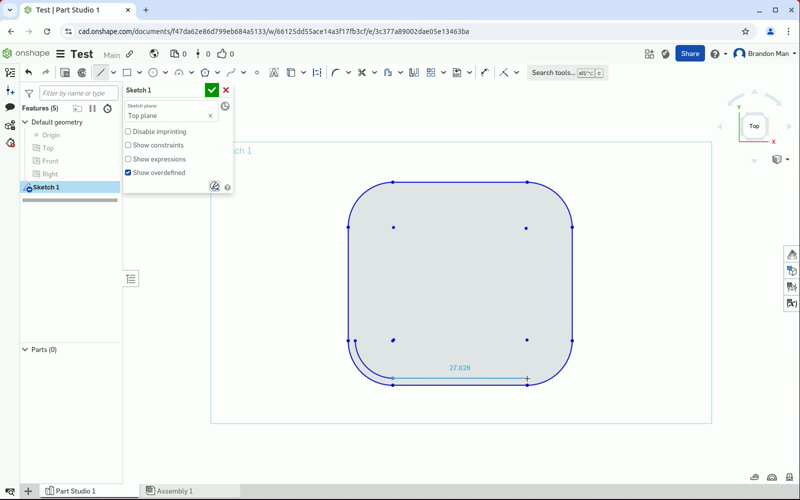
click(527, 378)
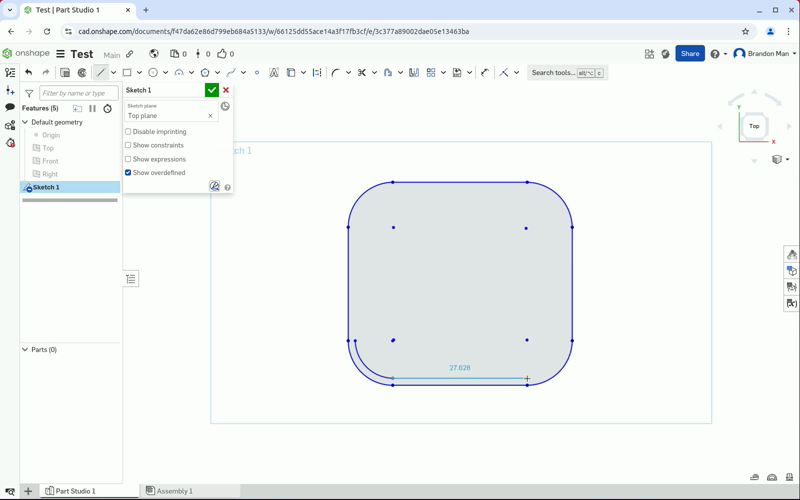
key_up(shift)
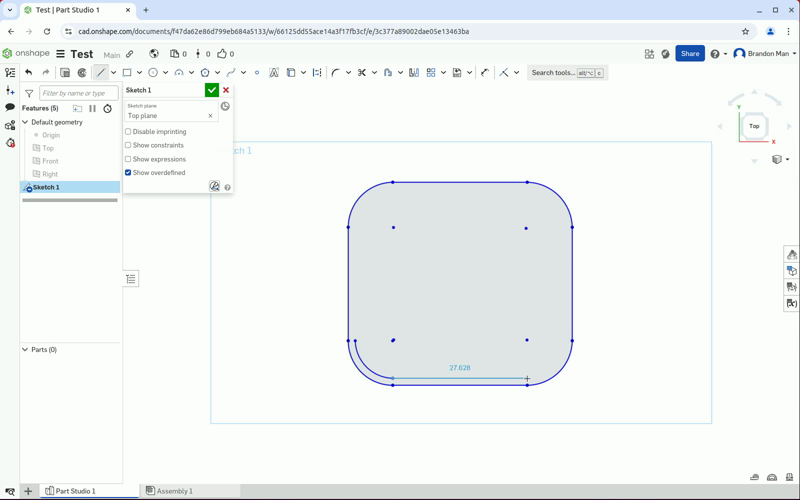
key(esc)
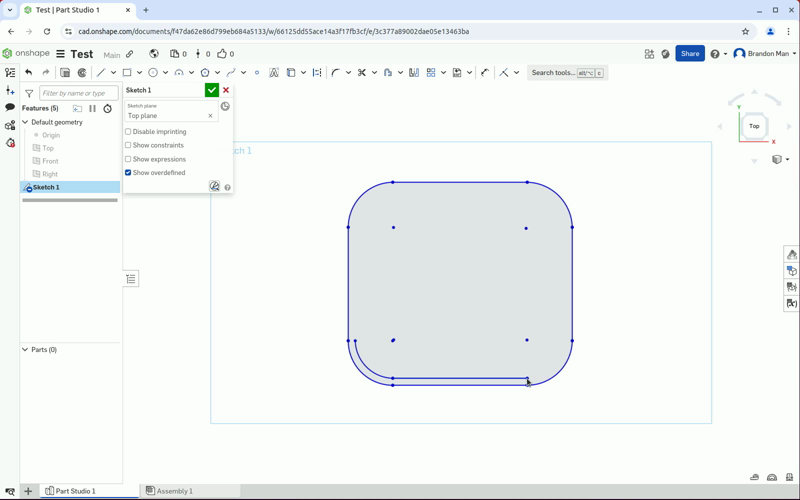
key(a)
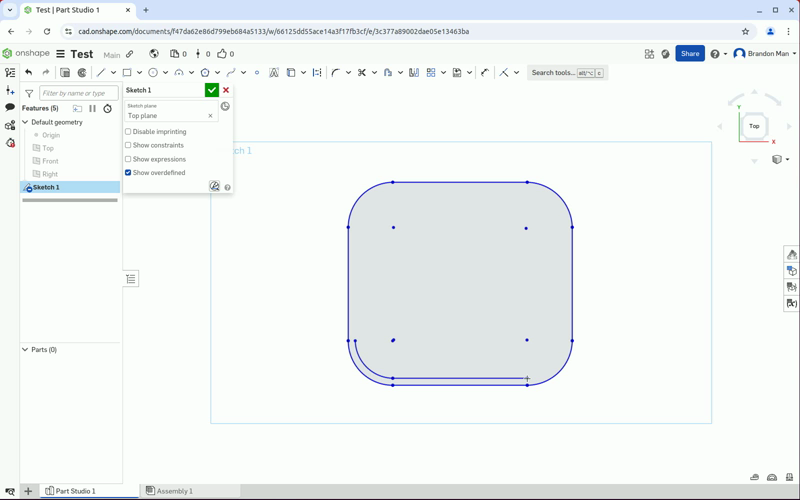
mouse_move(527, 378)
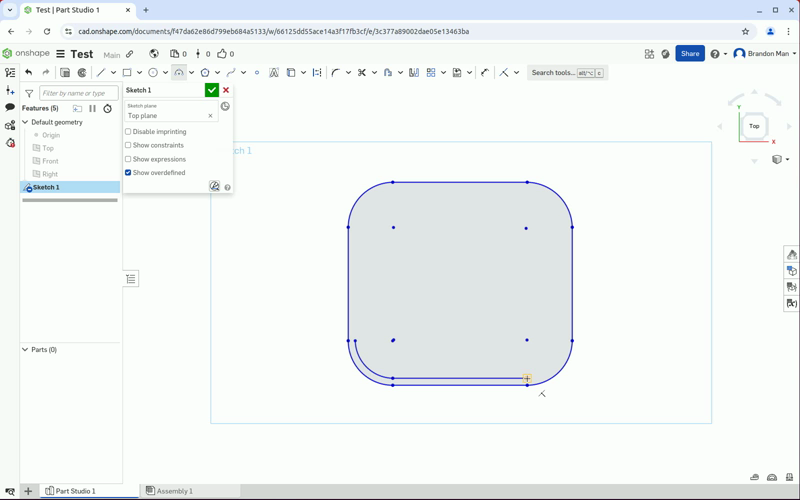
click(527, 378)
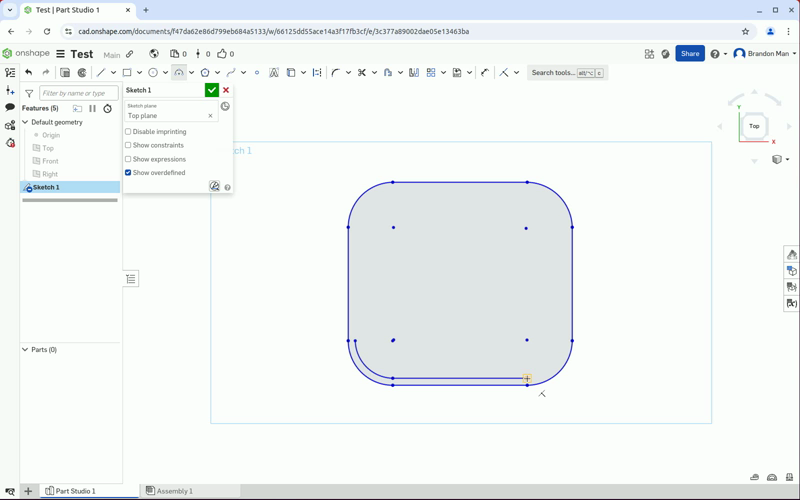
key_down(shift)
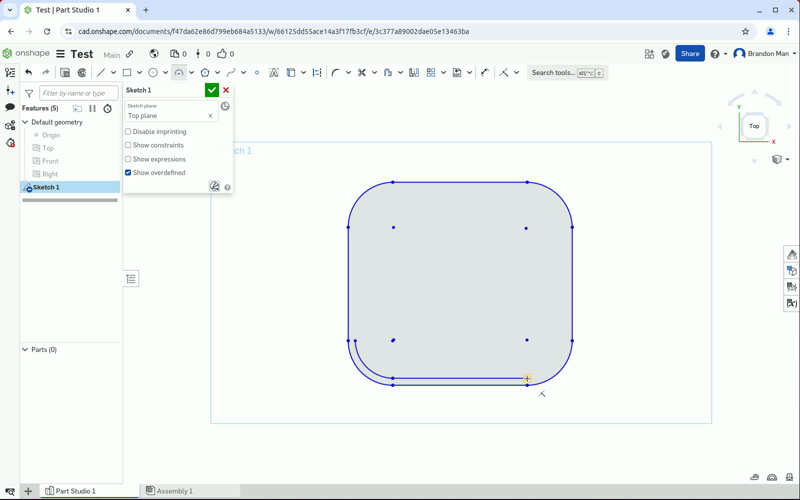
mouse_move(564, 340)
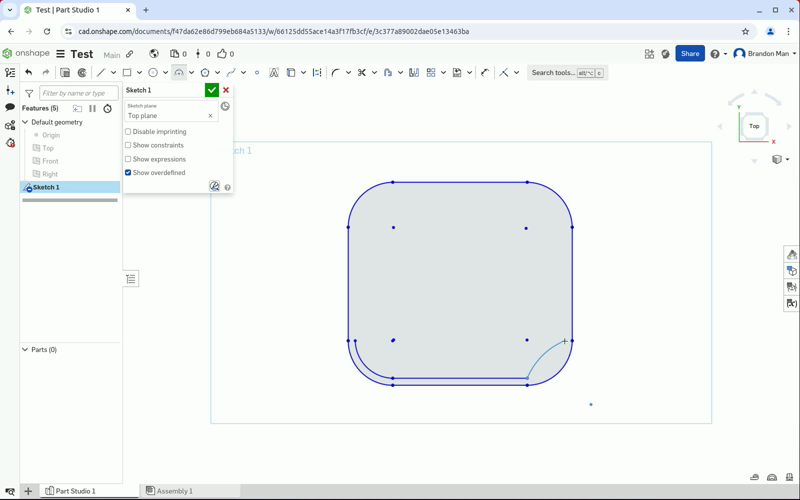
click(564, 340)
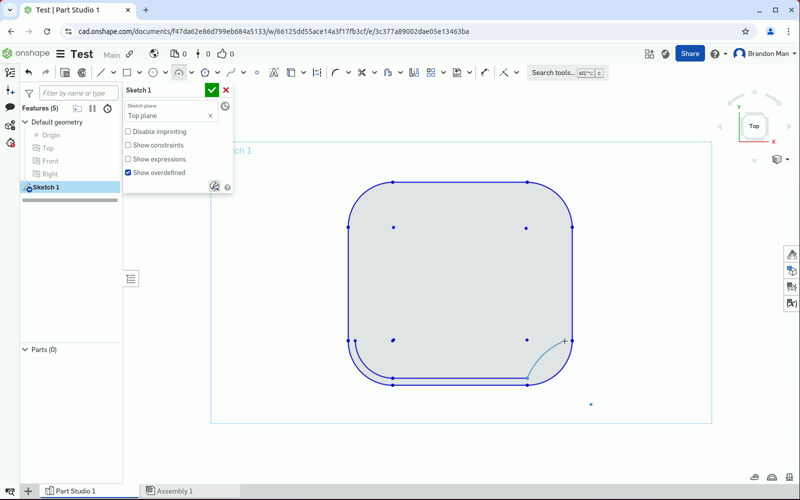
mouse_move(554, 366)
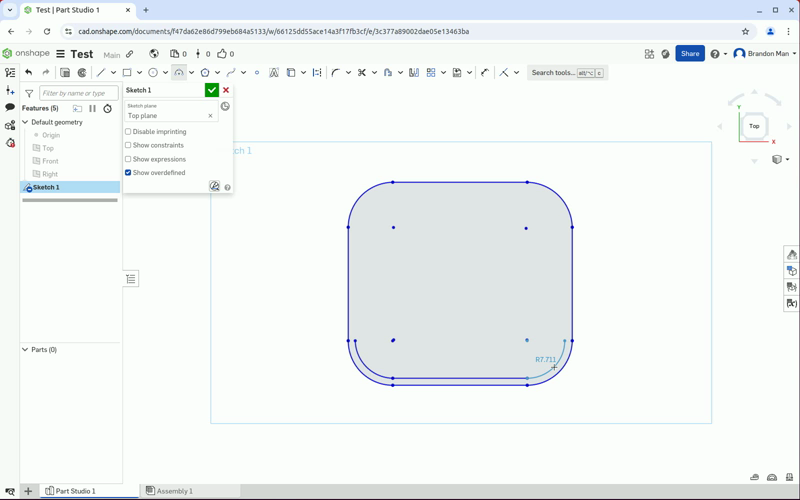
click(554, 366)
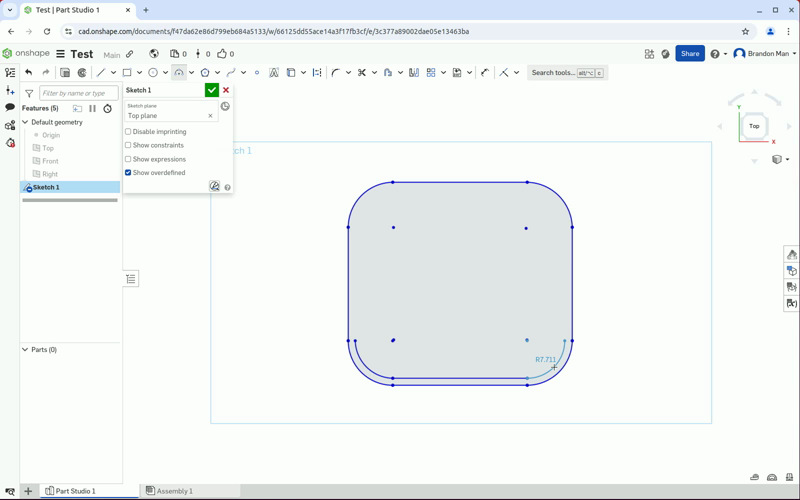
key_up(shift)
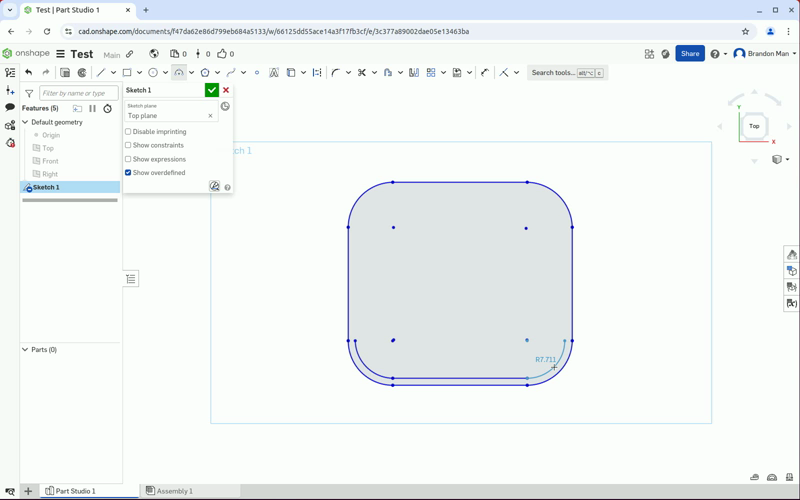
key(esc)
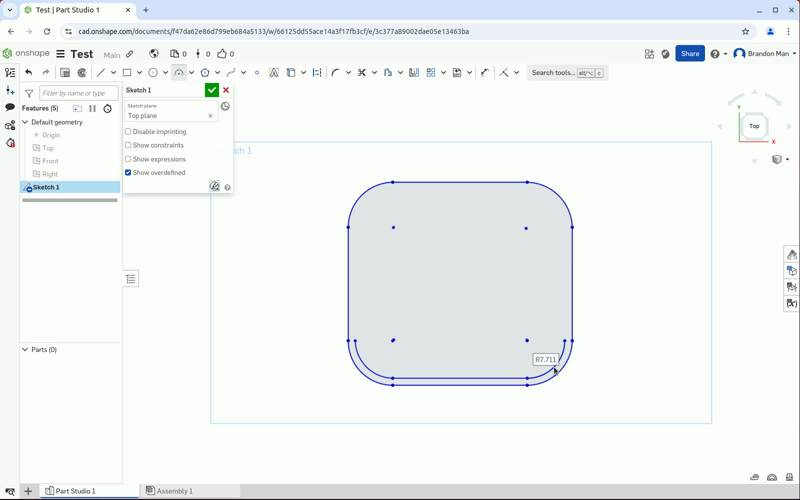
key(l)
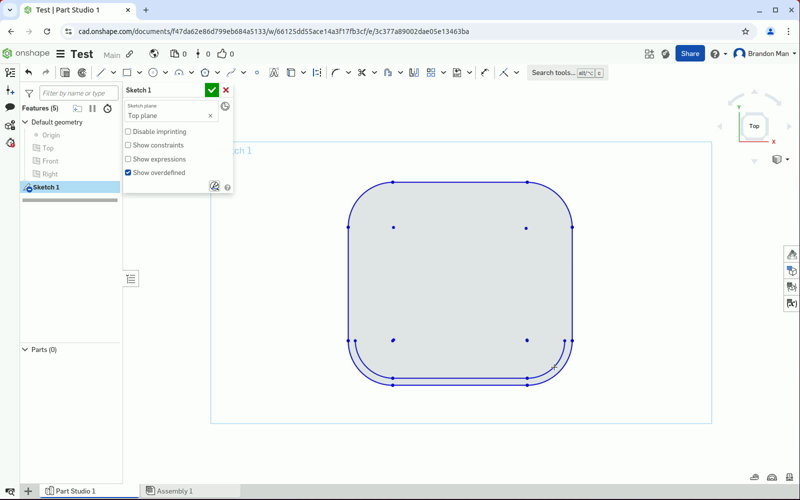
mouse_move(564, 340)
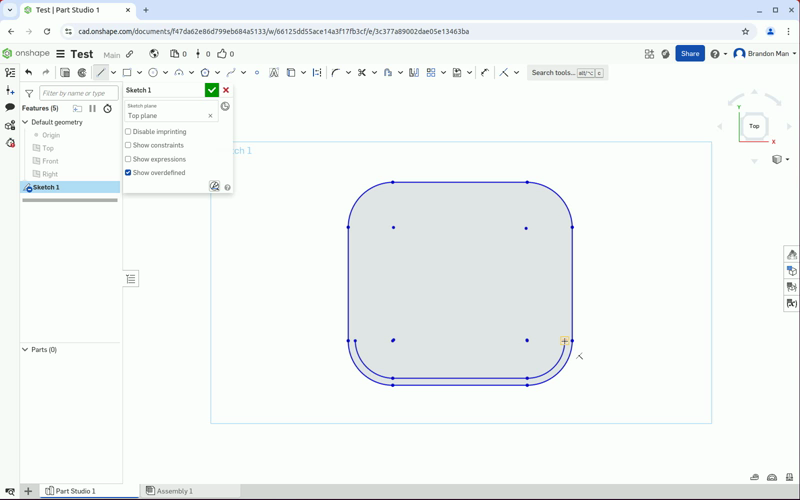
click(564, 340)
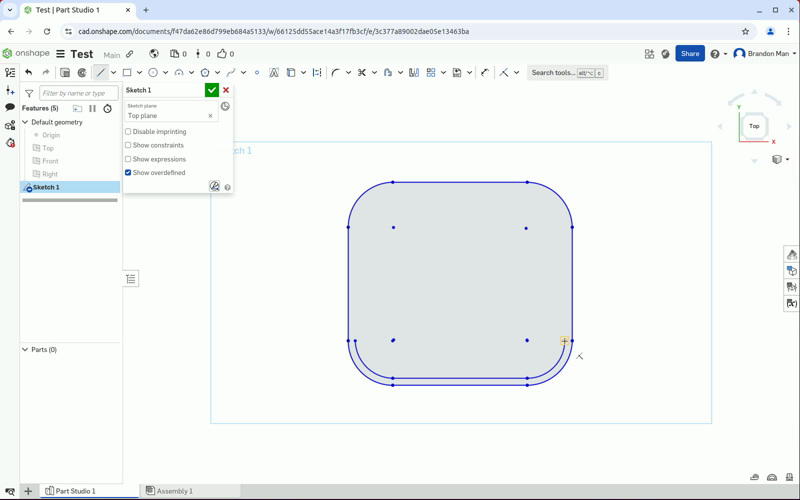
key_down(shift)
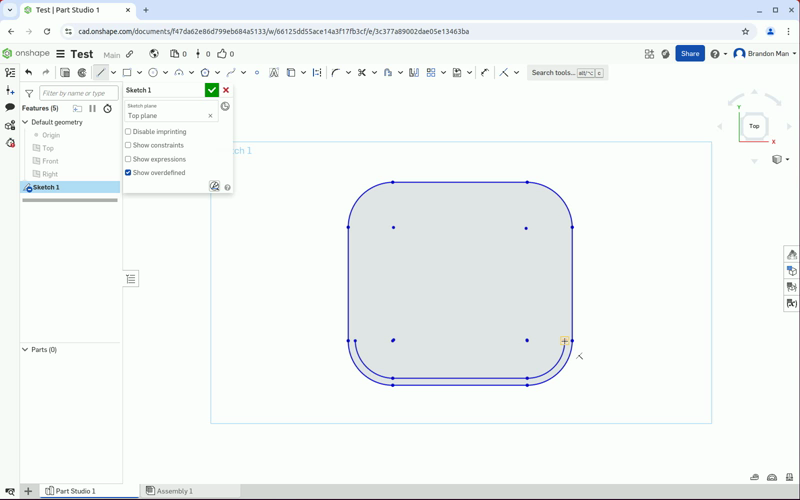
mouse_move(564, 227)
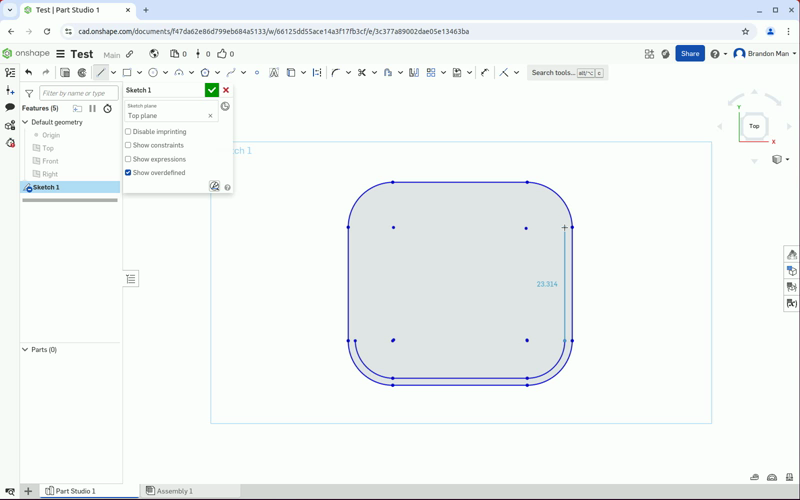
click(564, 227)
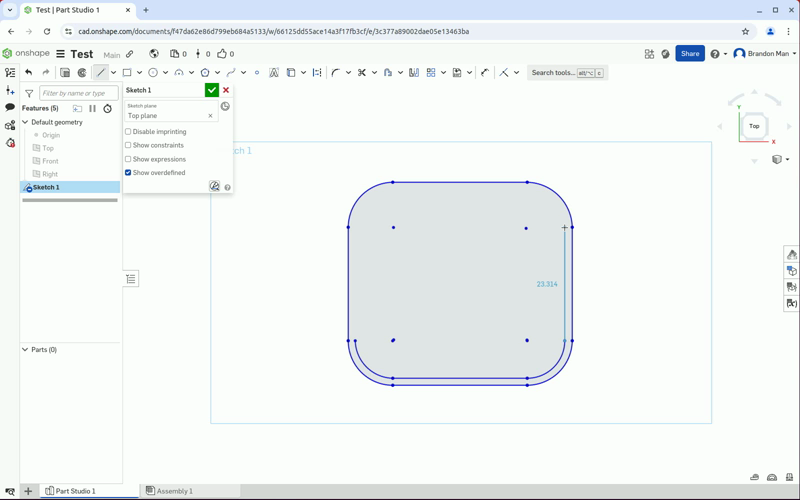
key_up(shift)
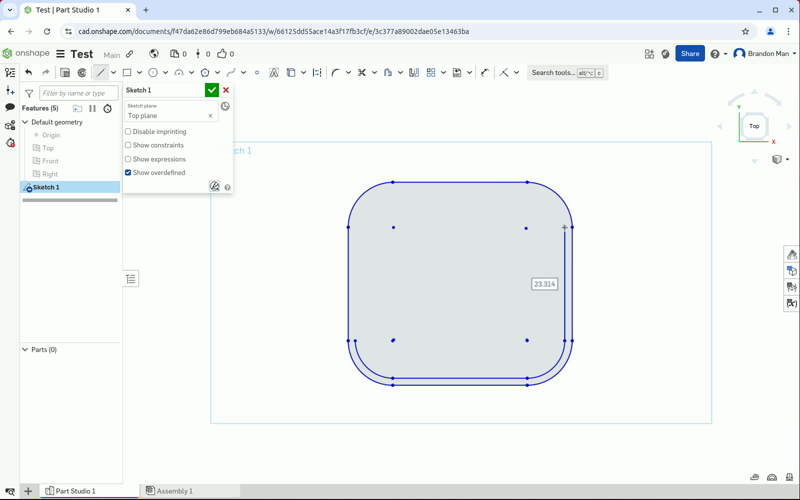
key(esc)
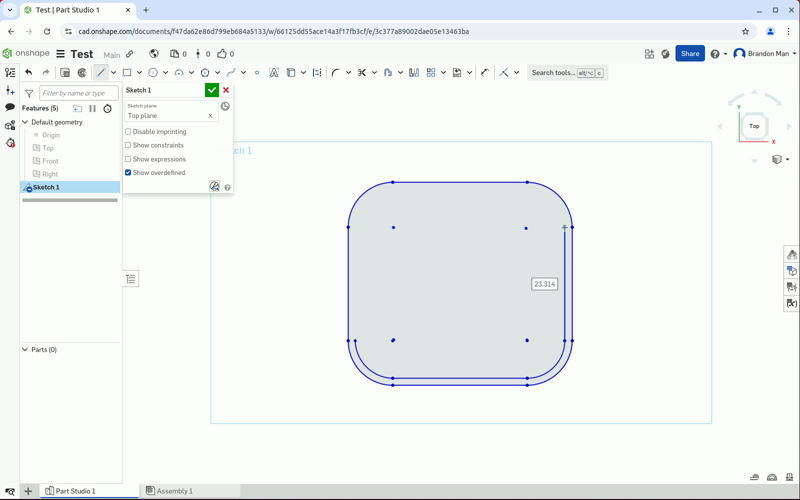
key(a)
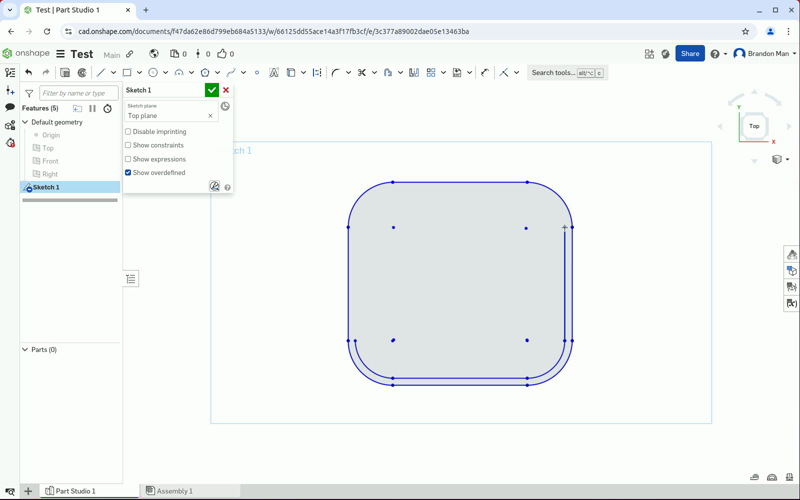
mouse_move(564, 227)
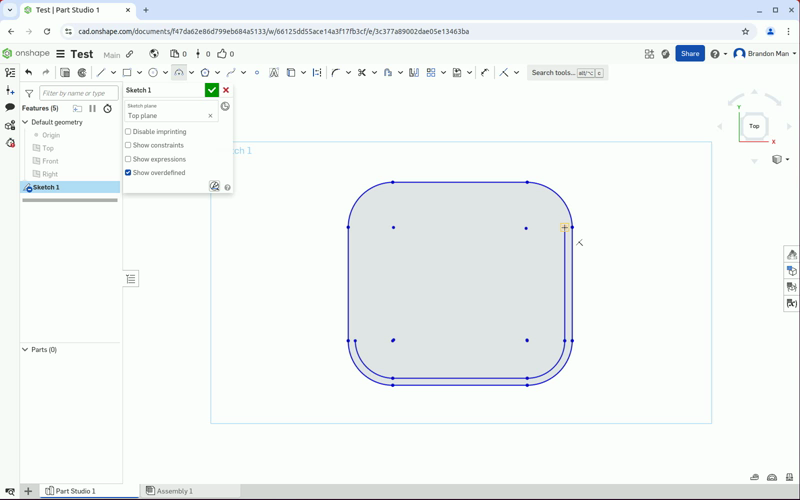
click(564, 227)
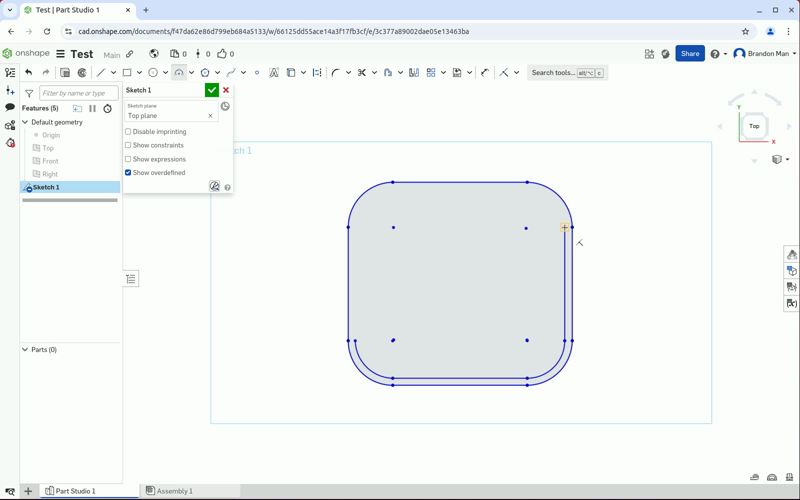
key_down(shift)
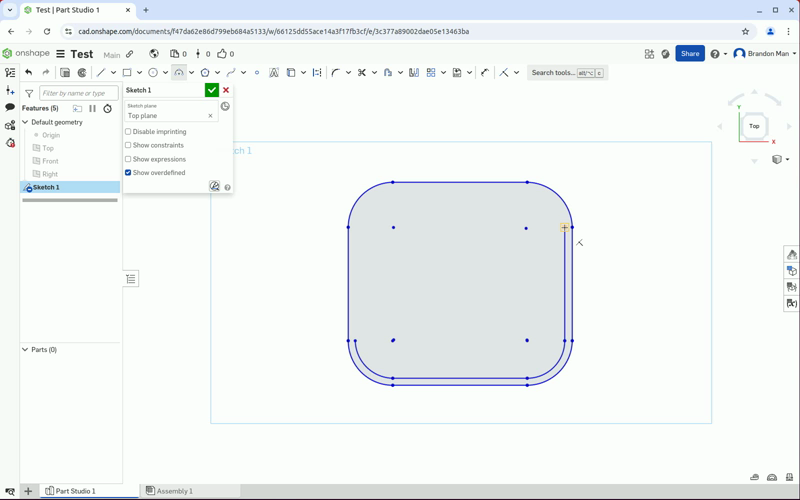
mouse_move(527, 189)
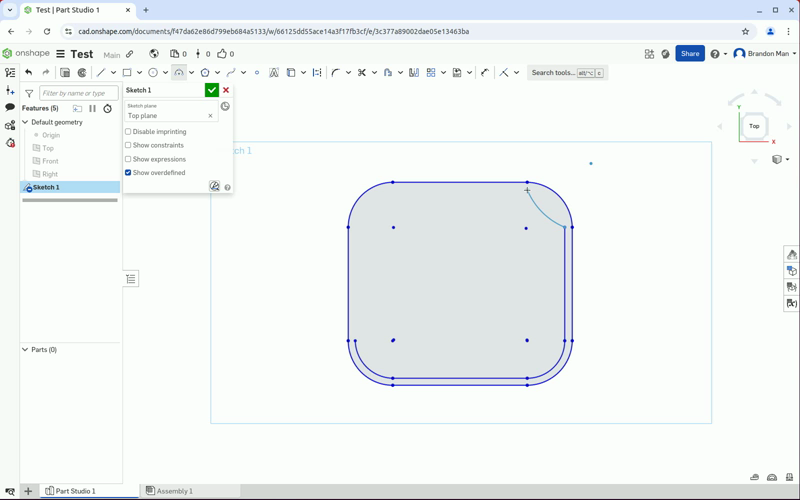
click(527, 189)
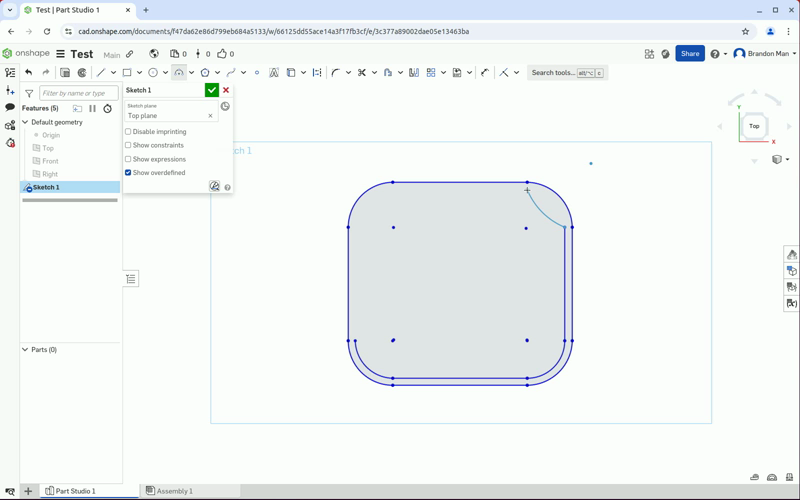
mouse_move(554, 200)
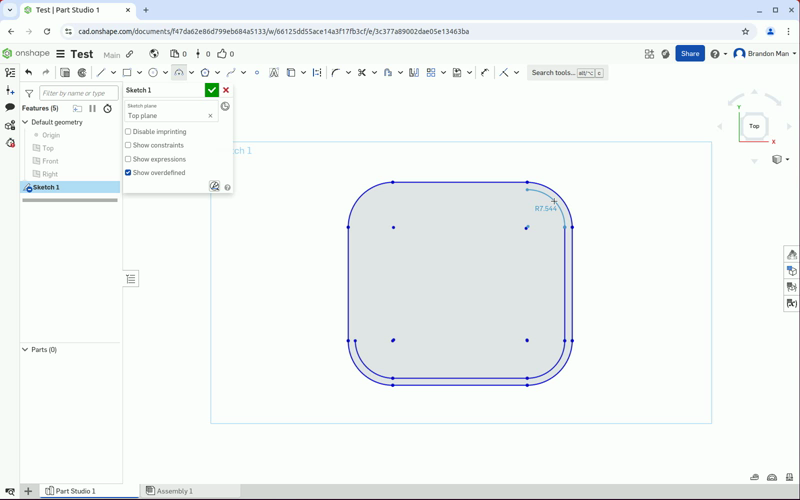
click(554, 200)
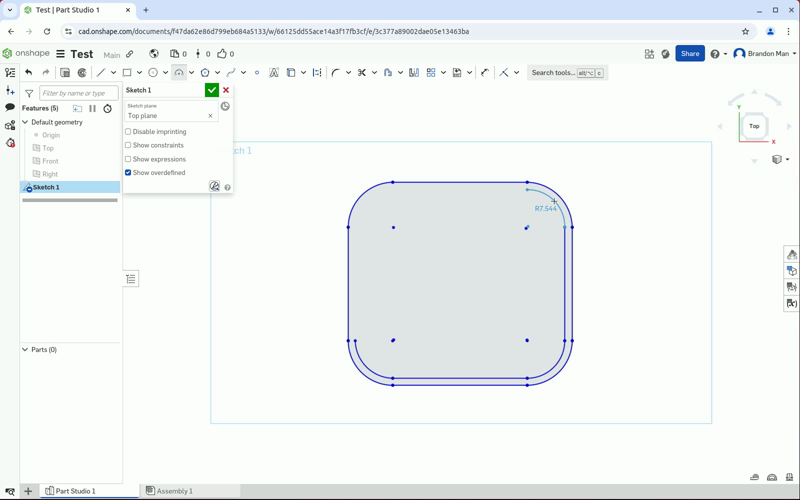
key_up(shift)
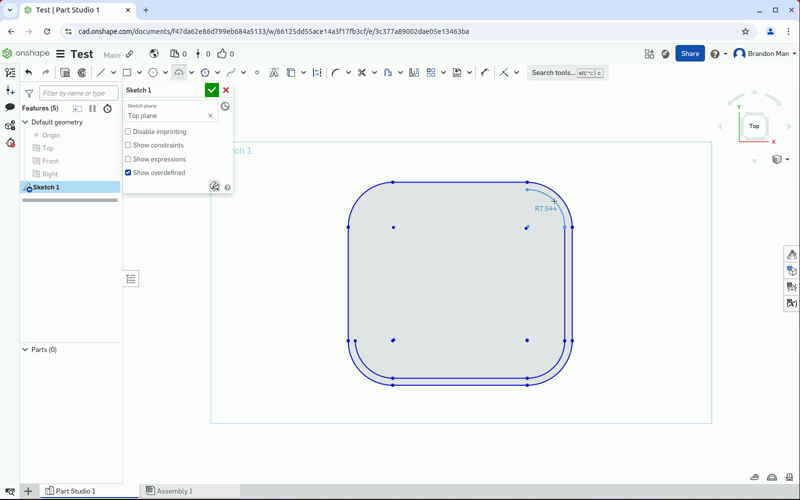
key(esc)
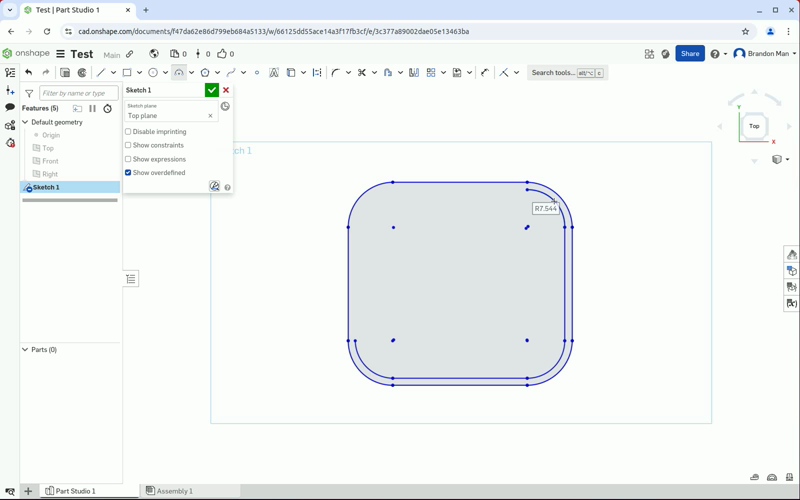
key(l)
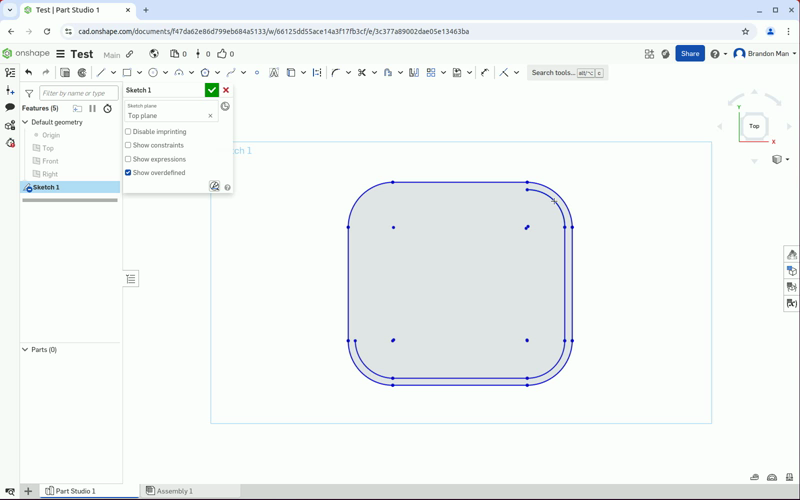
mouse_move(527, 189)
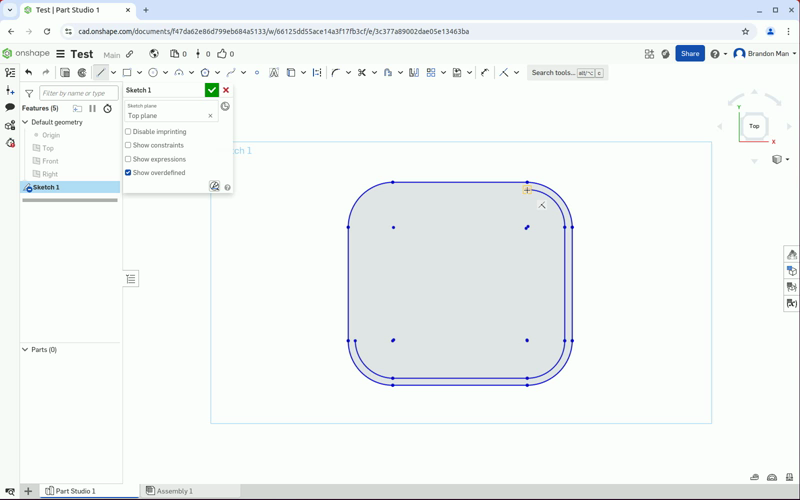
click(527, 189)
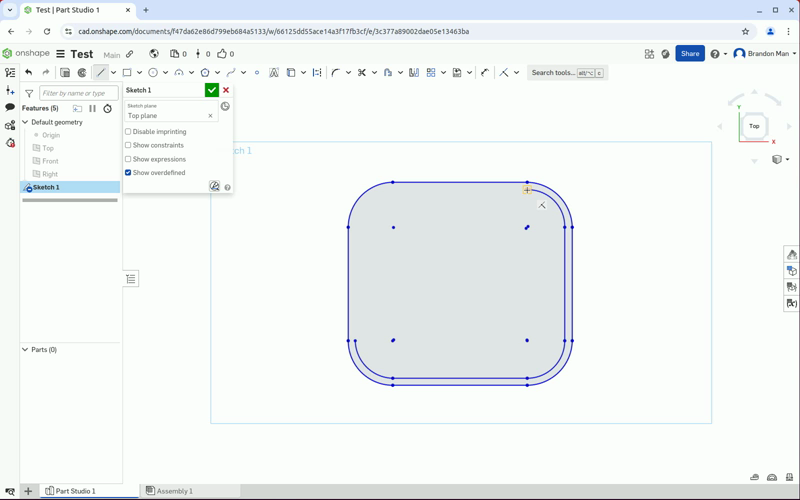
key_down(shift)
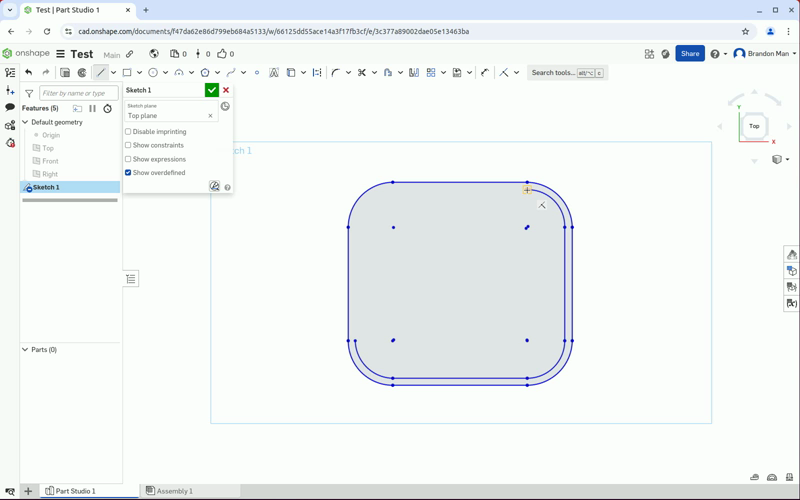
mouse_move(392, 189)
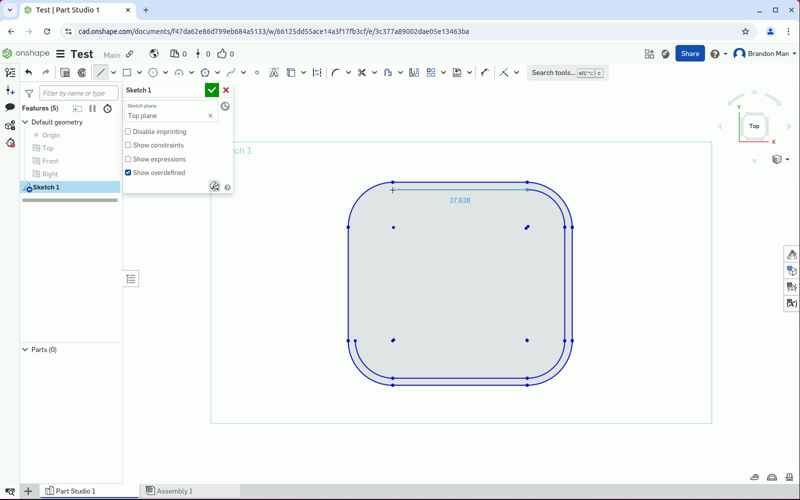
click(392, 189)
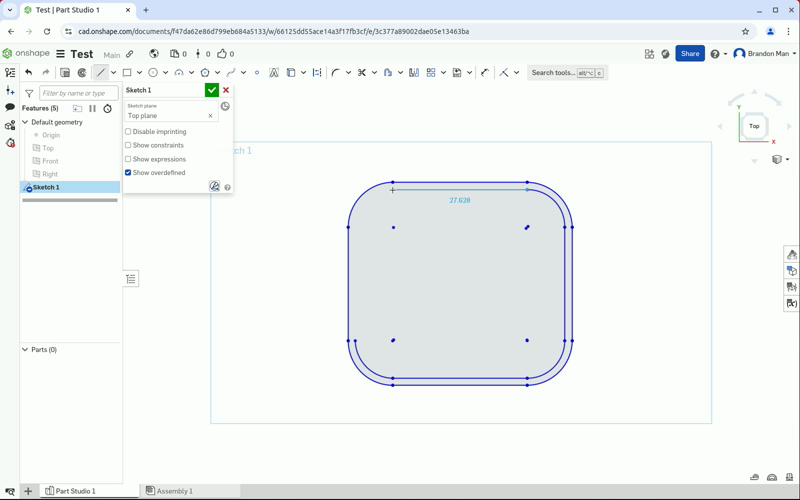
key_up(shift)
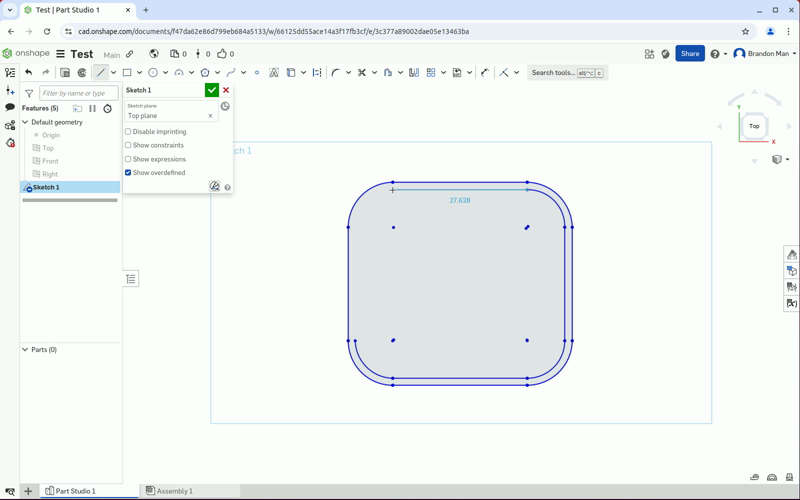
key(esc)
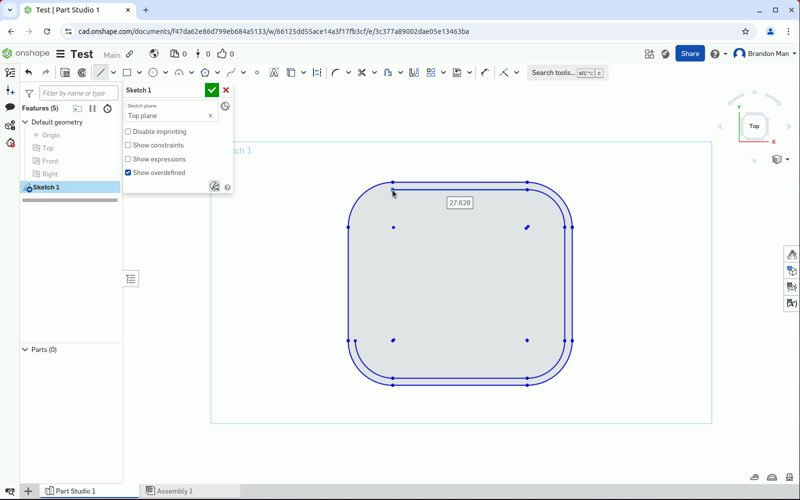
key(a)
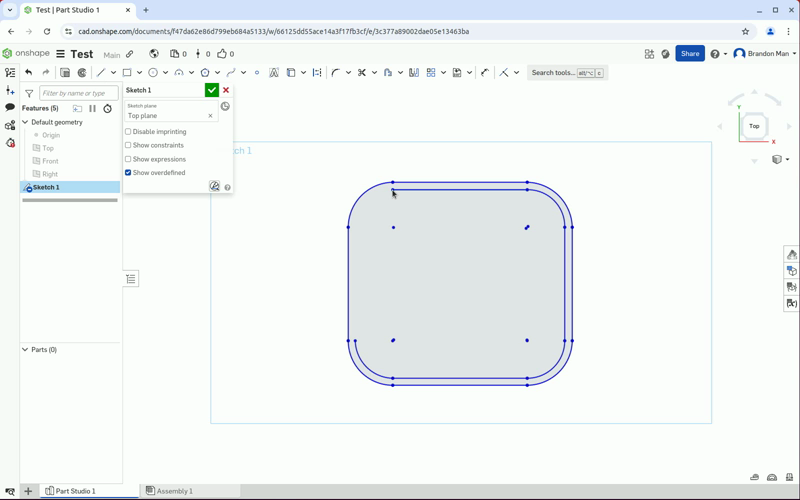
mouse_move(392, 189)
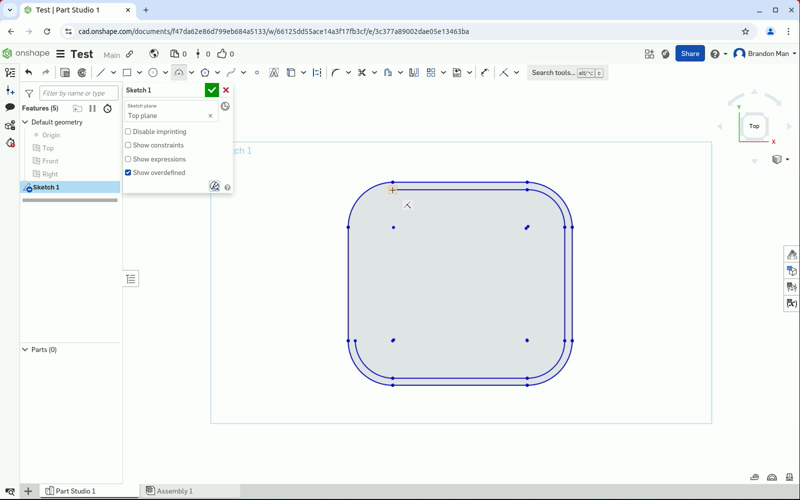
click(392, 189)
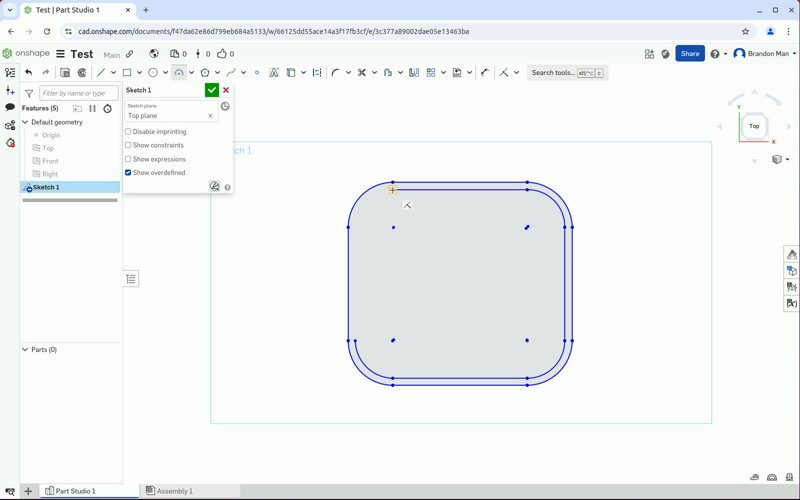
key_down(shift)
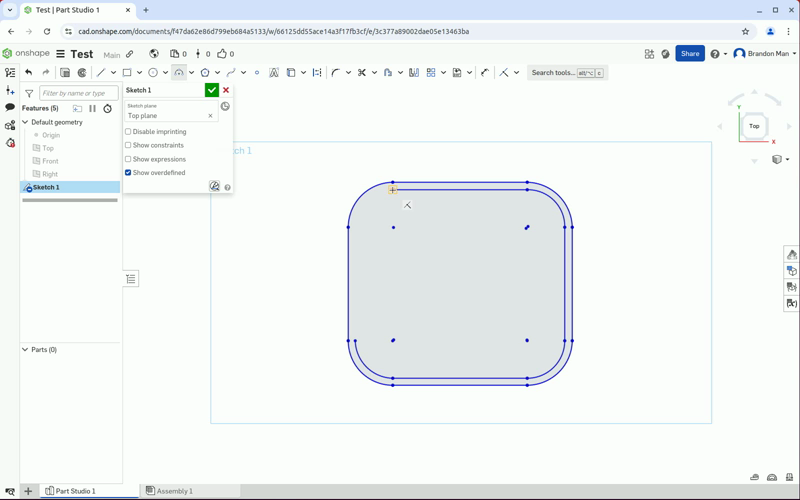
mouse_move(355, 227)
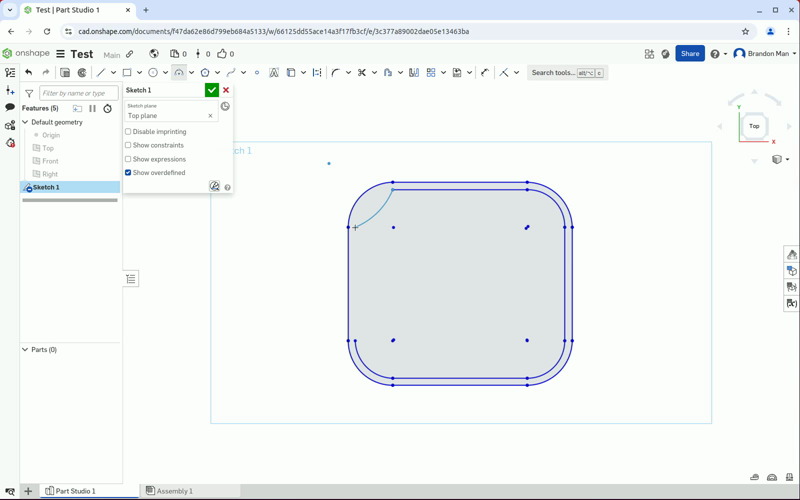
click(355, 227)
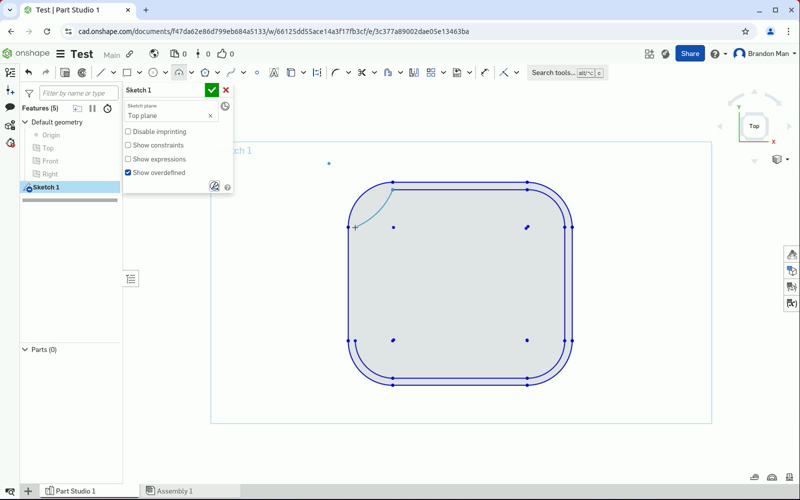
mouse_move(366, 200)
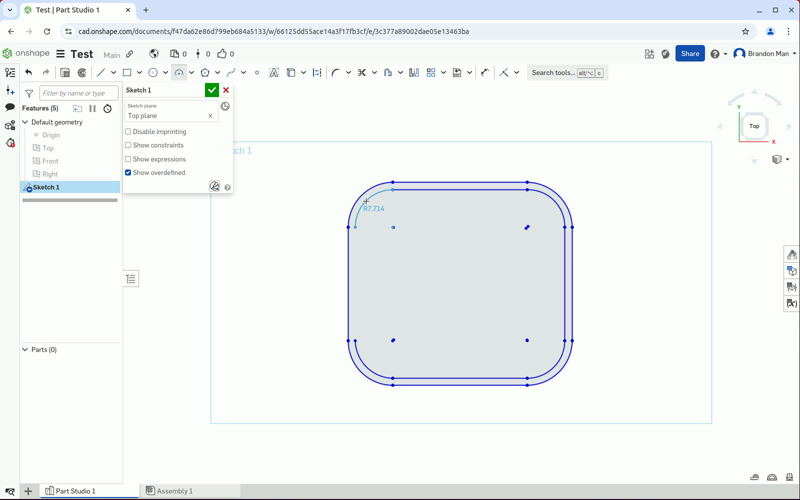
click(366, 200)
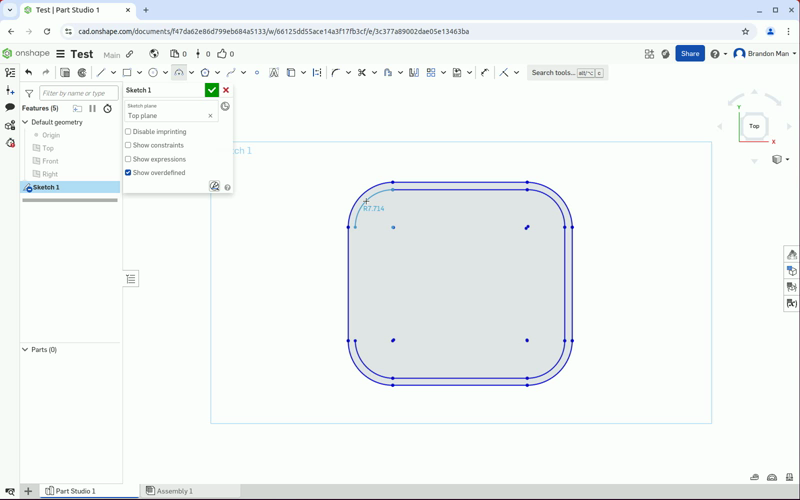
key_up(shift)
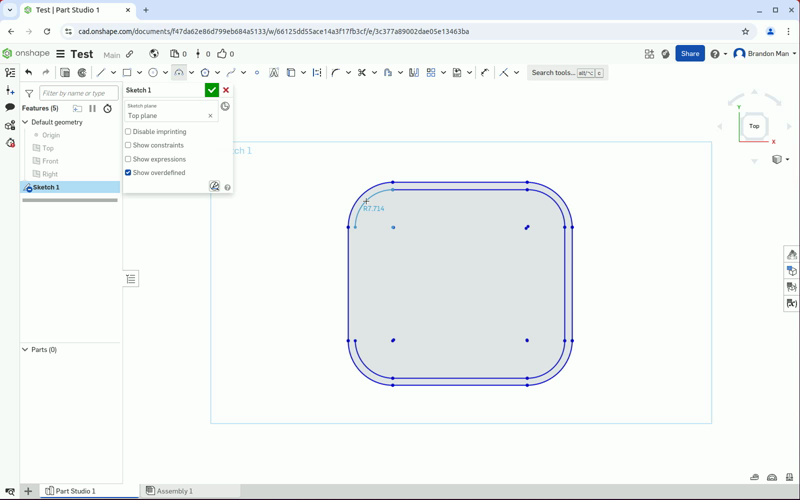
key(esc)
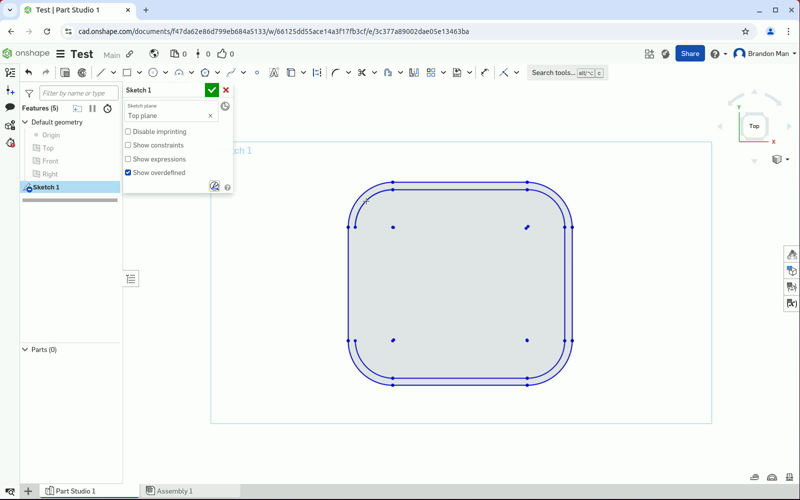
key(l)
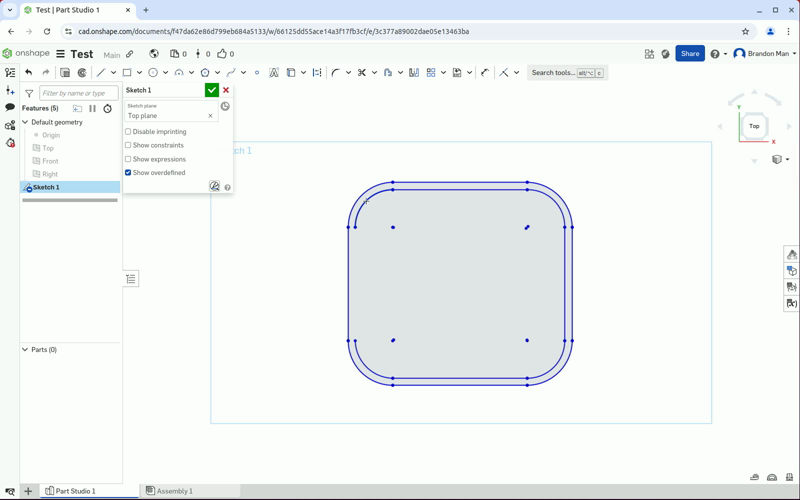
mouse_move(355, 227)
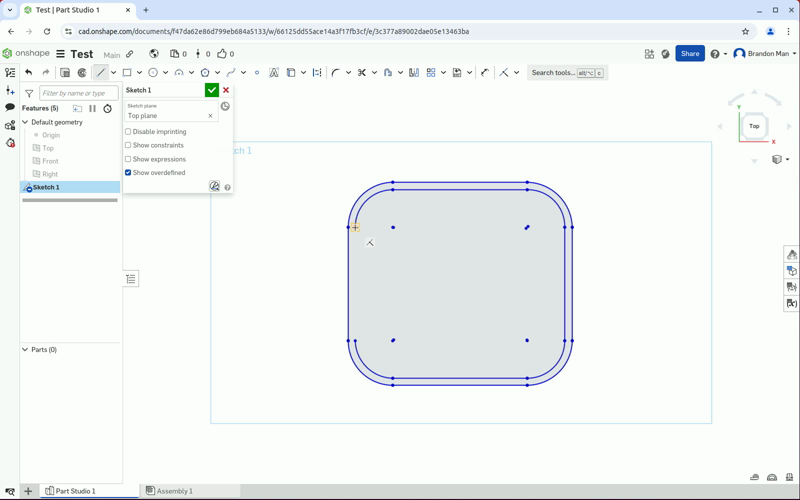
click(355, 227)
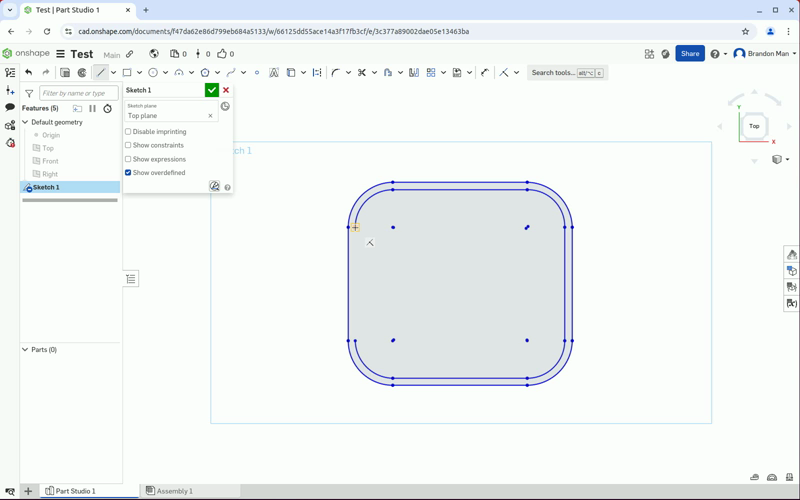
key_down(shift)
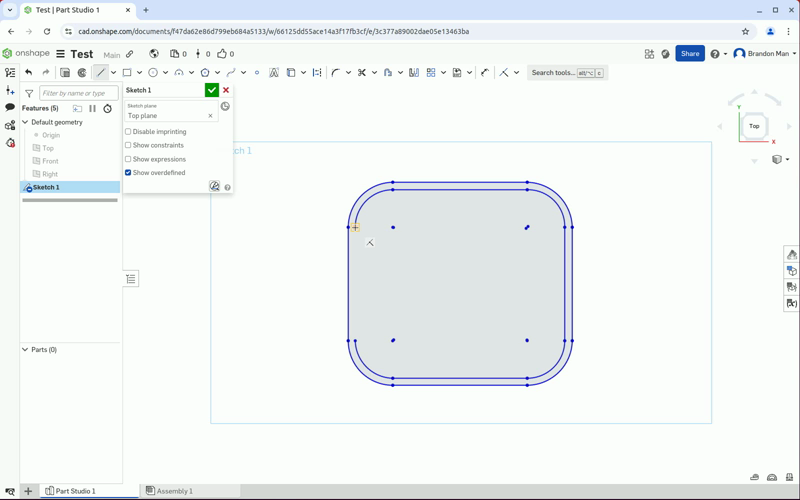
mouse_move(355, 340)
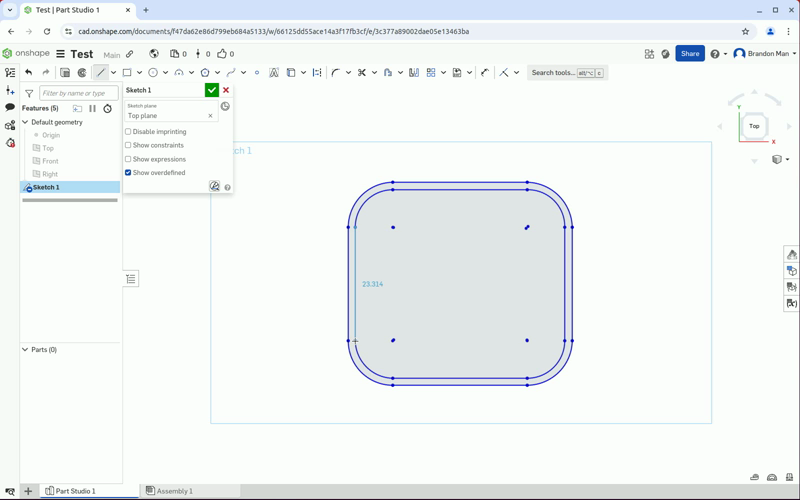
key_up(shift)
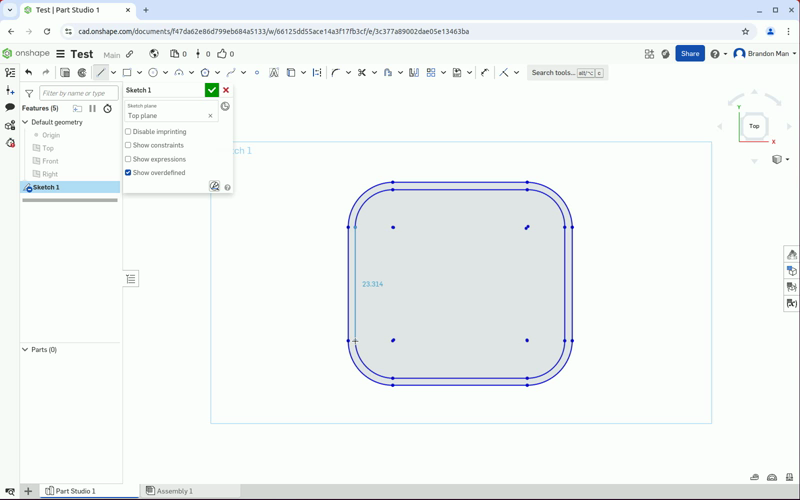
click(355, 340)
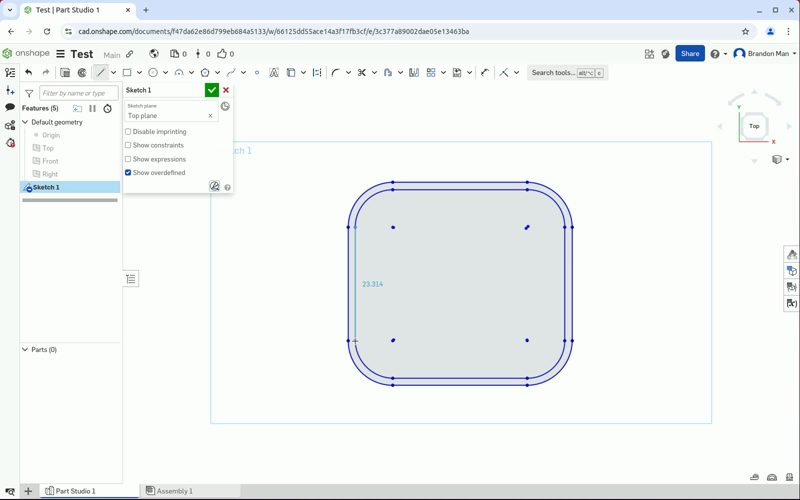
key(esc)
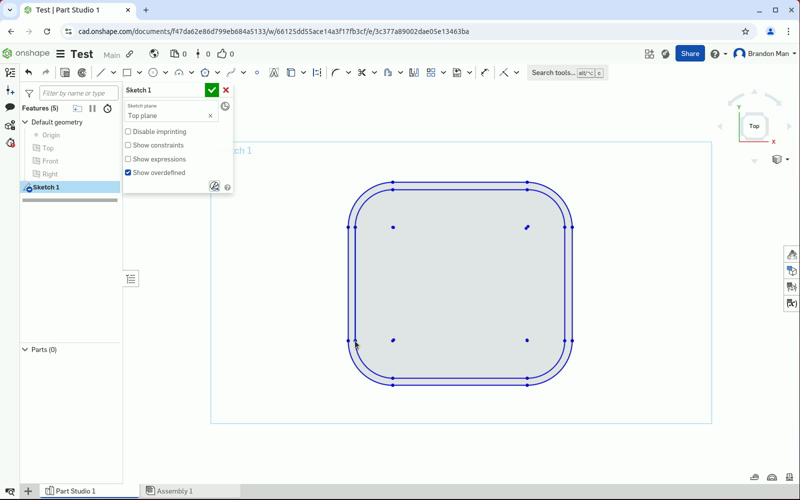
mouse_move(520, 185)
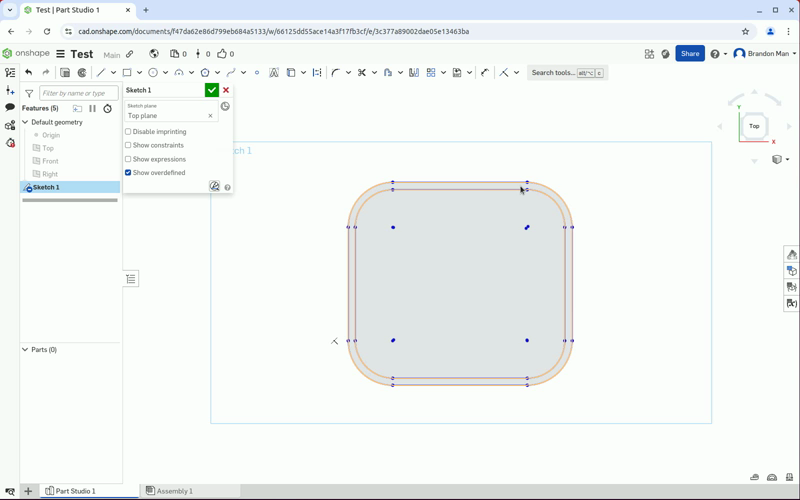
click(520, 185)
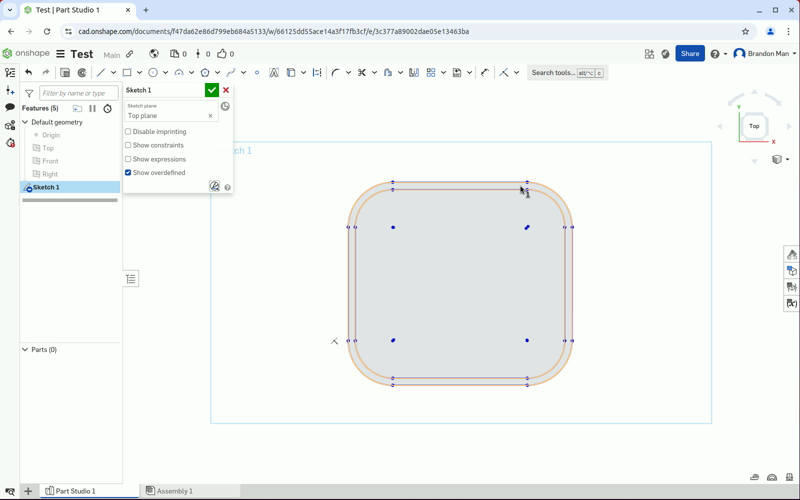
mouse_move(73, 352)
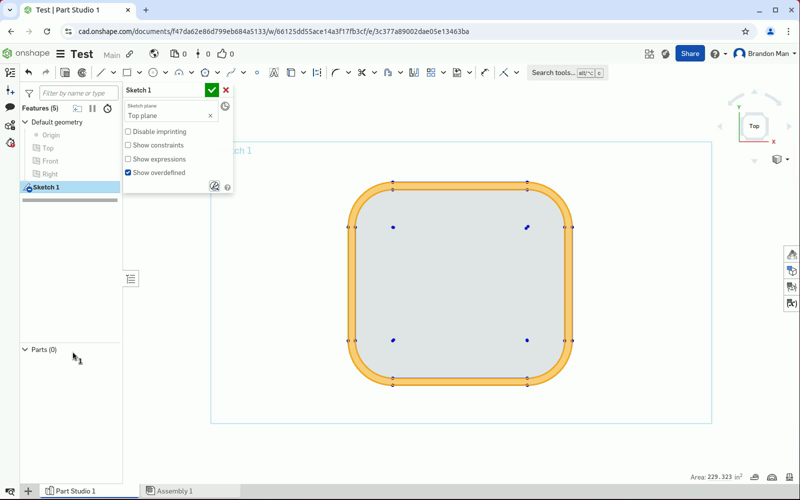
key(shift+y)
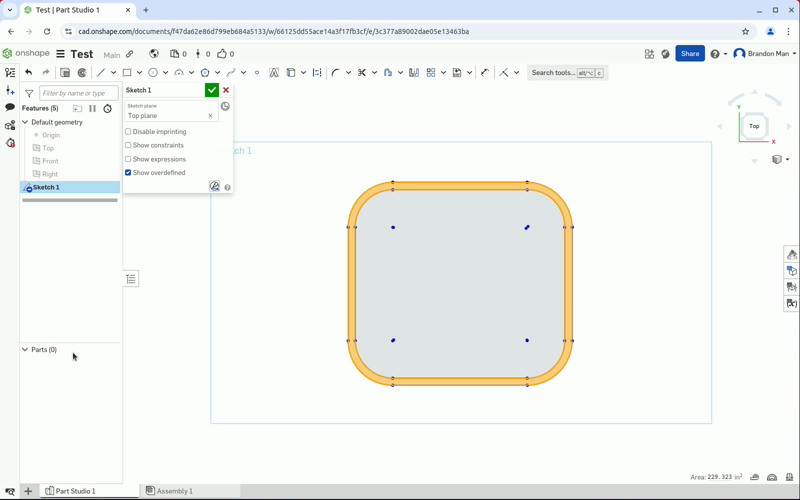
key(shift+e)
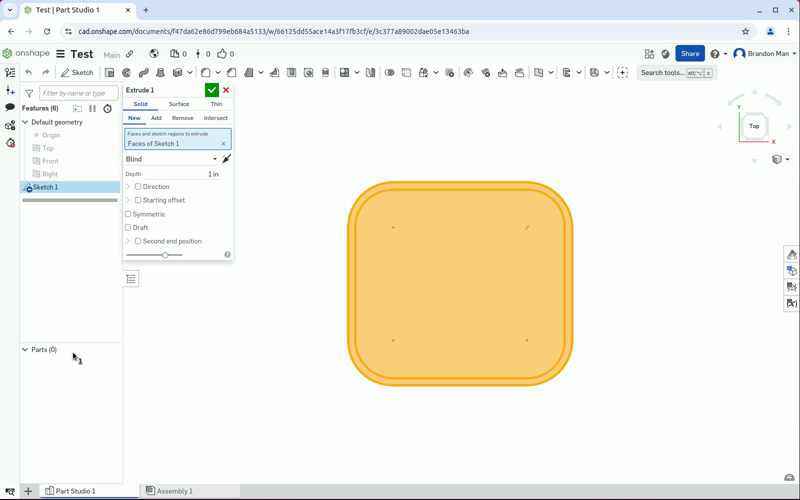
mouse_move(143, 106)
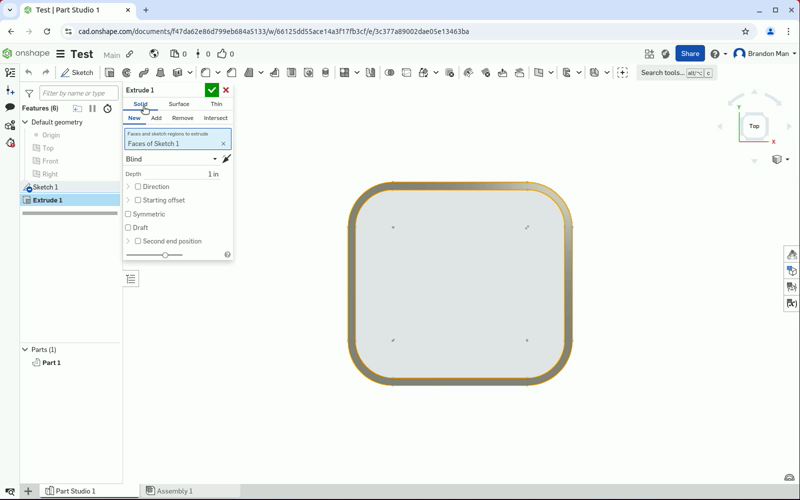
click(143, 106)
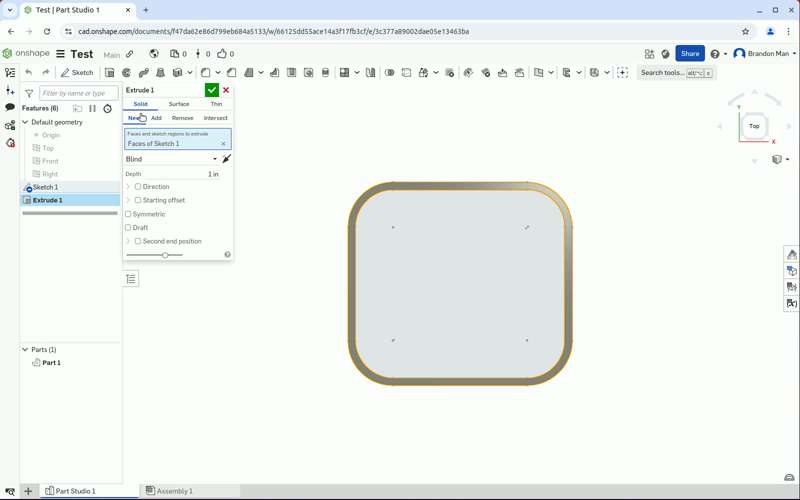
mouse_move(137, 120)
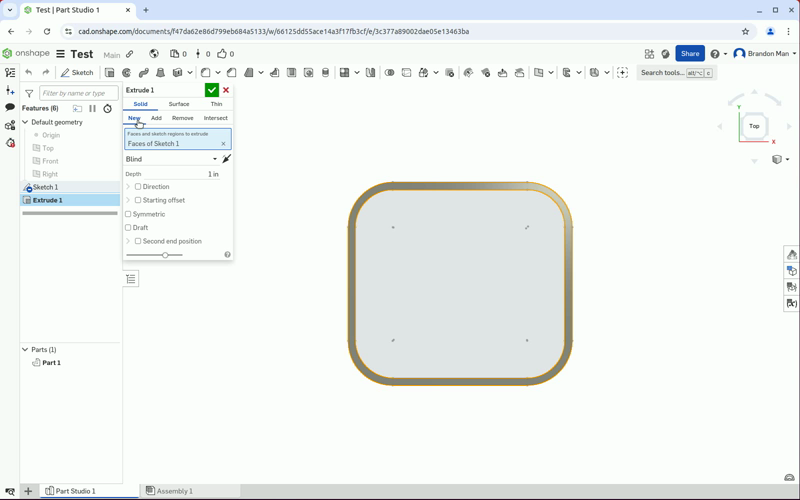
click(137, 120)
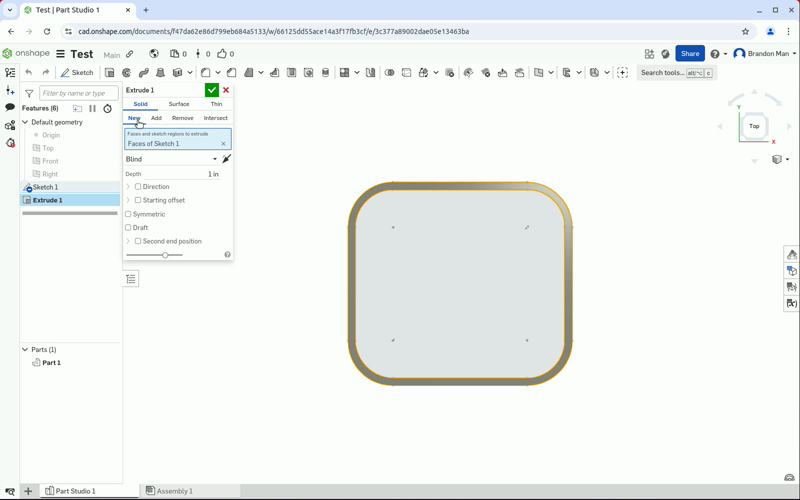
key(tab, 4)
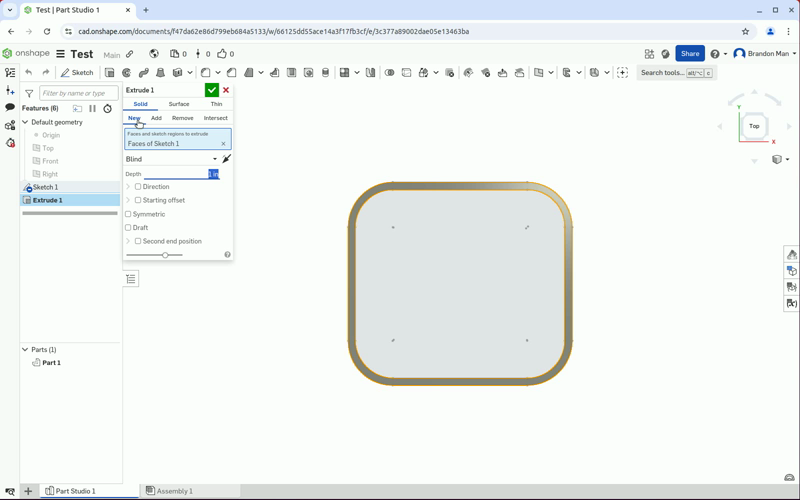
text(8.184)
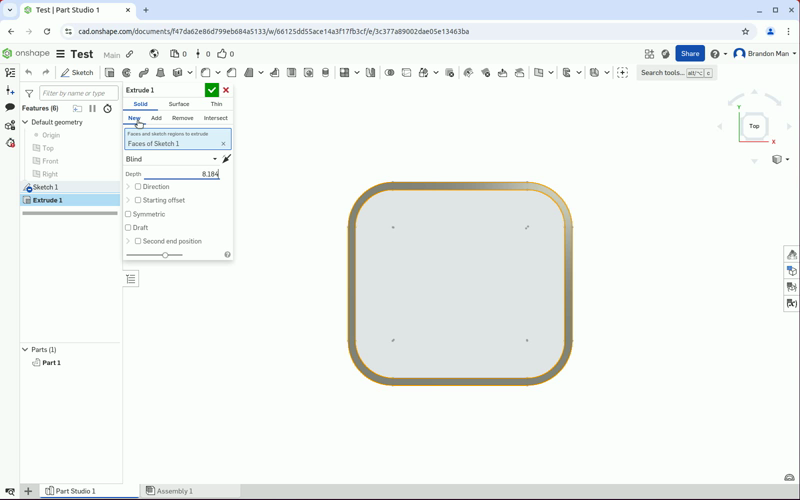
key(enter)
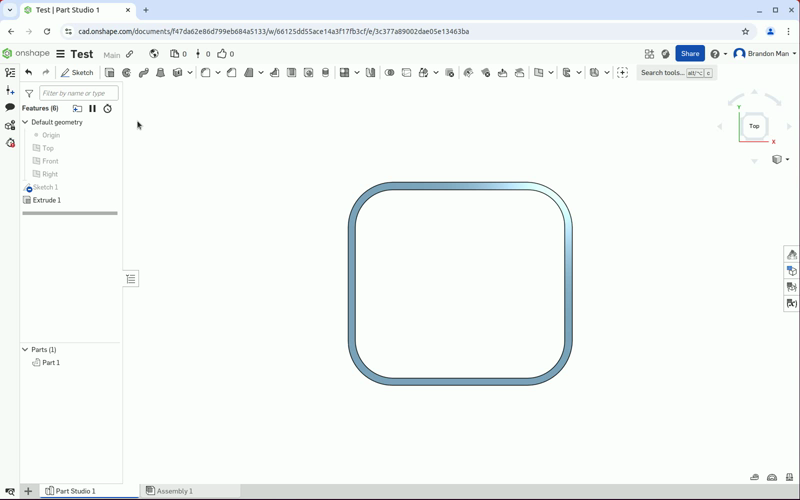
key(shift+h)
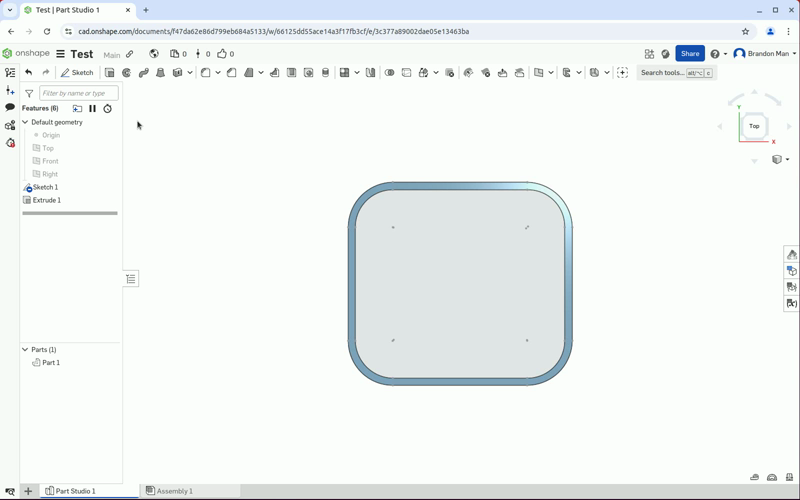
key(shift+h)
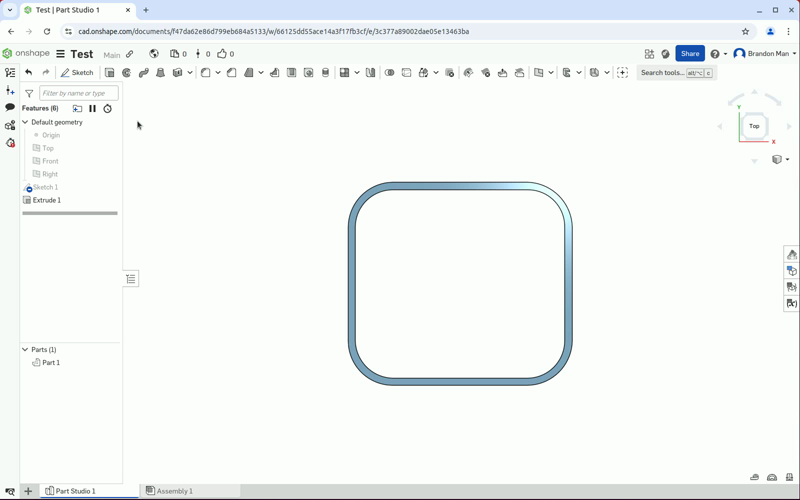
mouse_move(73, 189)
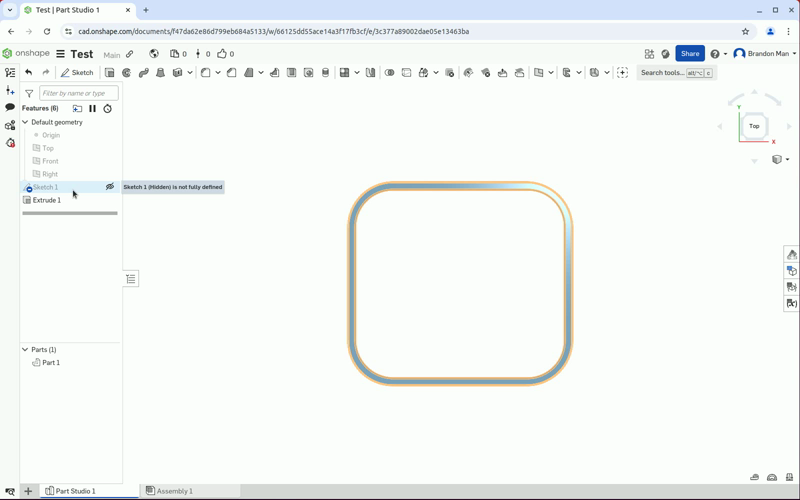
click(73, 189)
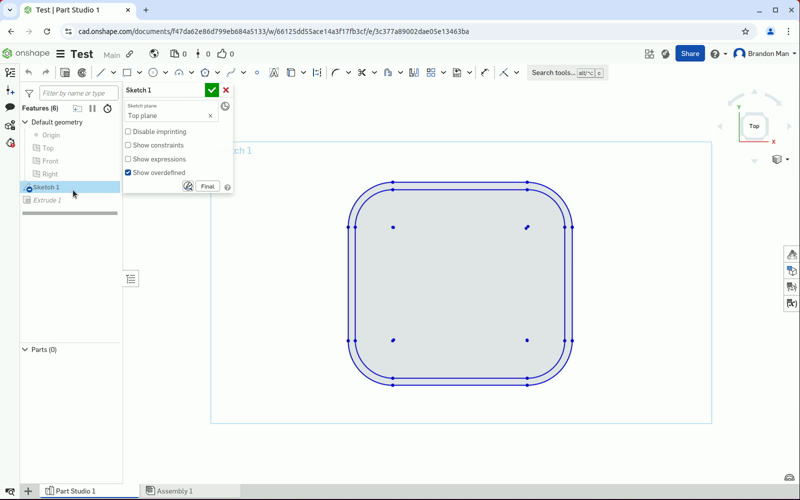
mouse_move(229, 92)
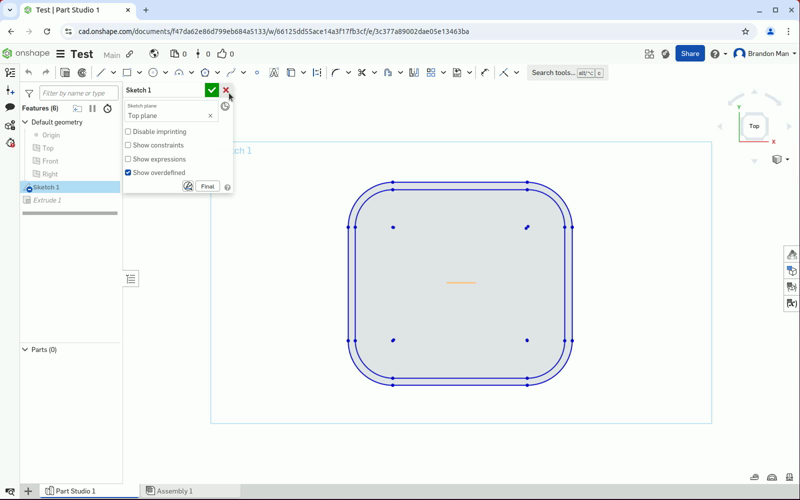
click(229, 92)
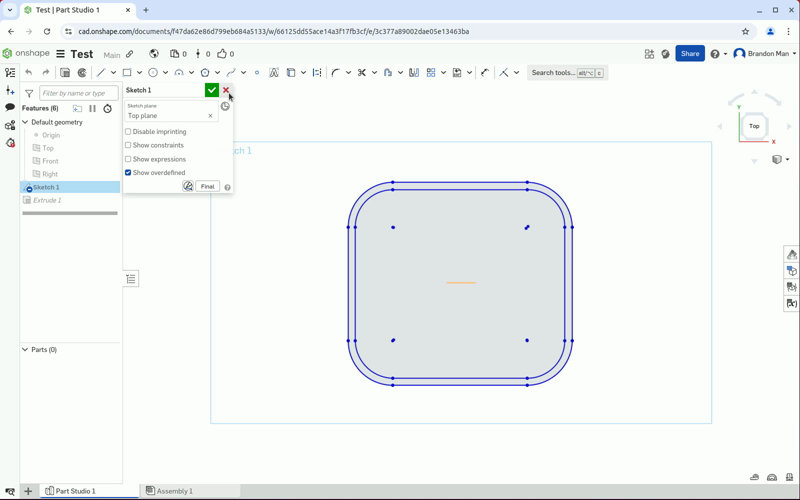
key(shift+s)
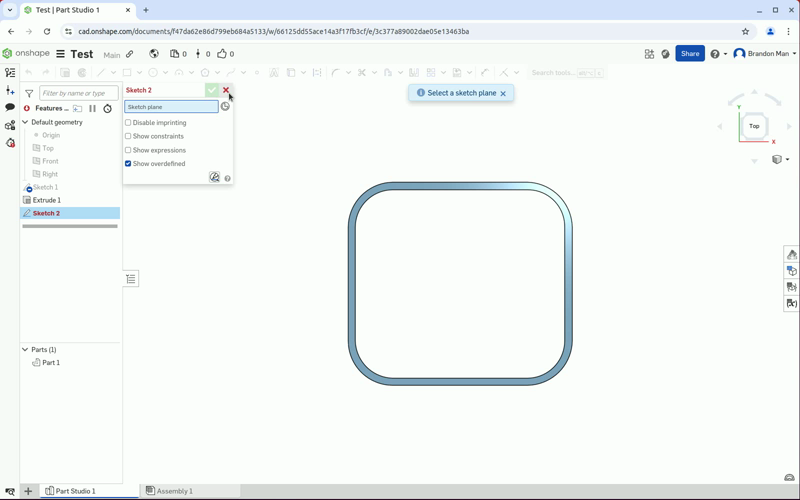
mouse_move(73, 150)
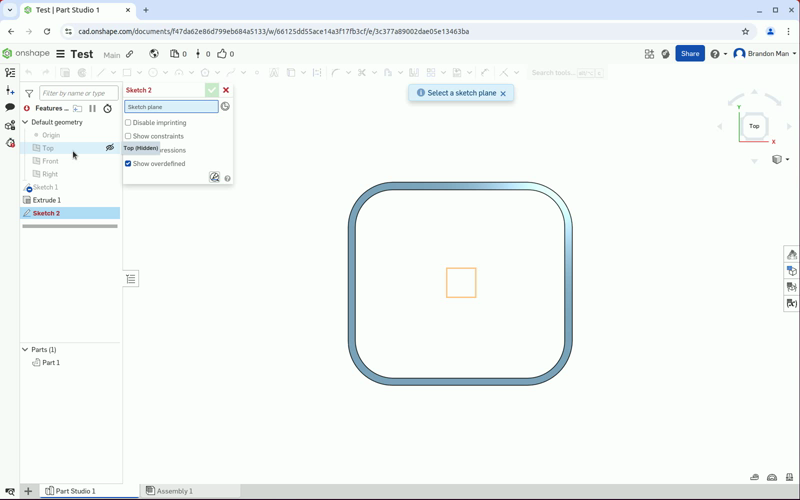
click(73, 150)
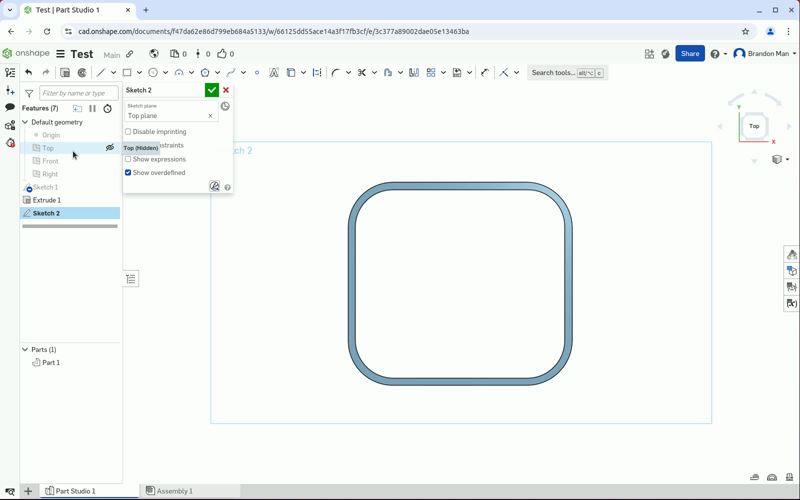
mouse_move(73, 352)
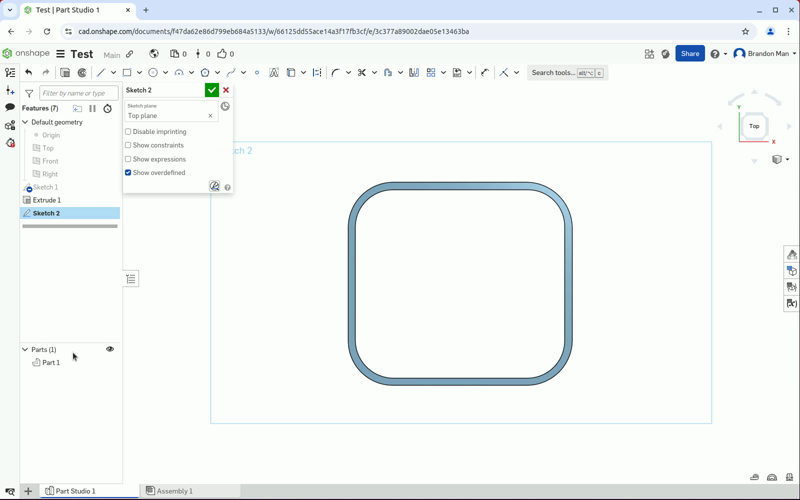
key(y)
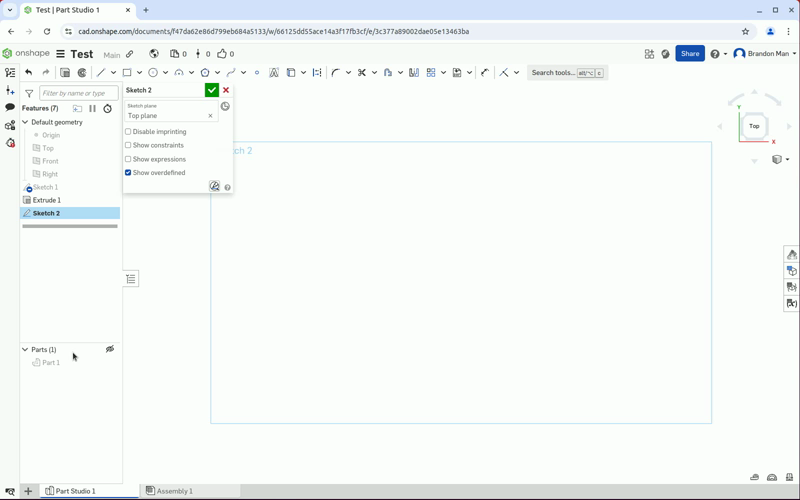
key(a)
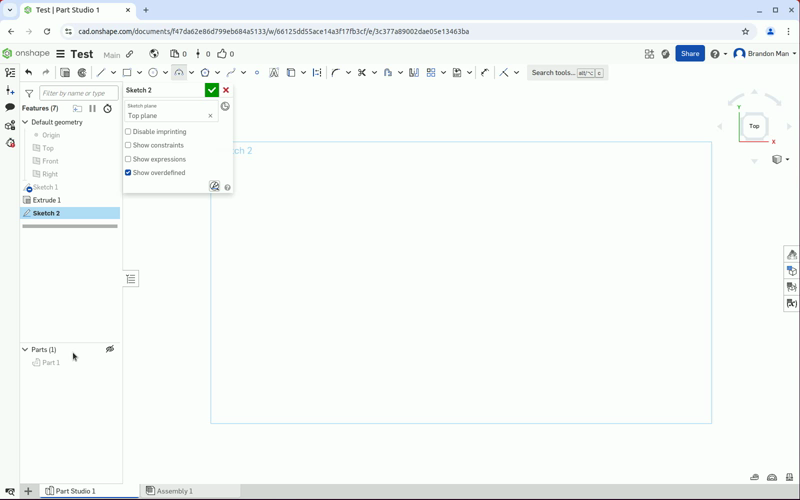
key_down(shift)
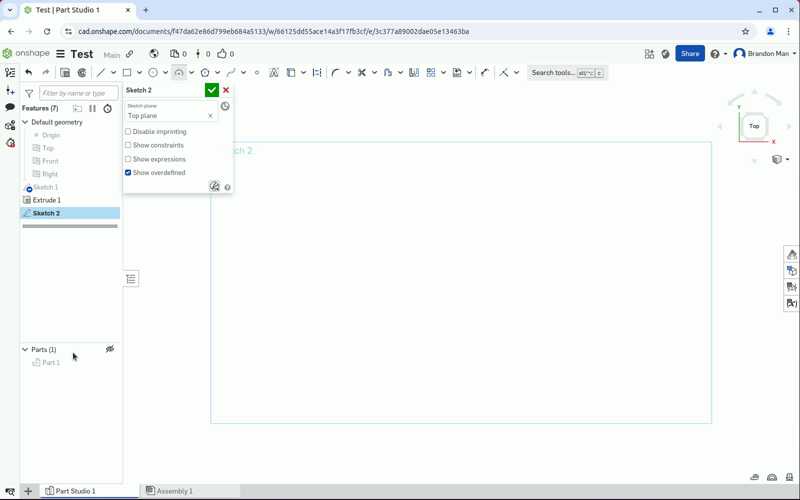
mouse_move(356, 340)
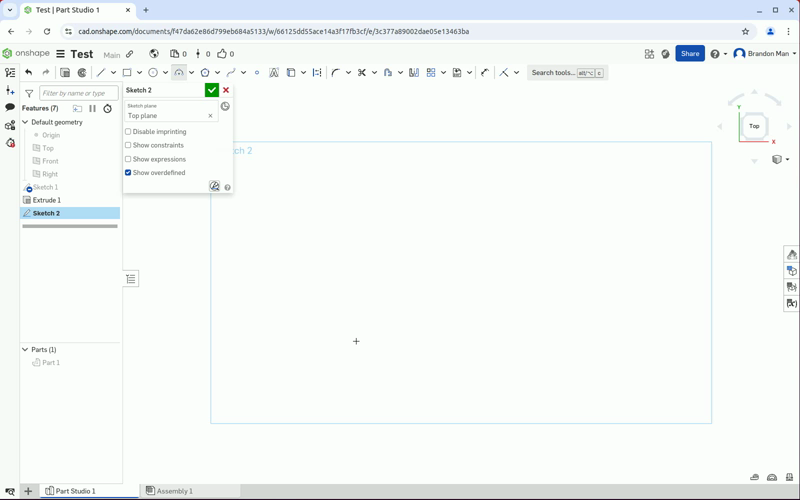
click(356, 340)
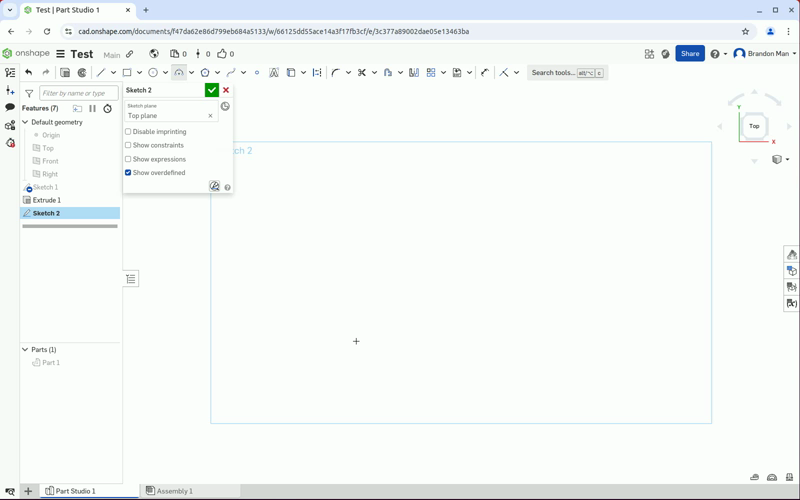
key_up(shift)
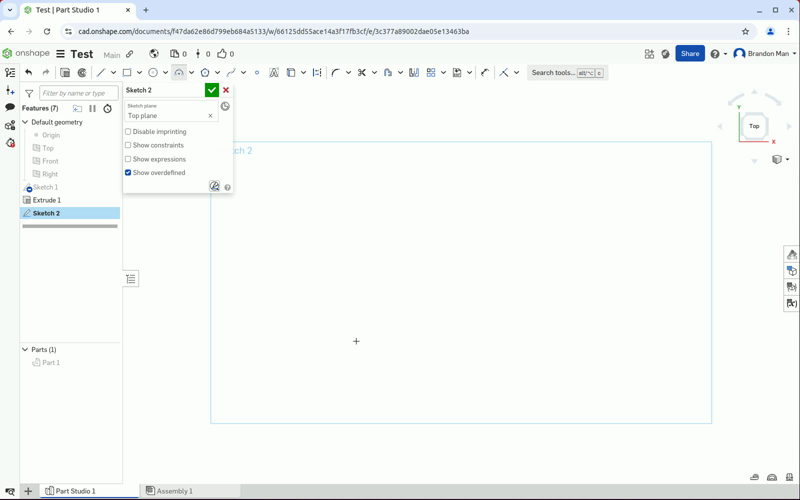
key_down(shift)
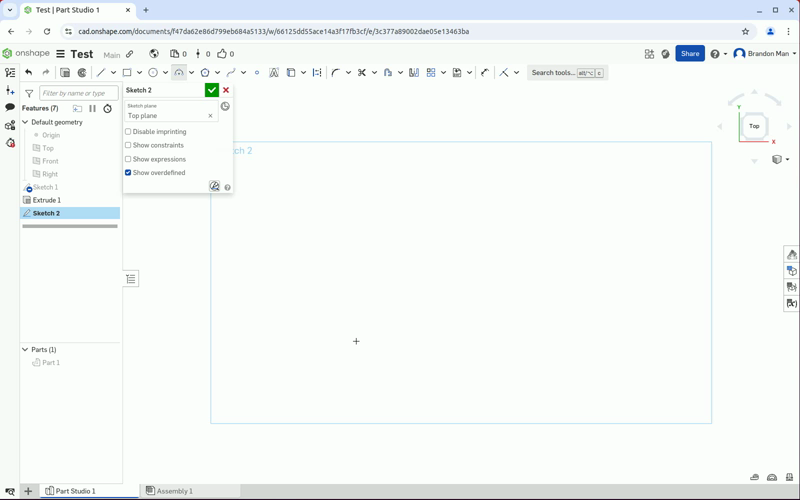
mouse_move(393, 377)
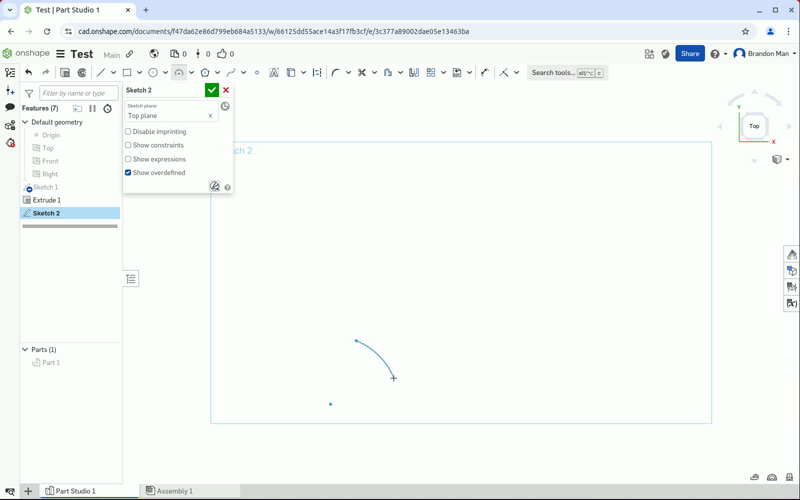
click(393, 377)
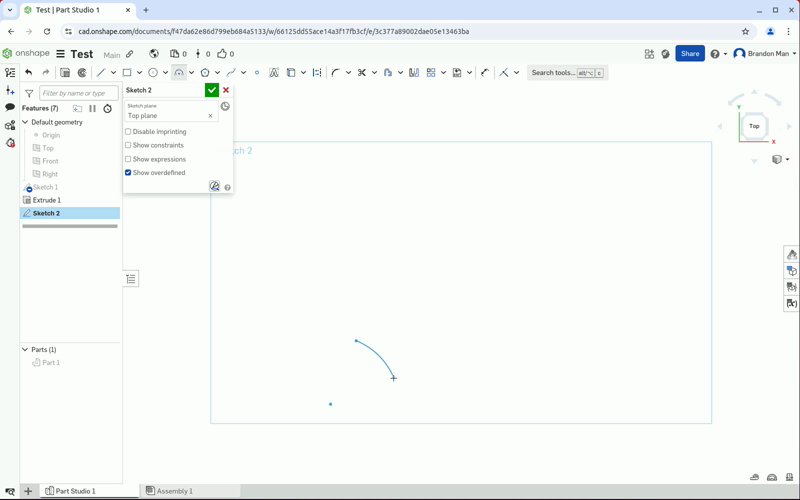
mouse_move(367, 366)
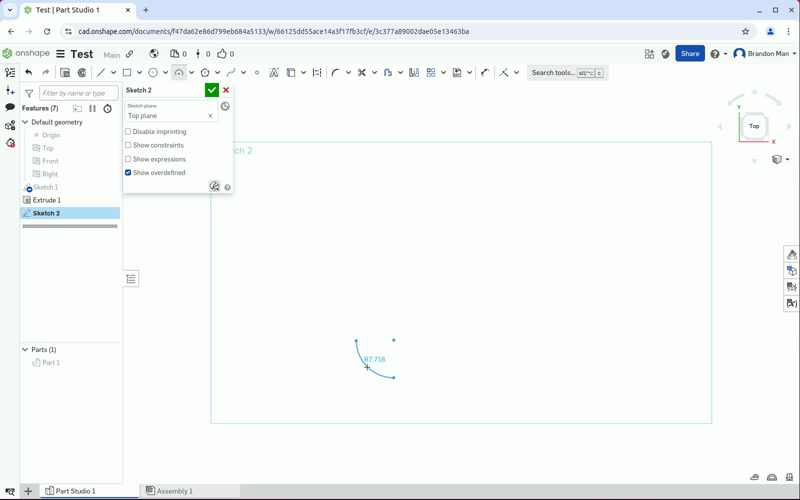
click(367, 366)
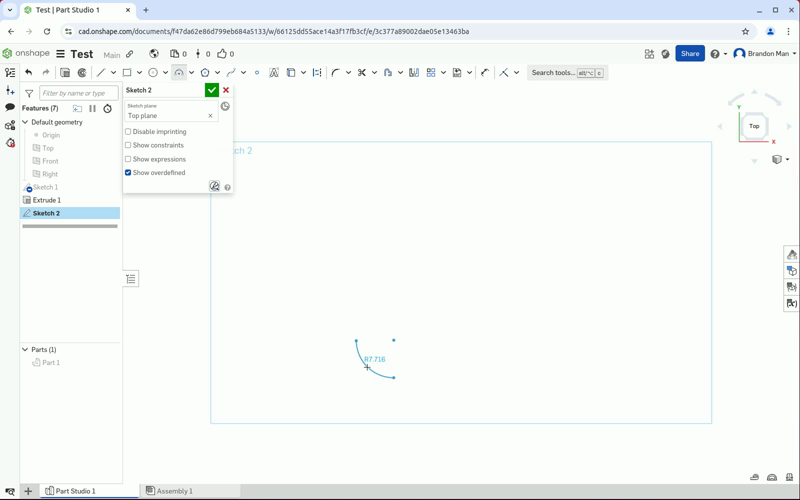
key_up(shift)
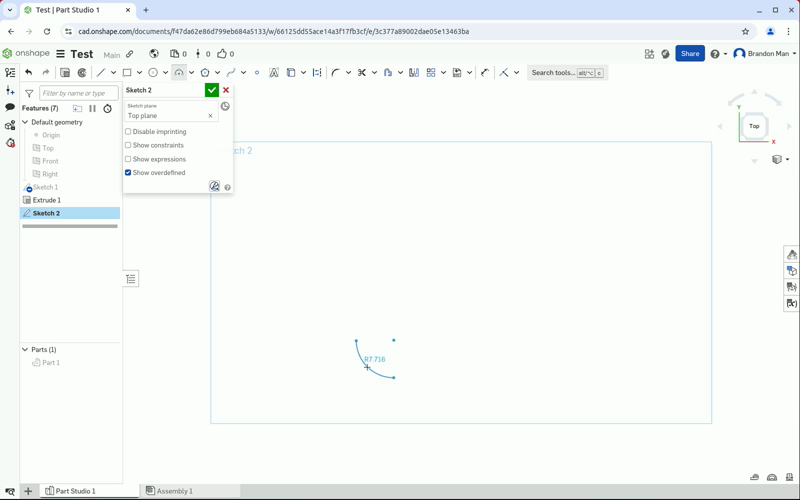
key(esc)
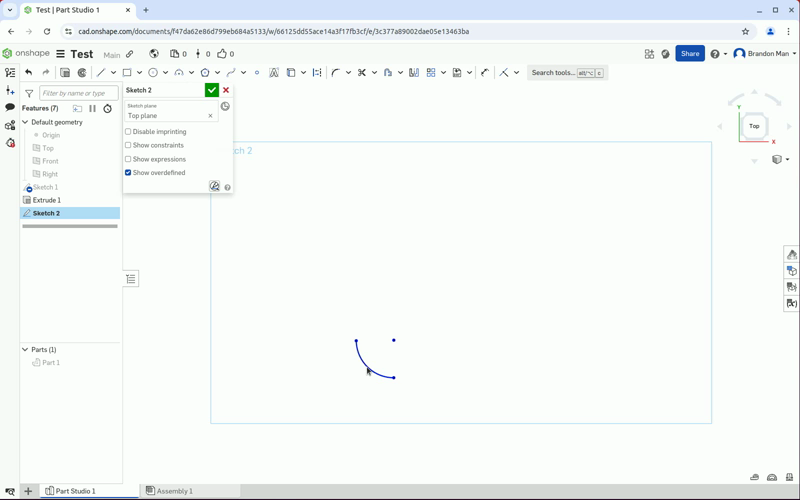
key(l)
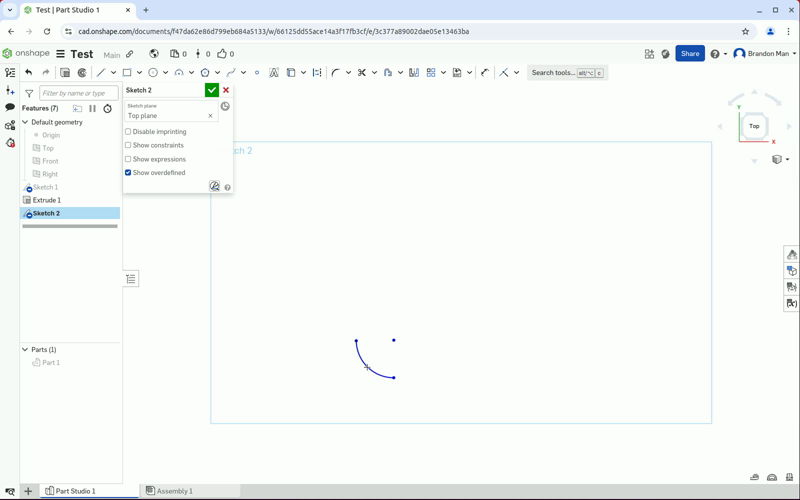
mouse_move(393, 377)
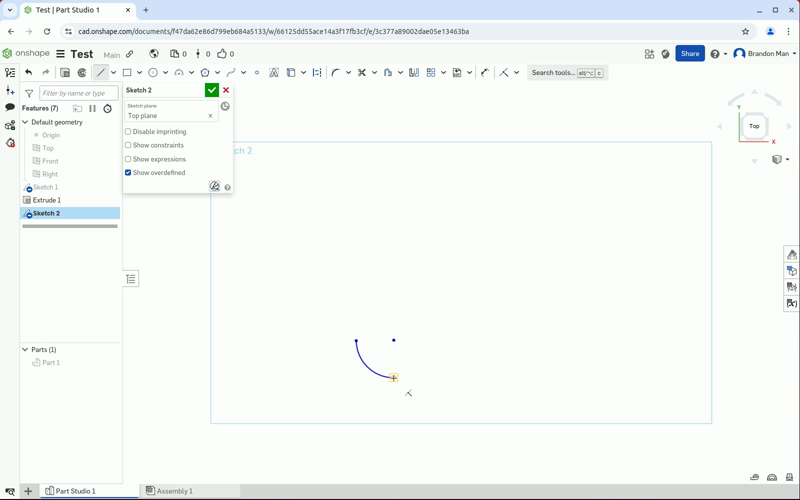
click(393, 377)
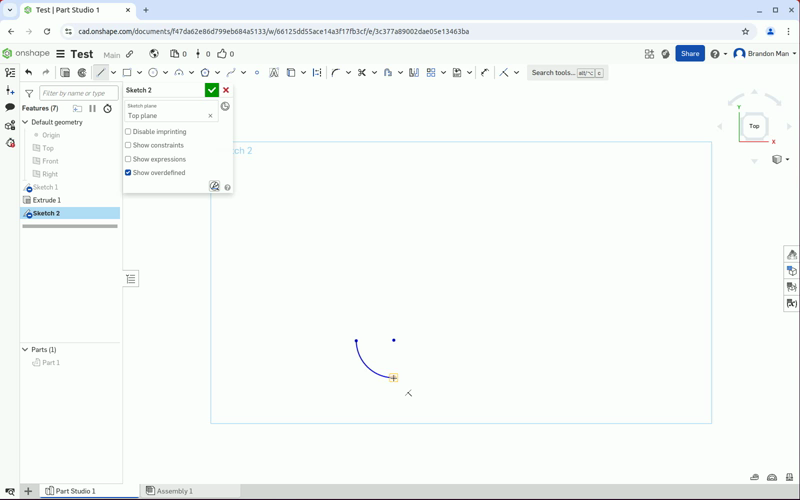
key_down(shift)
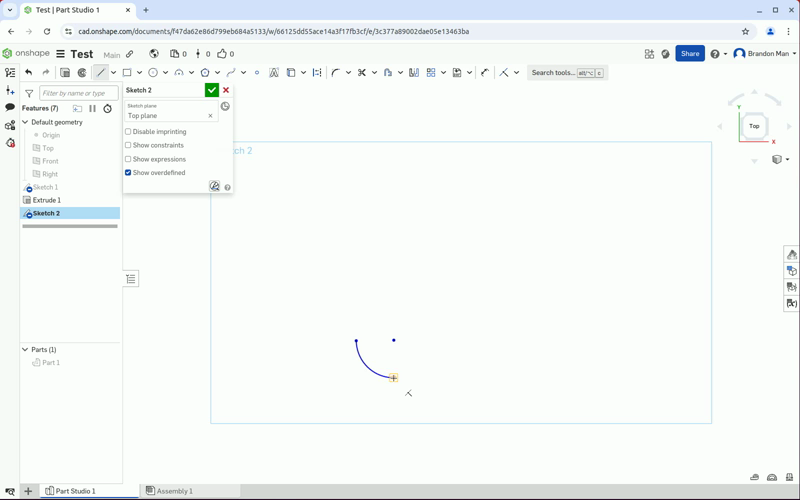
mouse_move(528, 377)
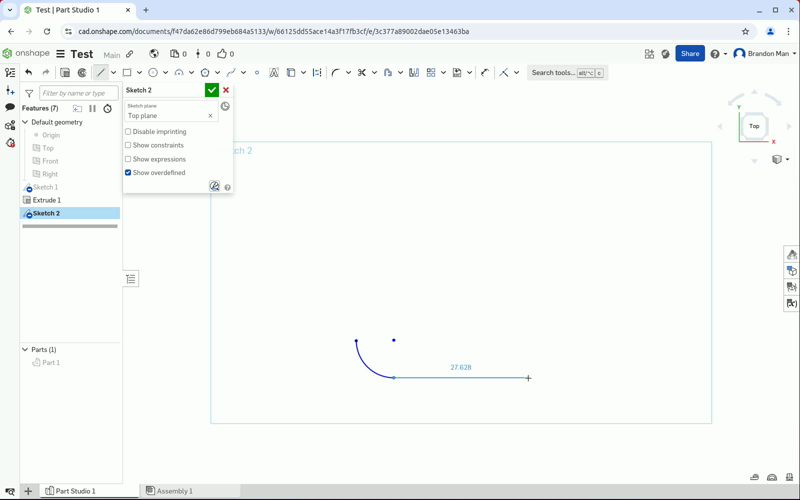
click(528, 377)
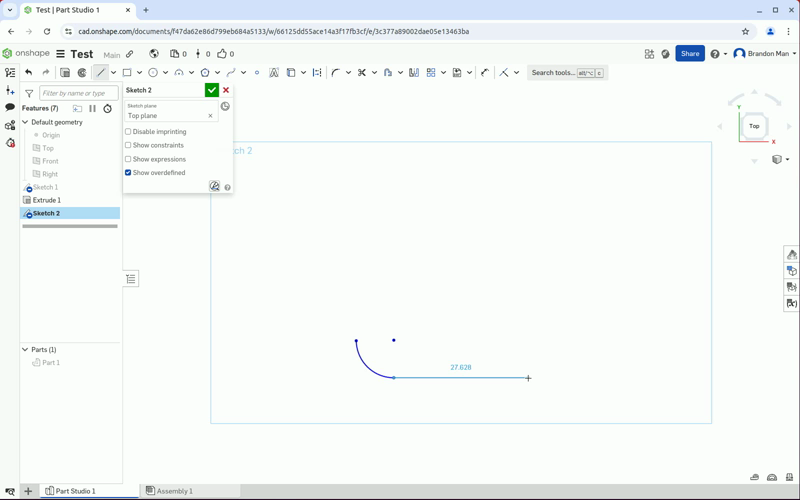
key_up(shift)
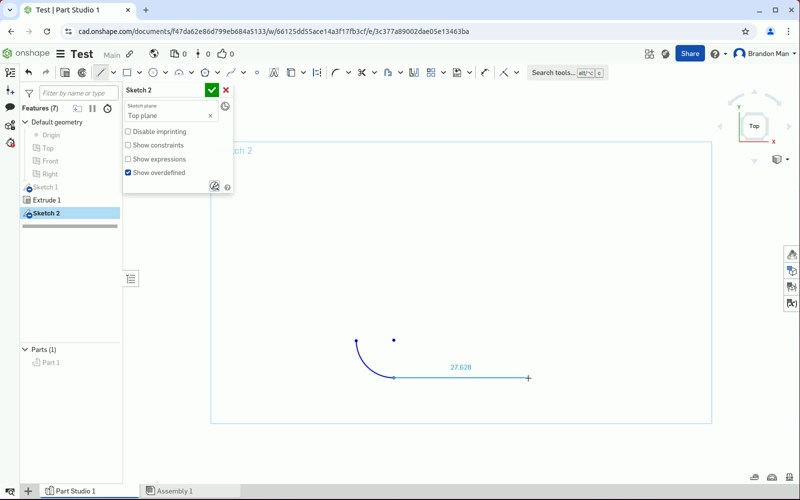
key(esc)
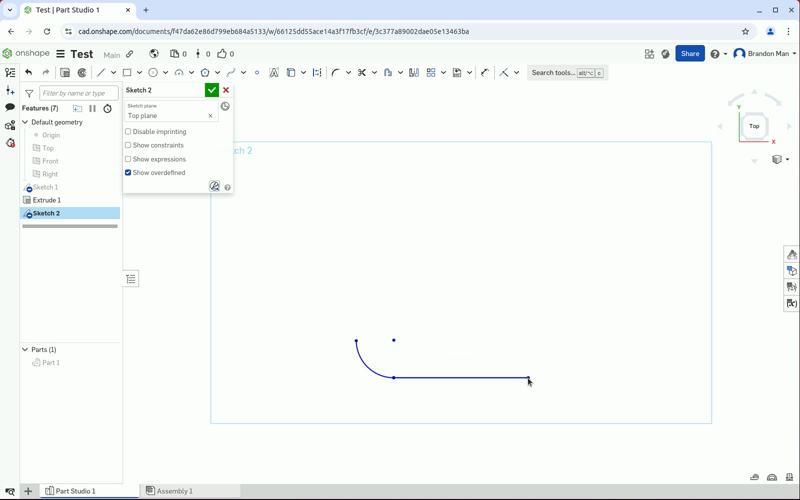
key(a)
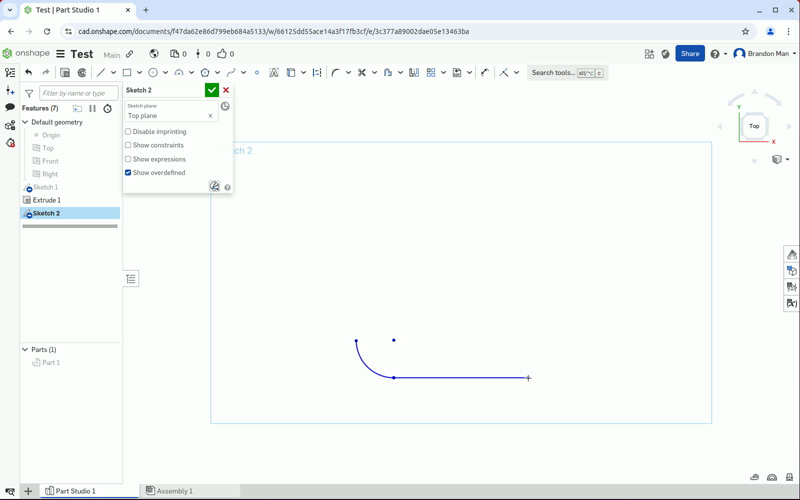
mouse_move(528, 377)
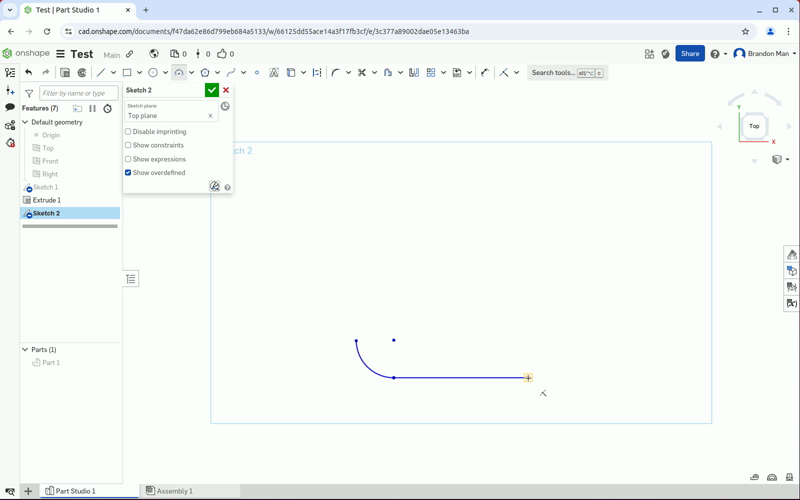
click(528, 377)
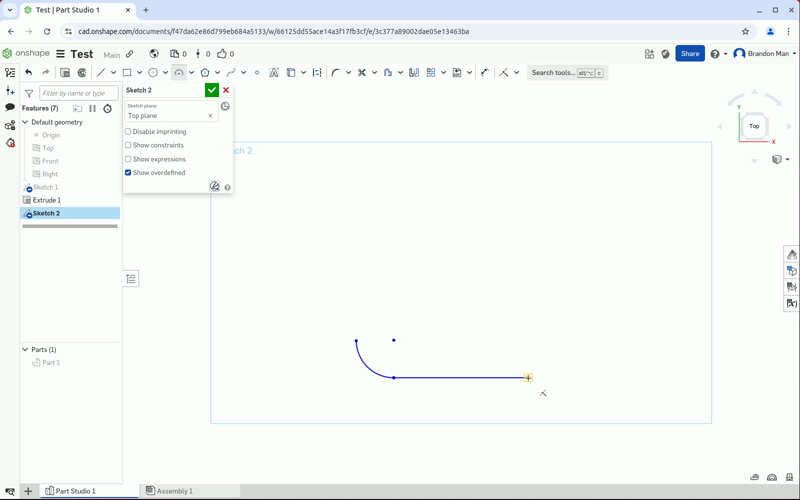
key_down(shift)
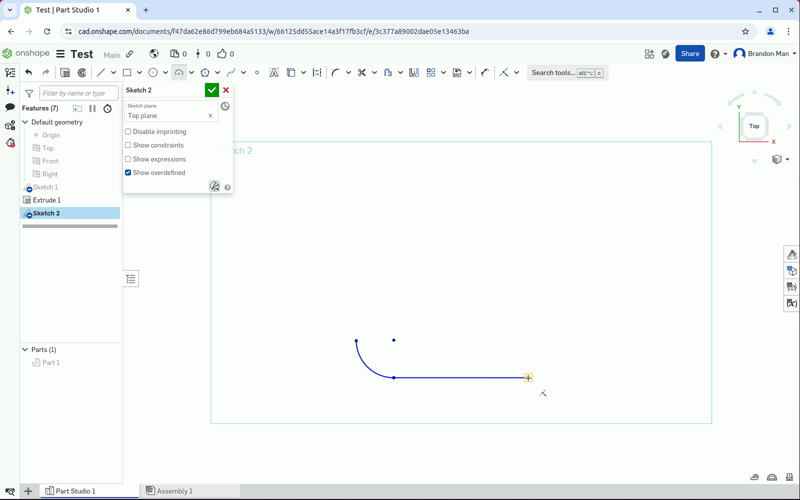
mouse_move(565, 340)
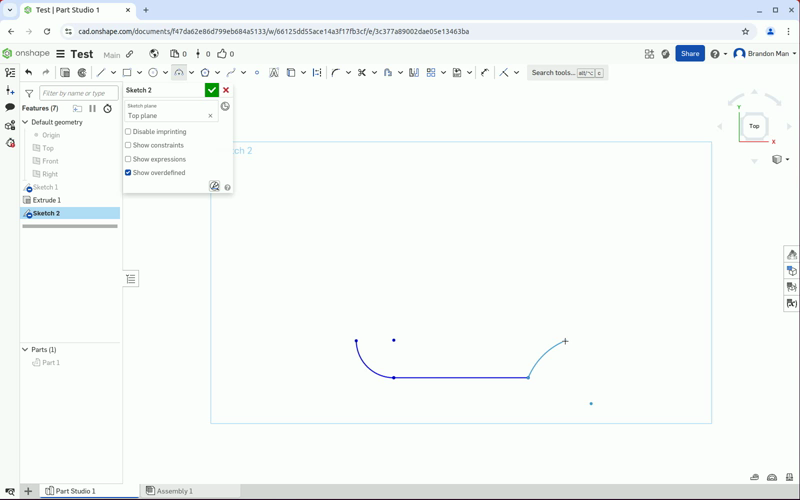
click(565, 340)
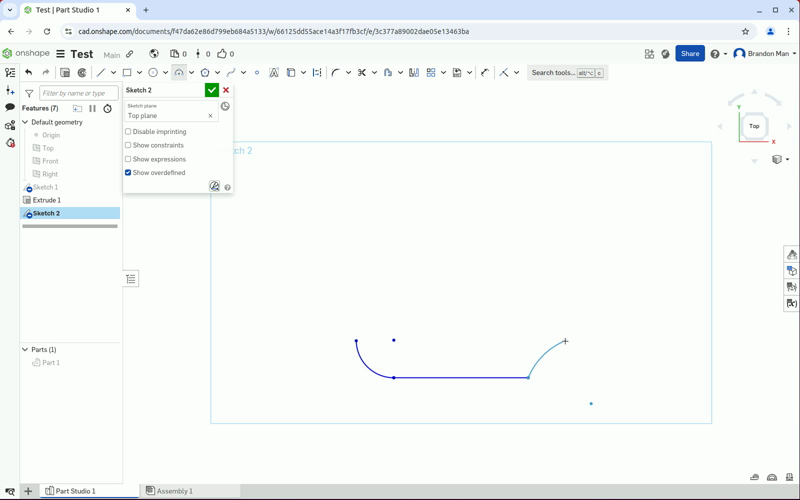
mouse_move(554, 366)
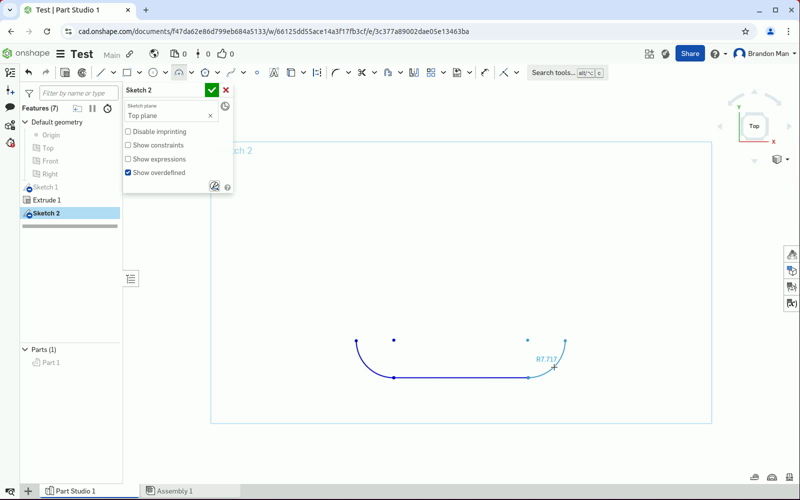
click(554, 366)
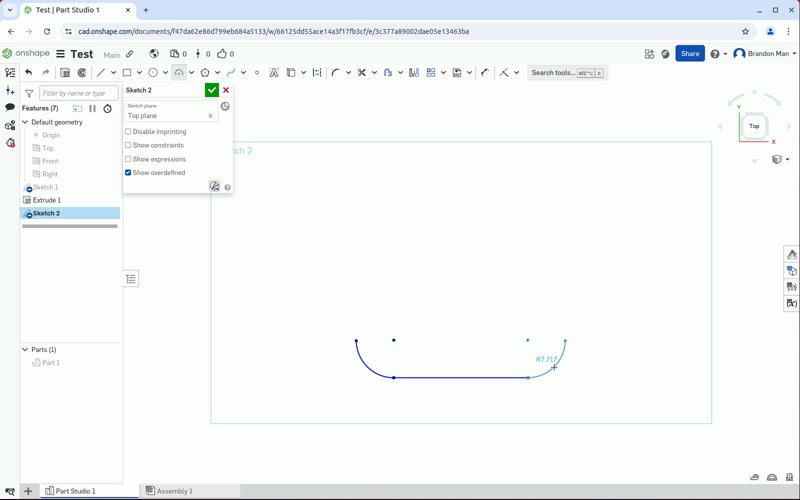
key_up(shift)
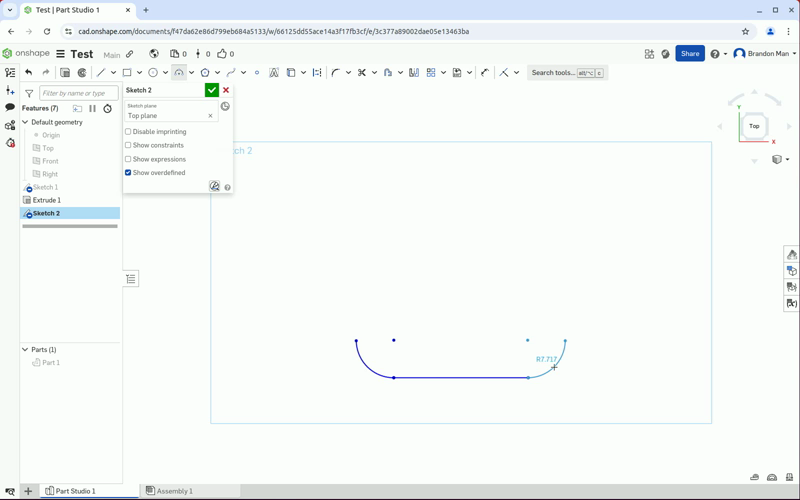
key(esc)
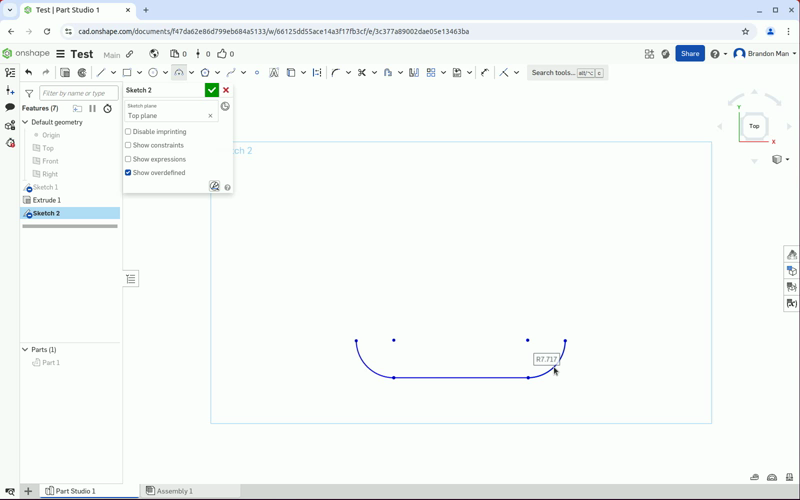
key(l)
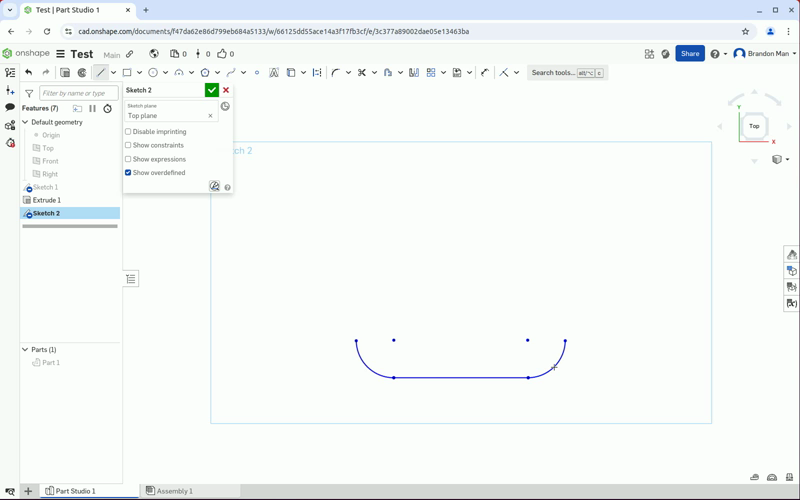
mouse_move(565, 340)
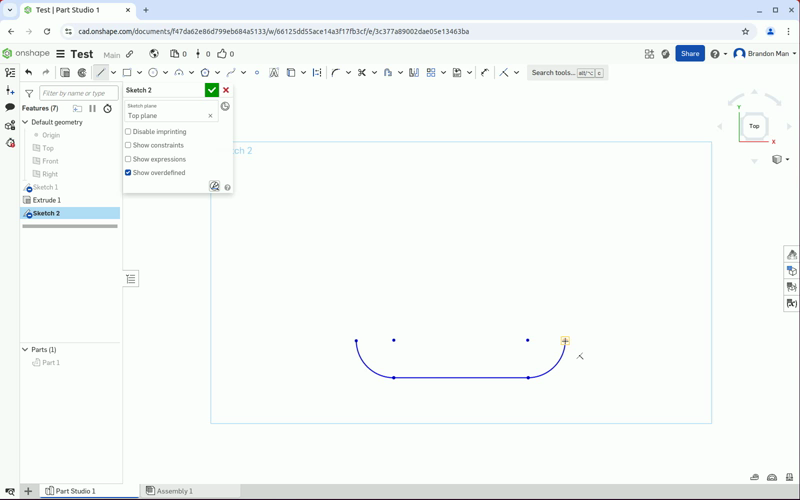
click(565, 340)
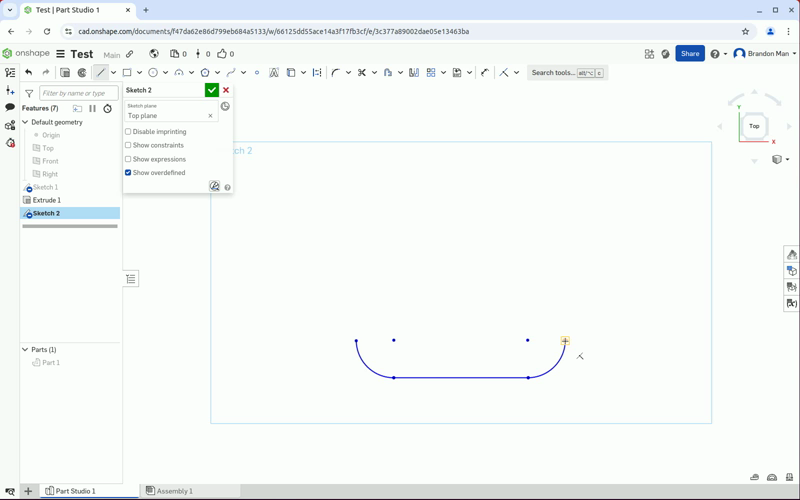
key_down(shift)
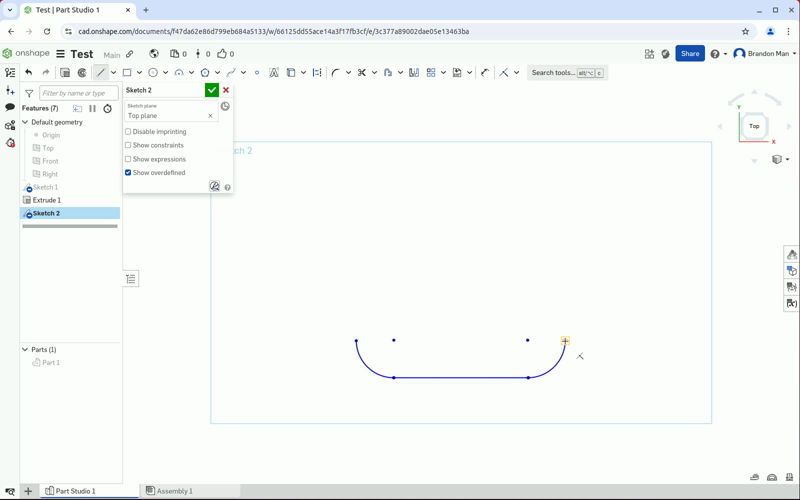
mouse_move(565, 226)
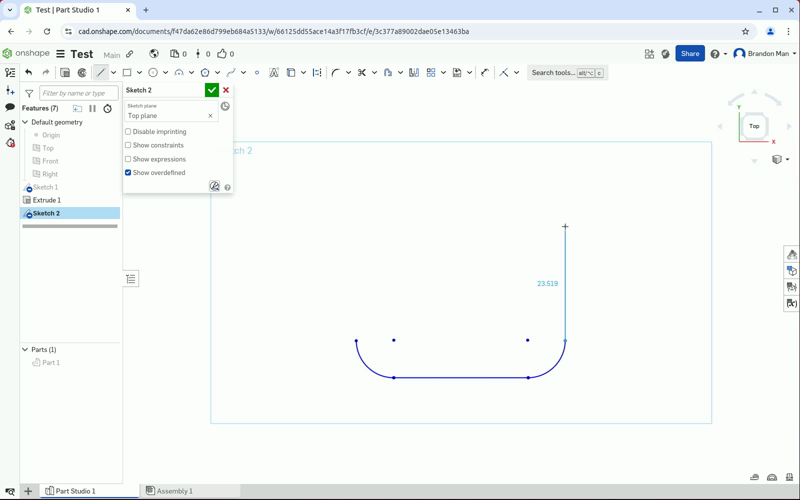
click(565, 226)
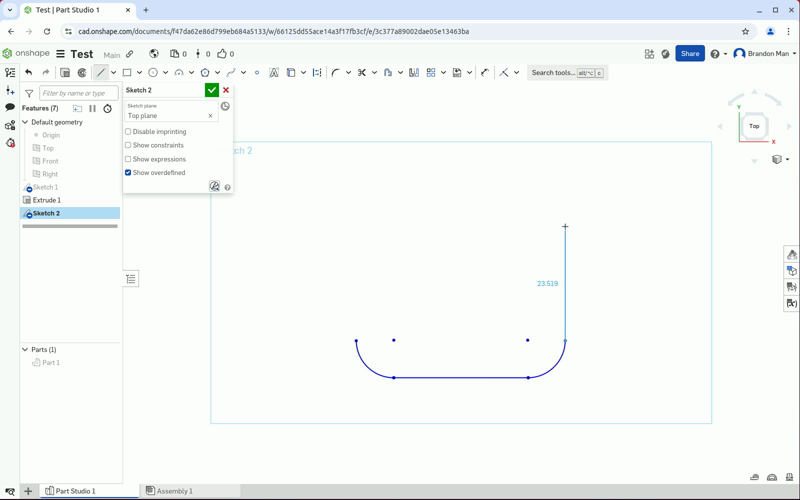
key_up(shift)
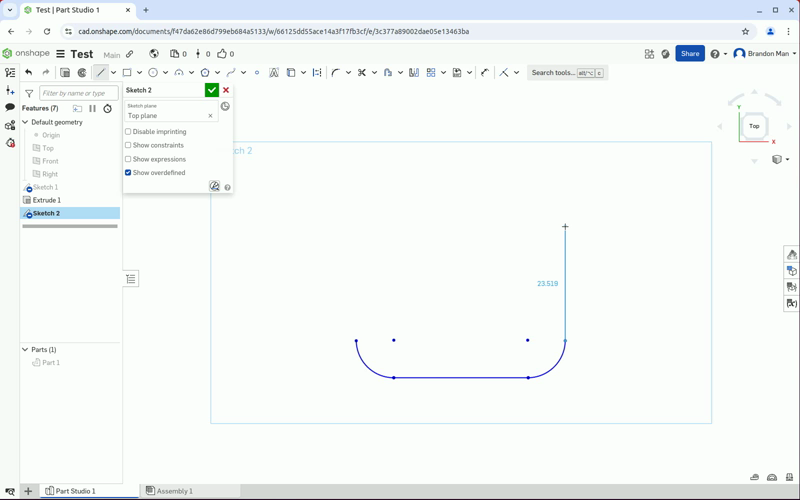
key(esc)
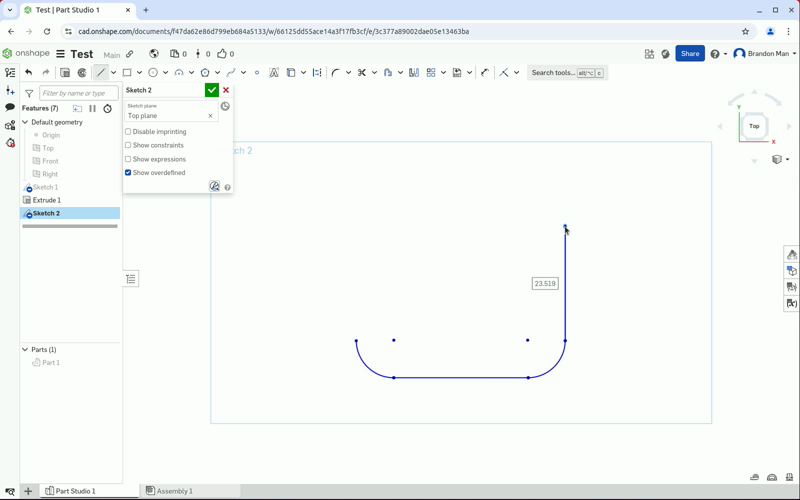
key(a)
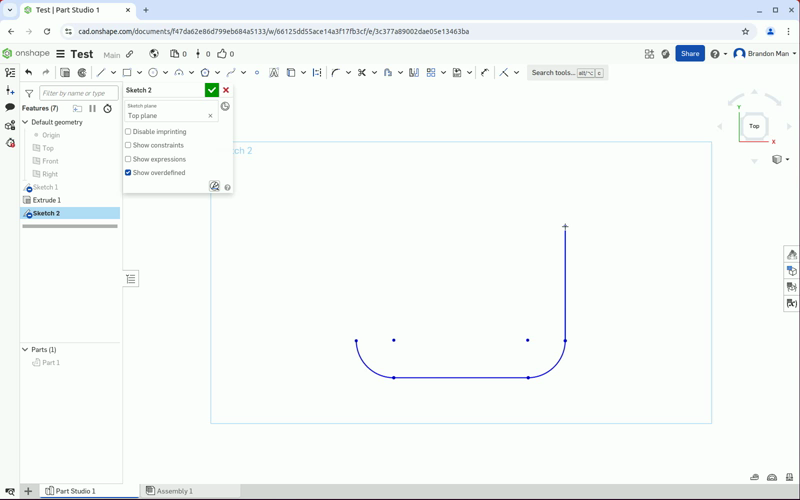
mouse_move(565, 226)
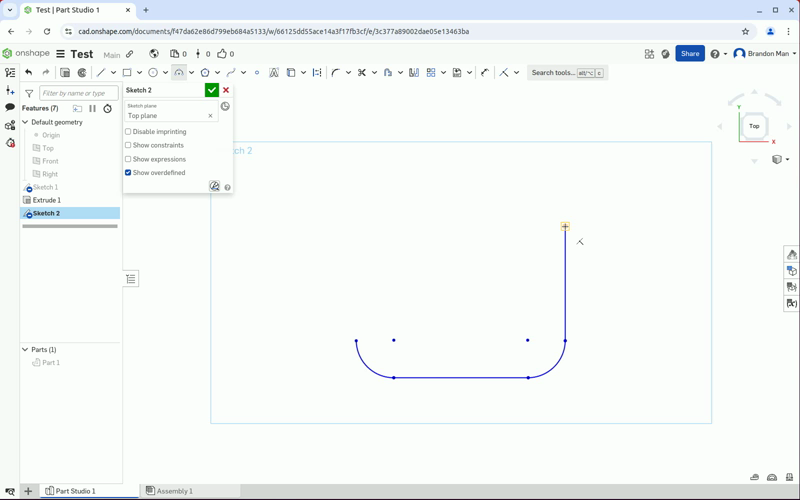
click(565, 226)
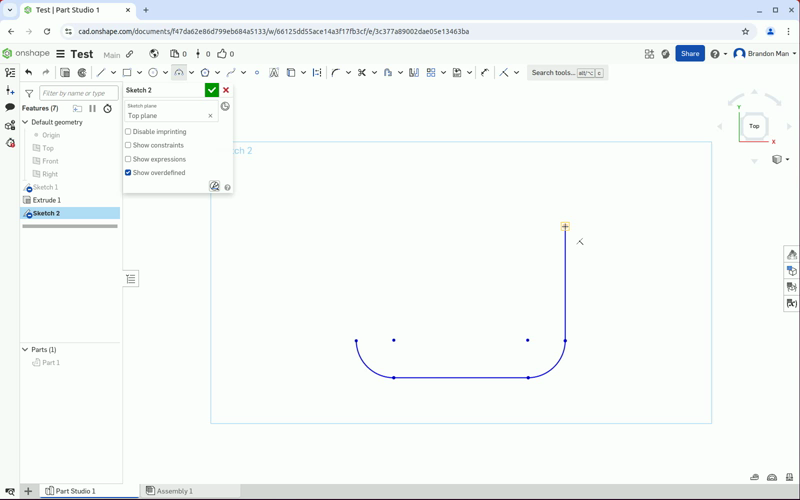
key_down(shift)
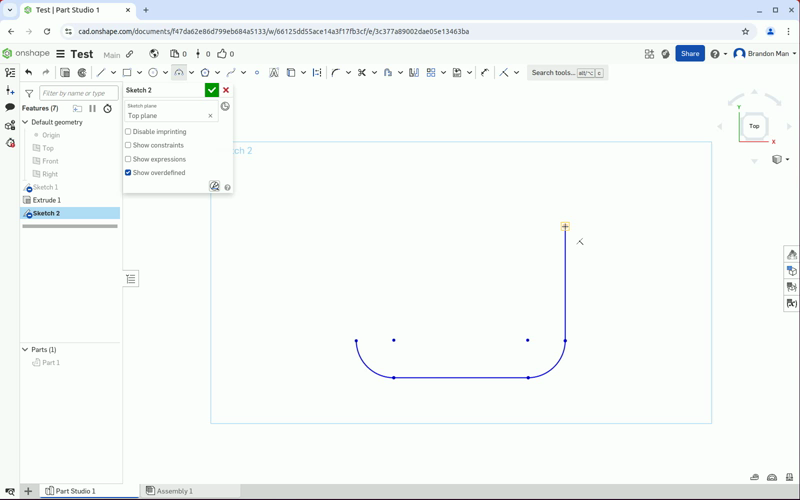
mouse_move(528, 188)
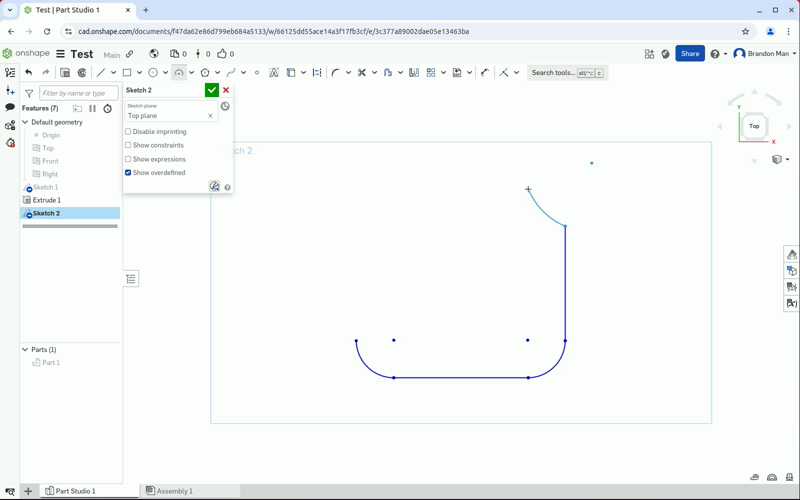
click(528, 188)
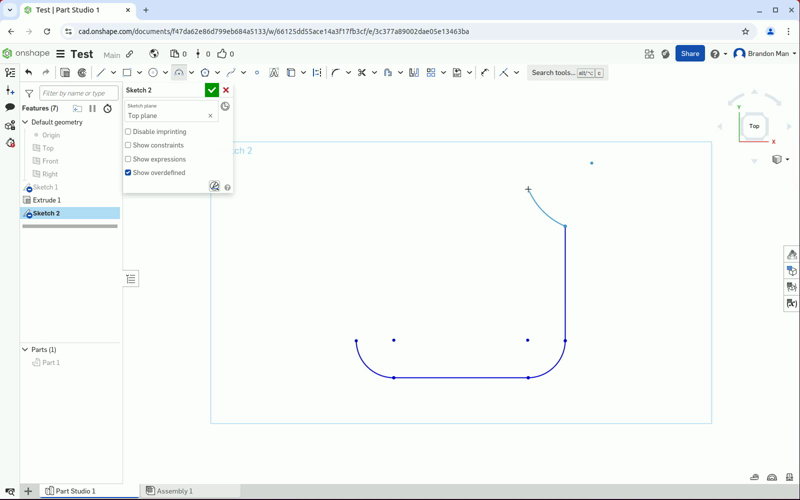
mouse_move(554, 199)
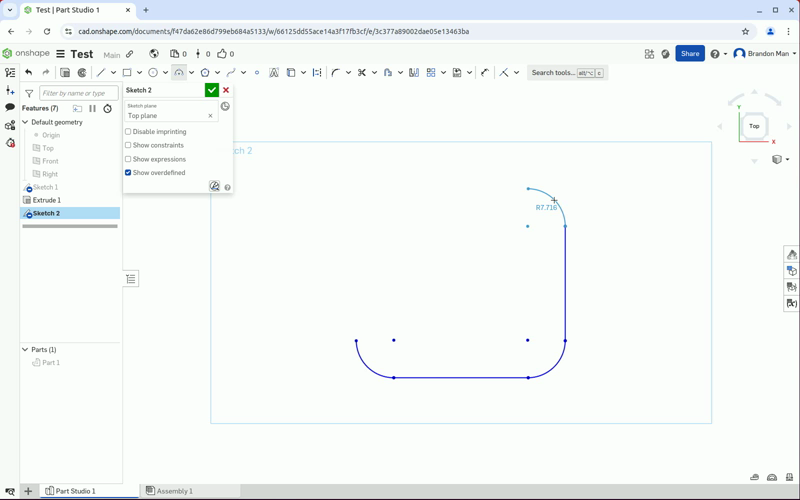
click(554, 199)
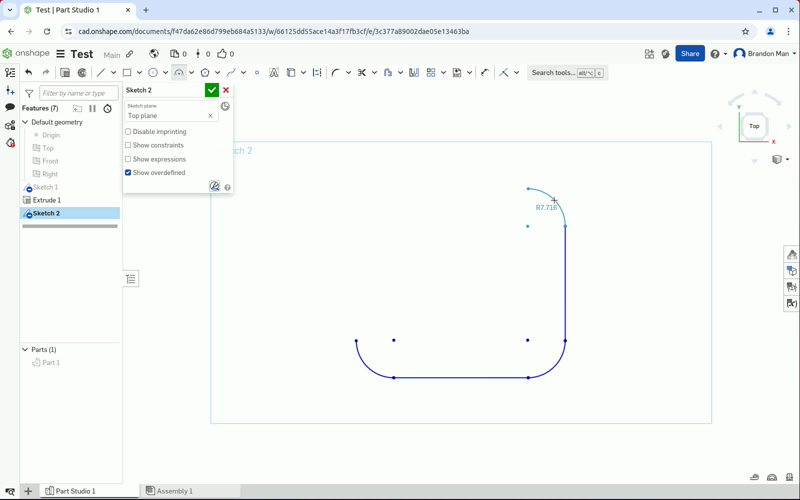
key_up(shift)
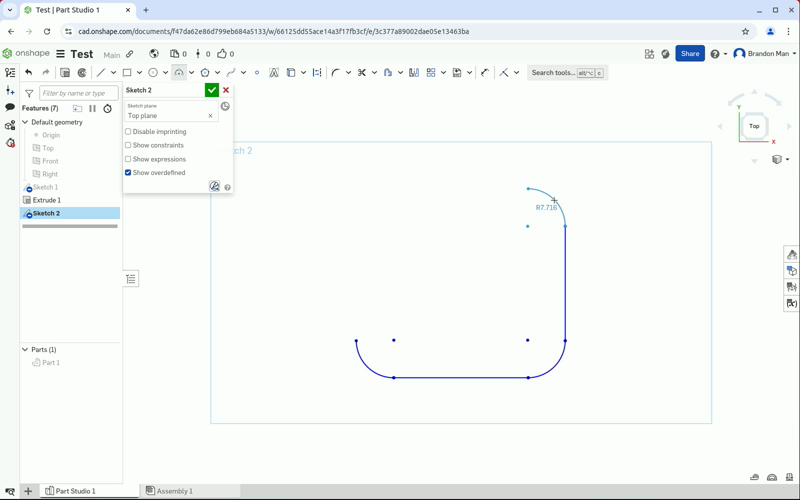
key(esc)
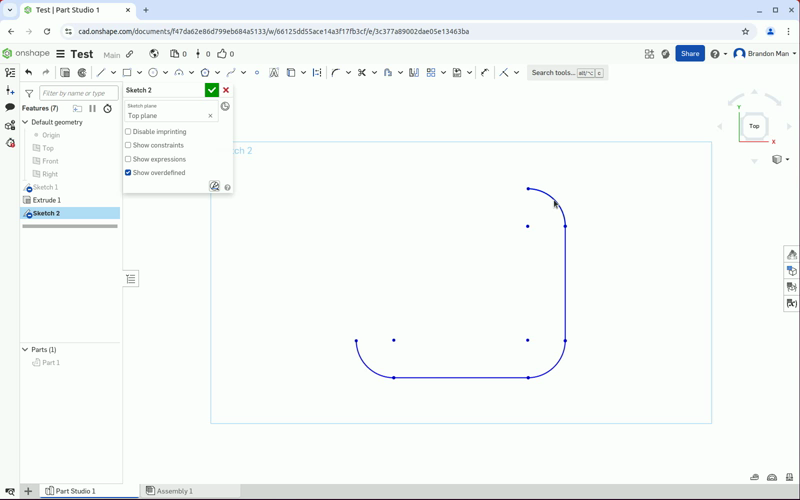
key(l)
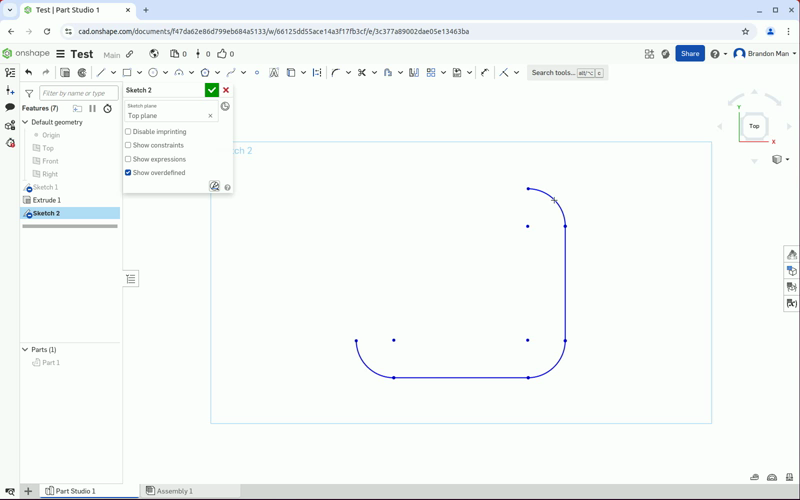
mouse_move(528, 188)
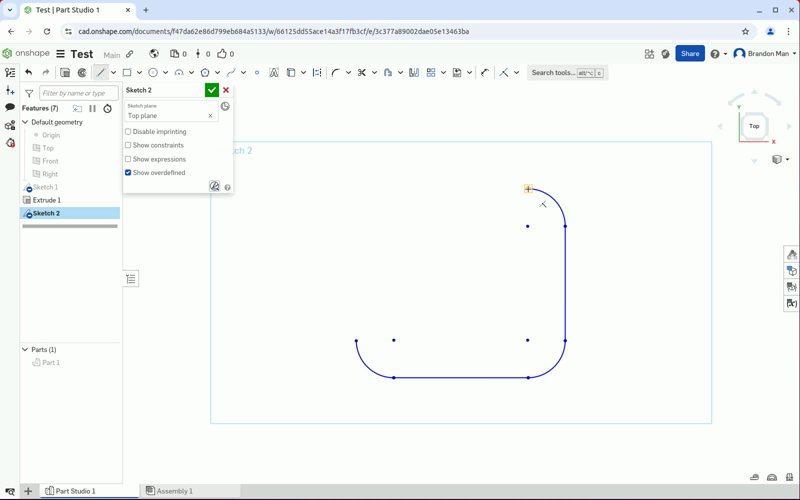
click(528, 188)
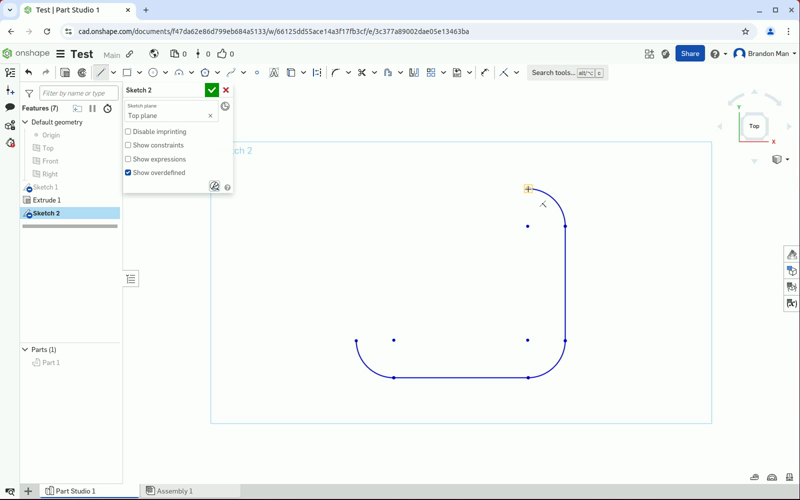
key_down(shift)
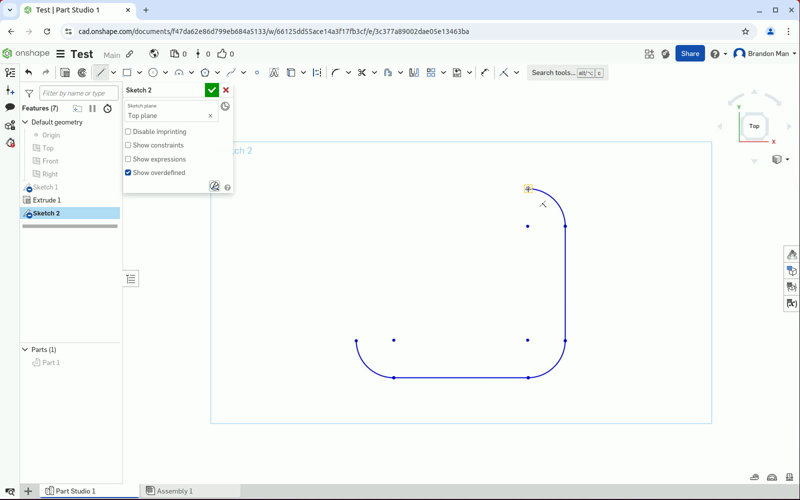
mouse_move(393, 188)
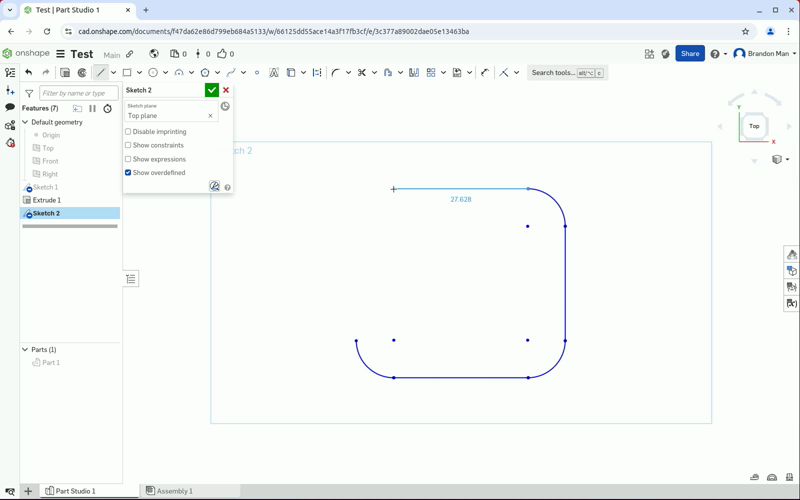
click(393, 188)
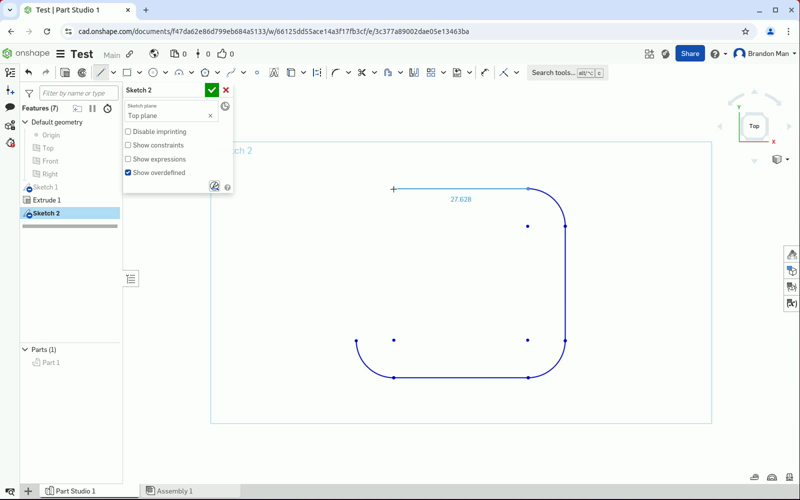
key_up(shift)
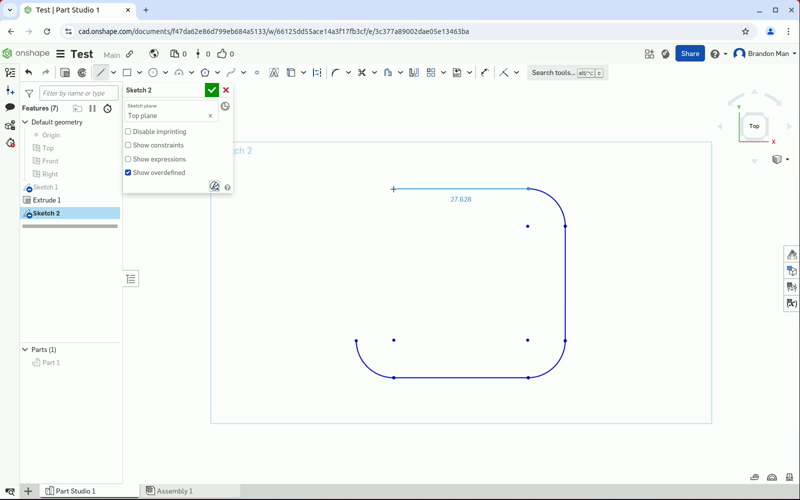
key(esc)
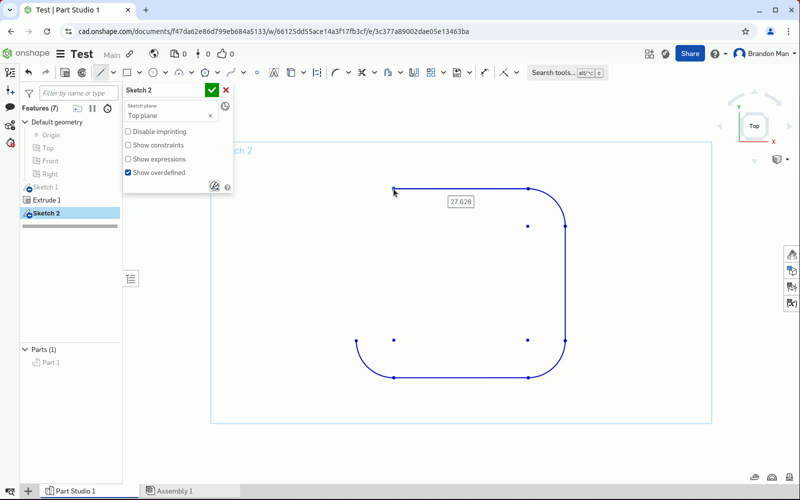
key(a)
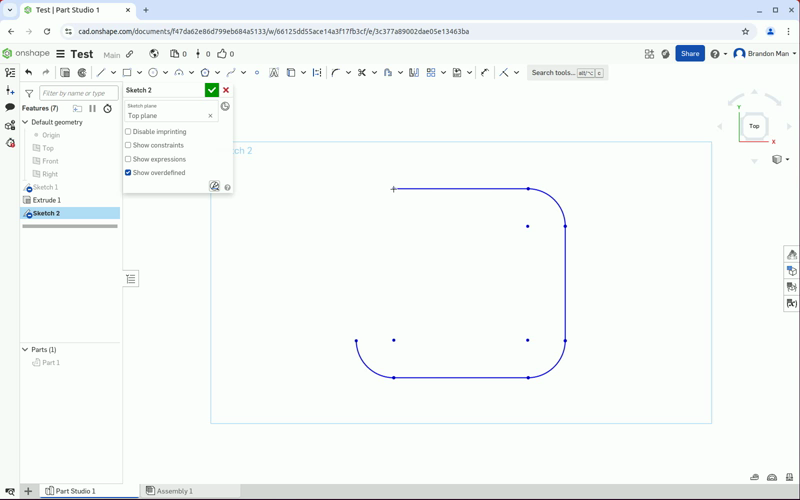
mouse_move(393, 188)
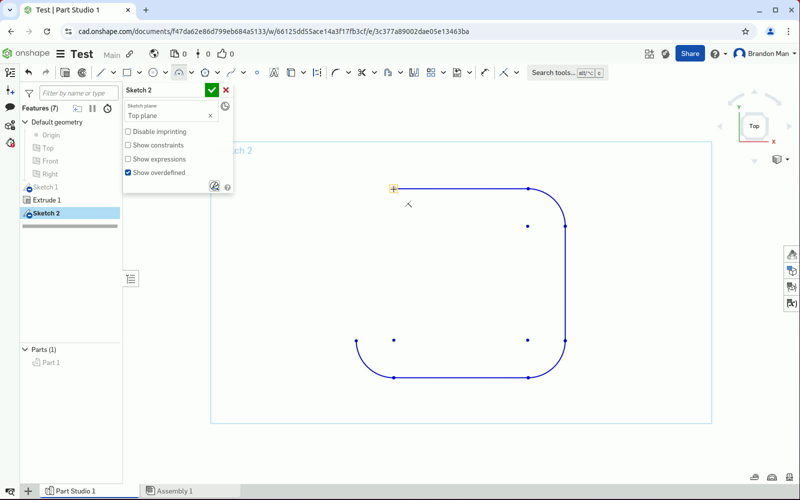
click(393, 188)
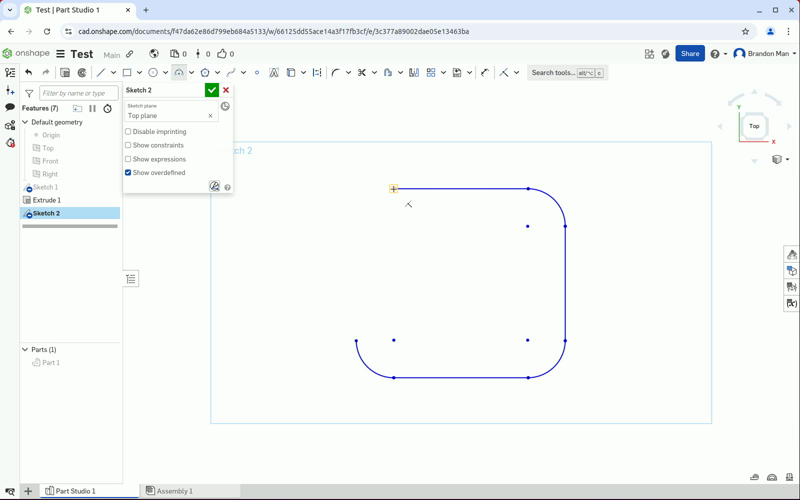
key_down(shift)
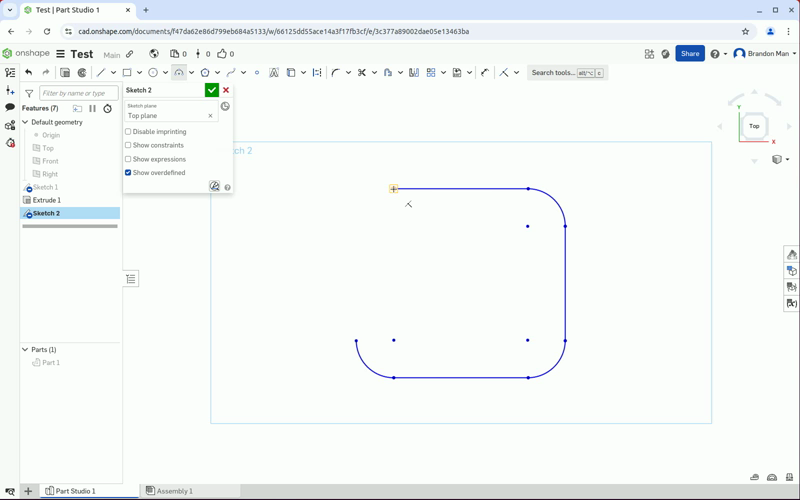
mouse_move(356, 226)
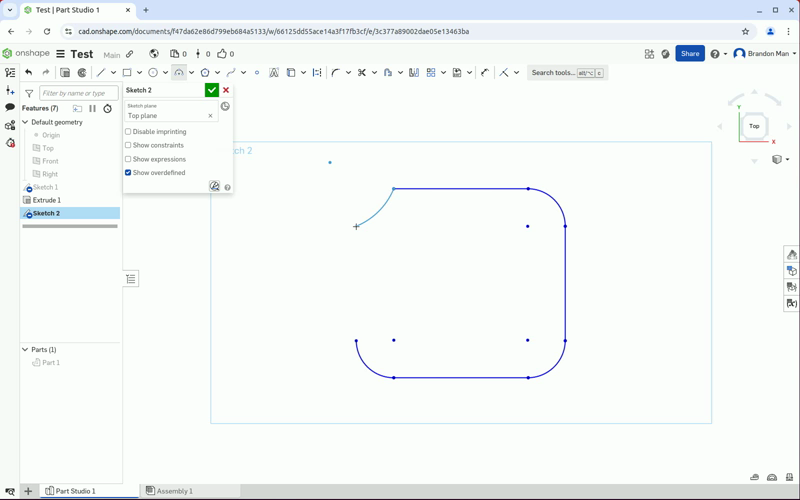
click(356, 226)
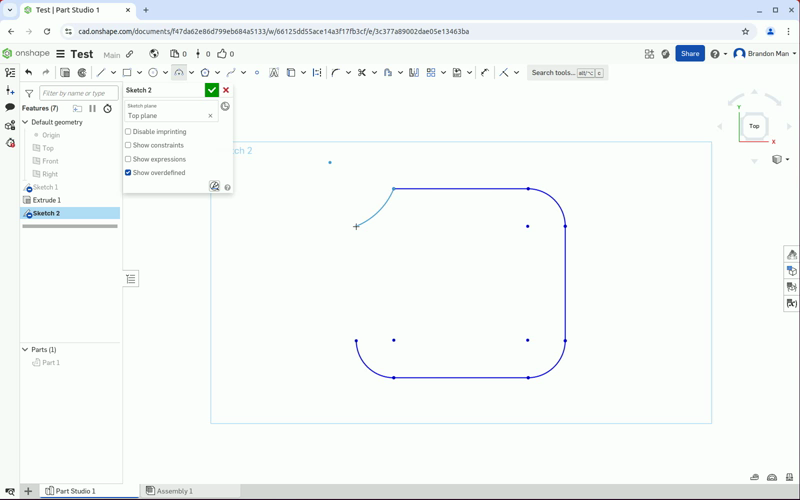
mouse_move(367, 199)
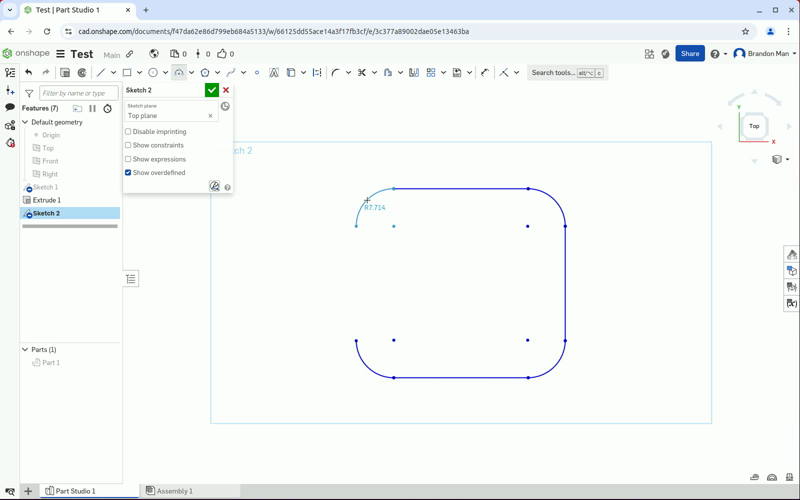
click(367, 199)
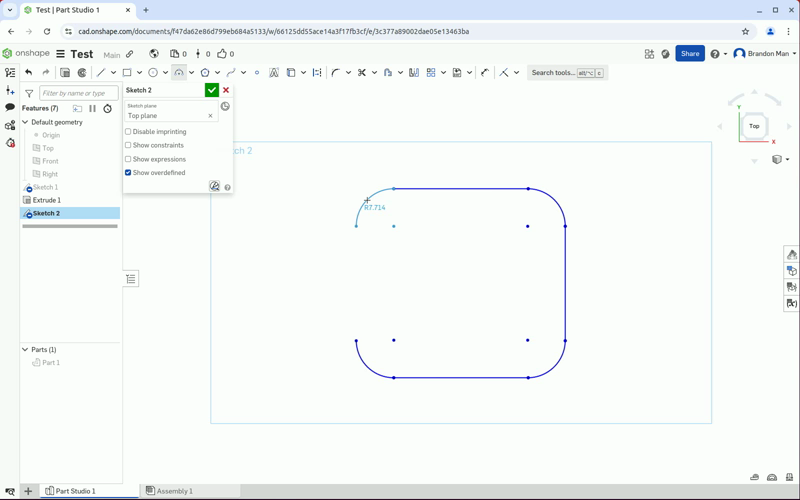
key_up(shift)
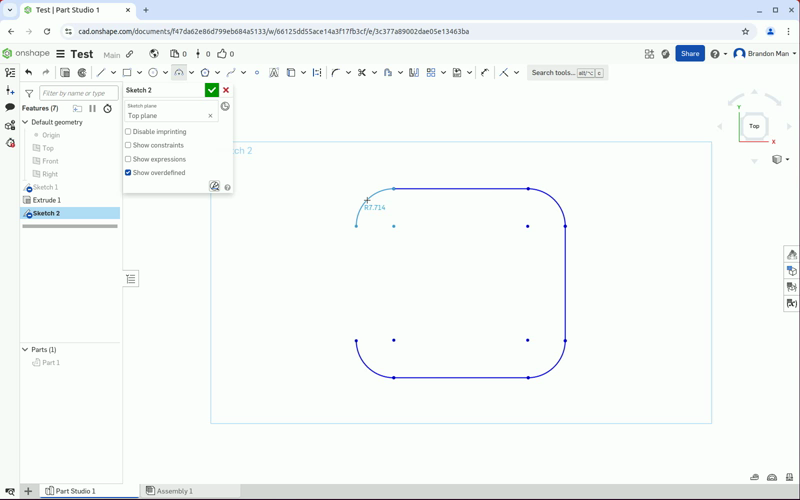
key(esc)
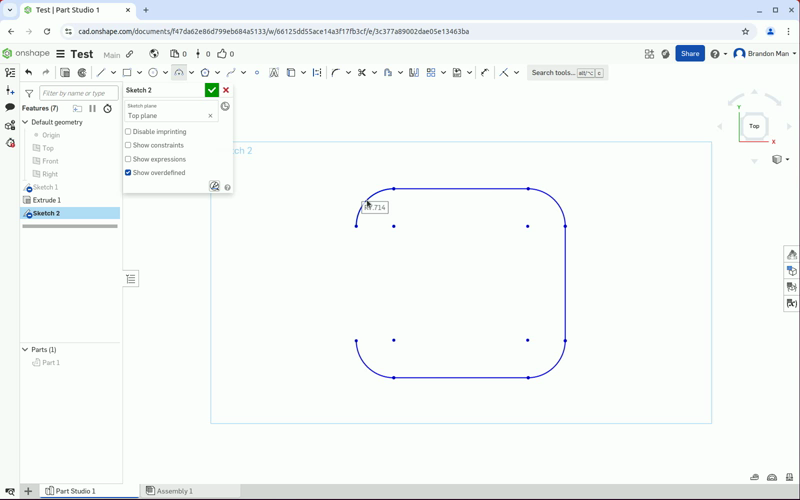
key(l)
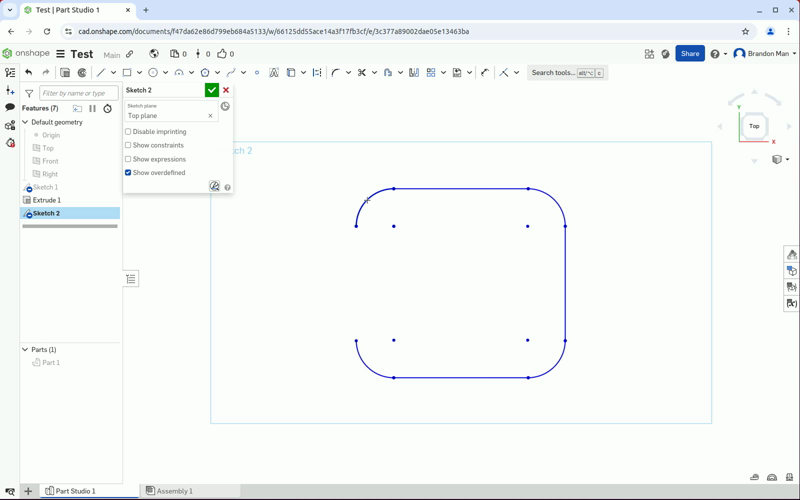
mouse_move(356, 226)
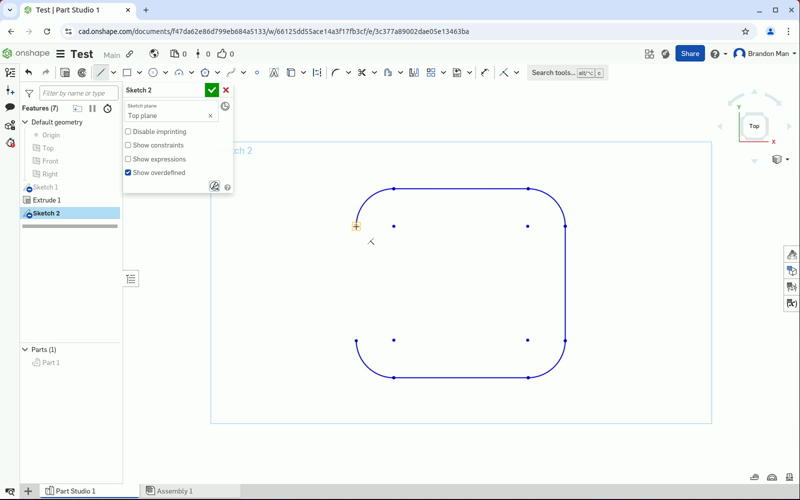
click(356, 226)
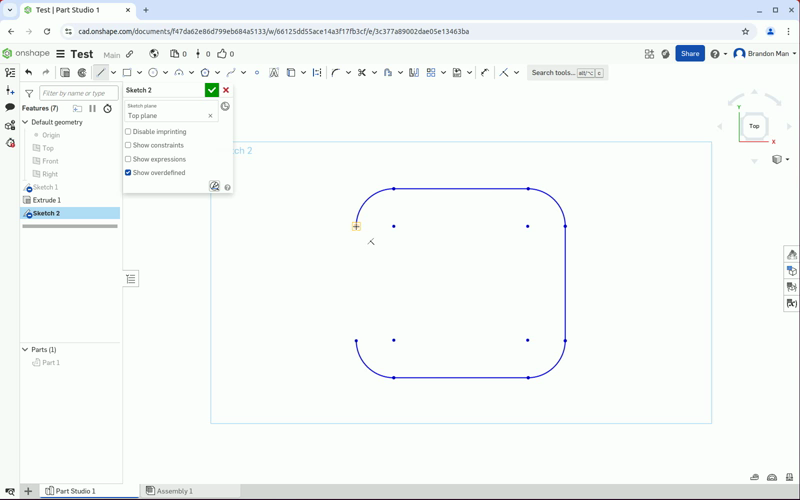
key_down(shift)
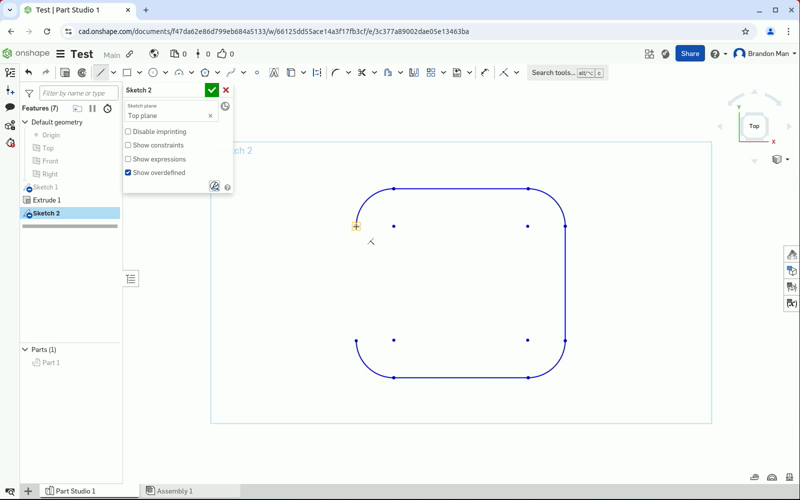
mouse_move(356, 340)
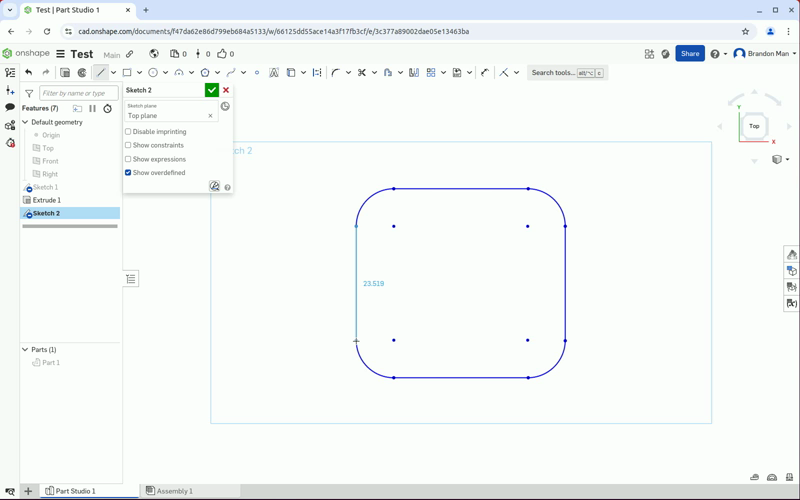
key_up(shift)
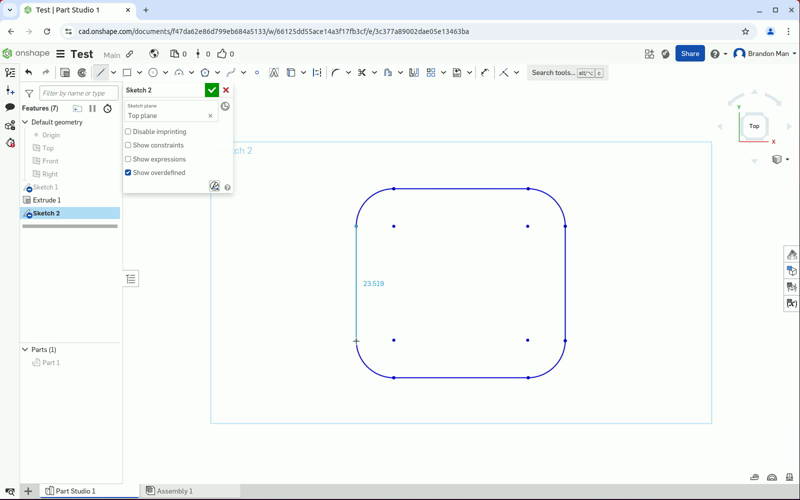
click(356, 340)
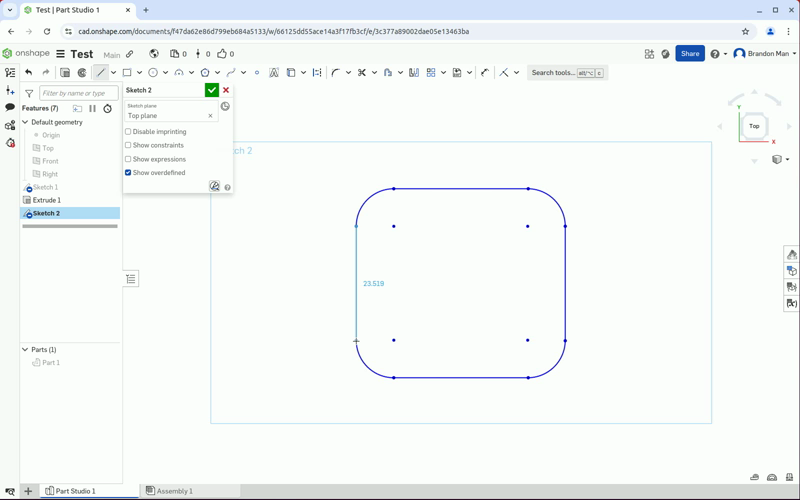
key(esc)
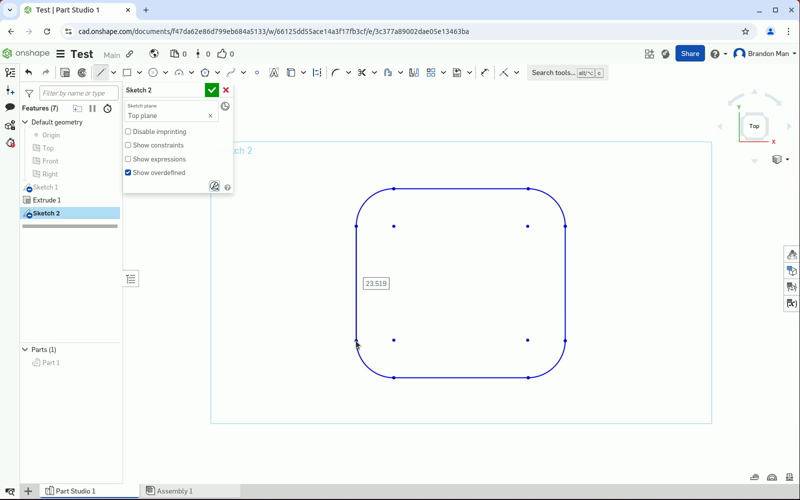
mouse_move(382, 284)
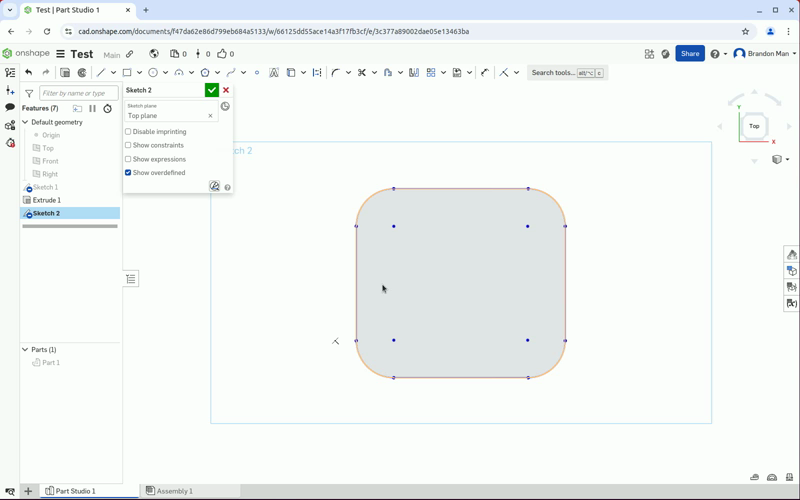
click(382, 284)
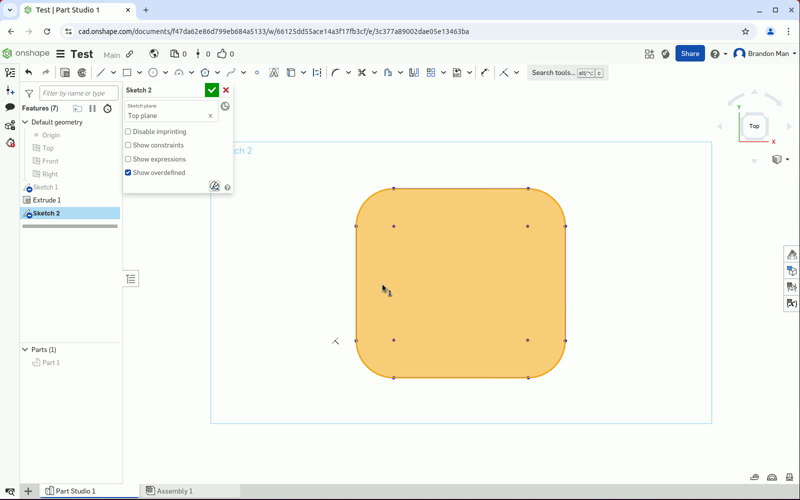
mouse_move(73, 352)
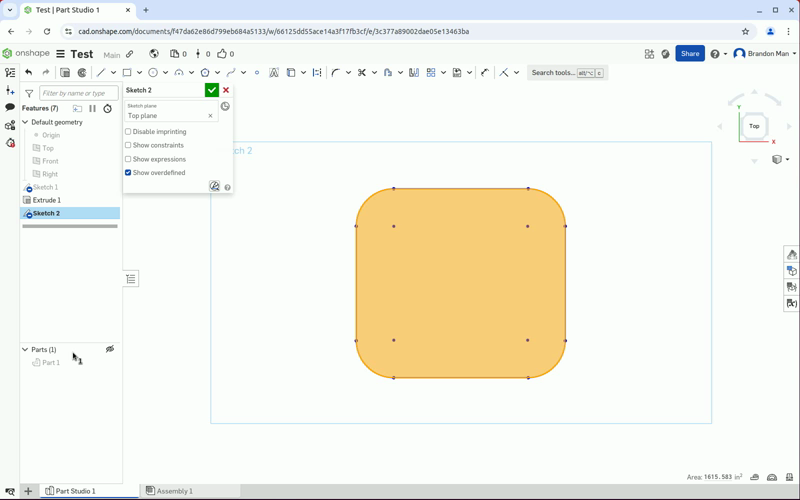
key(shift+y)
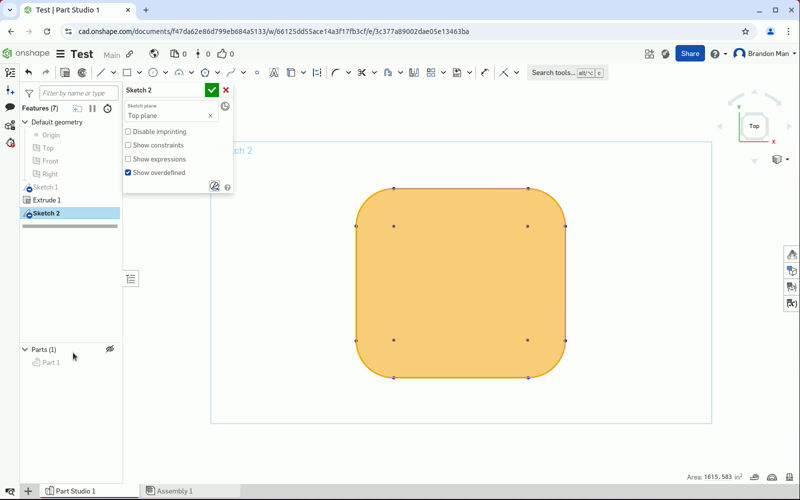
key(shift+e)
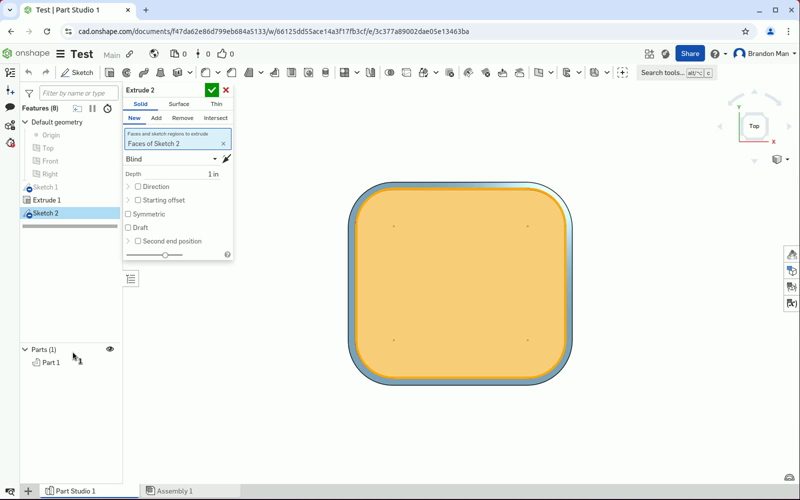
mouse_move(143, 106)
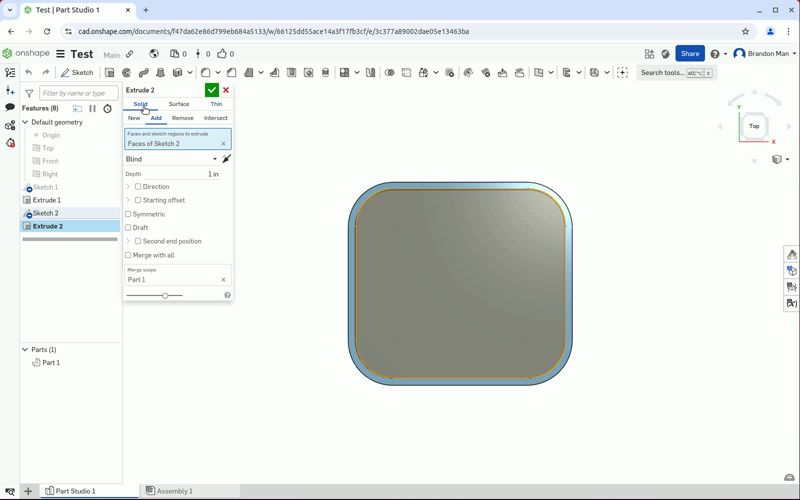
click(143, 106)
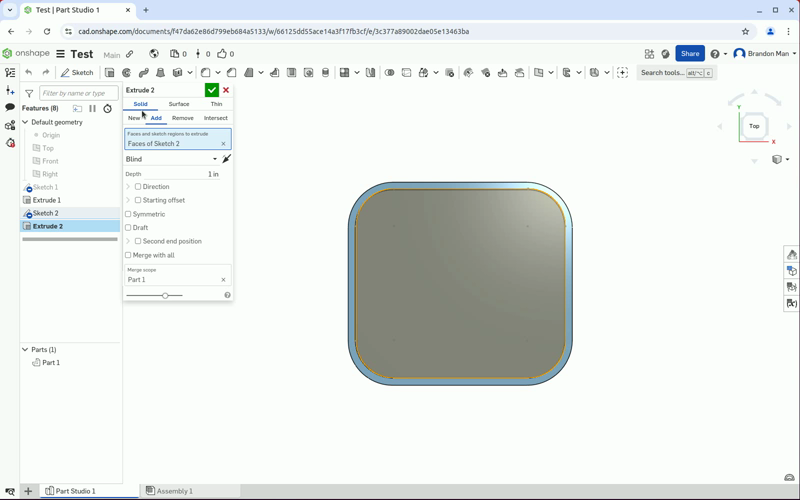
mouse_move(137, 120)
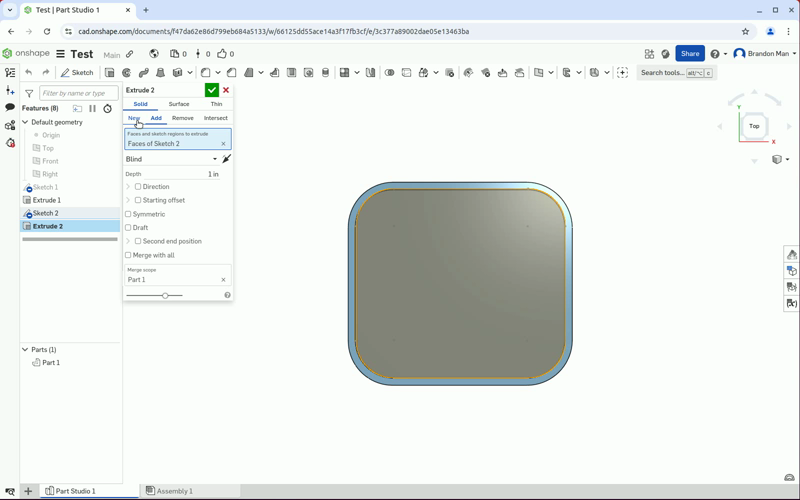
click(137, 120)
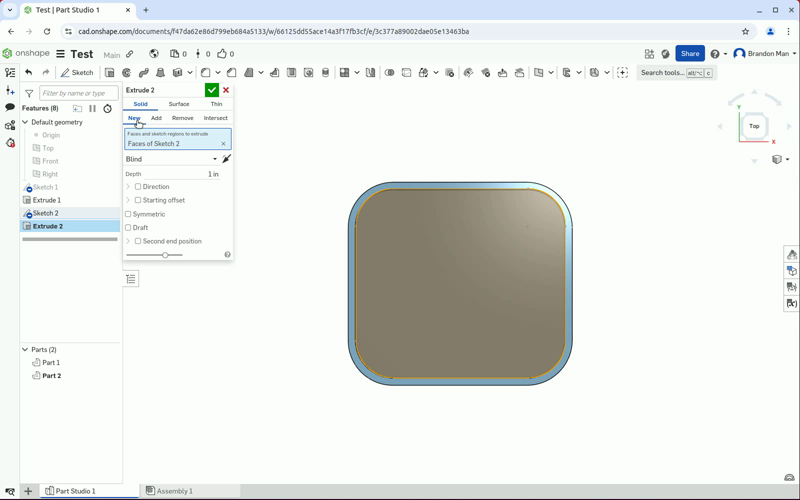
key(tab, 4)
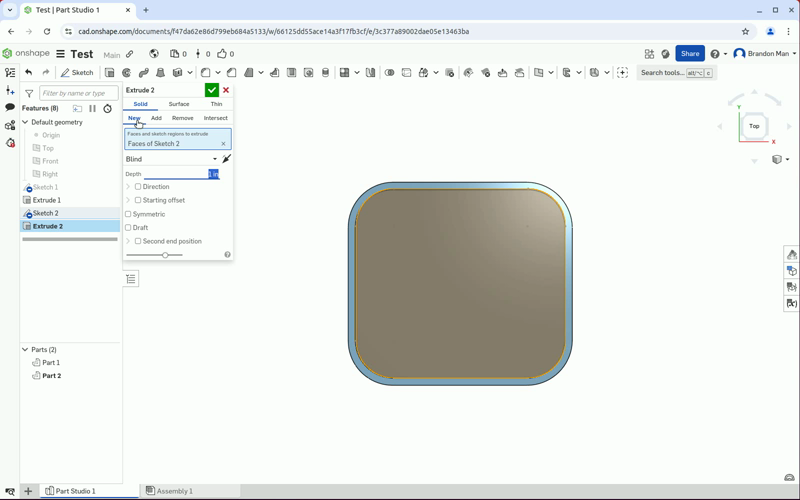
text(1.685)
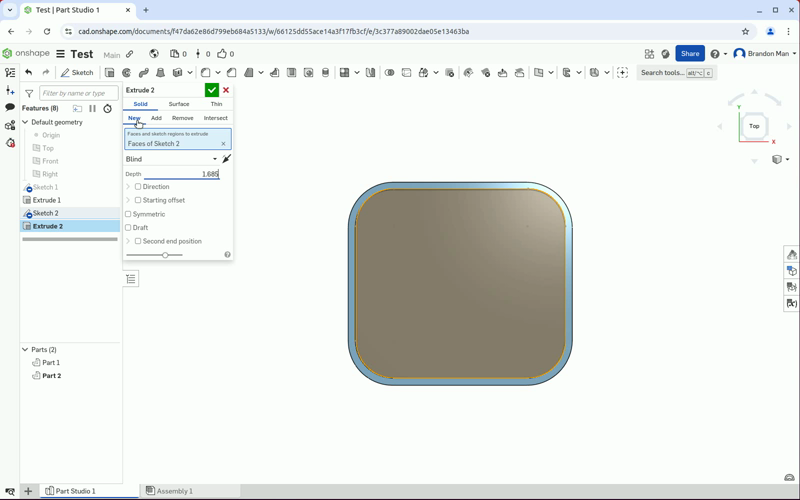
key(enter)
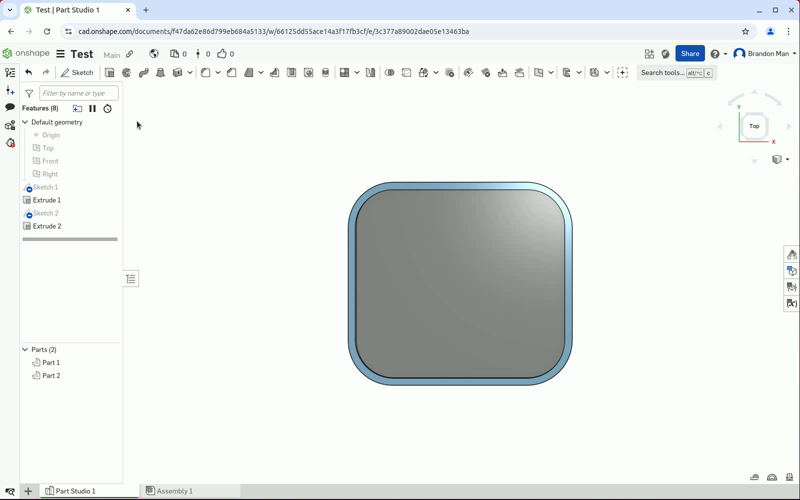
key(shift+h)
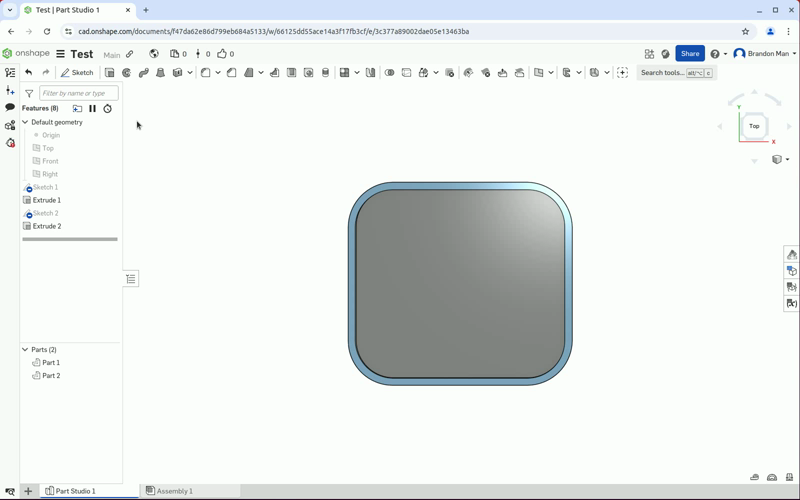
key(shift+h)
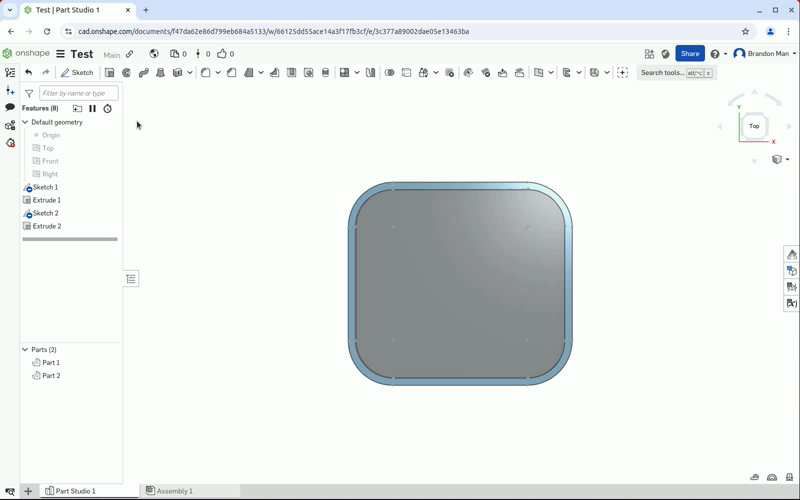
key(shift+7)
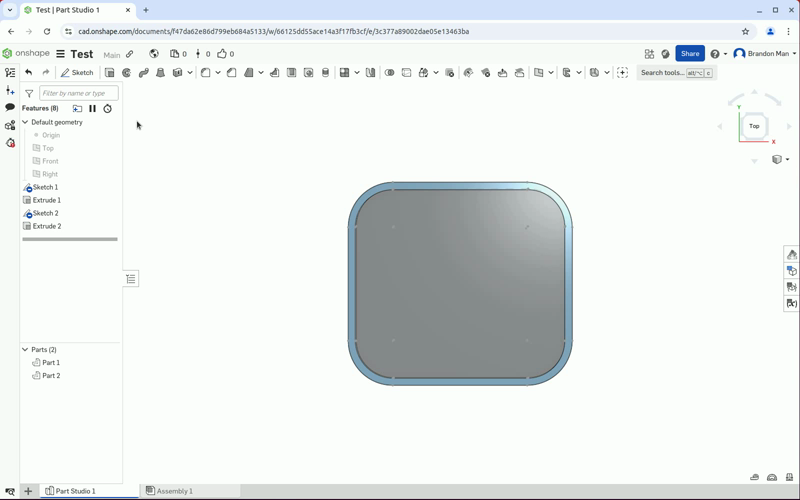
key(up, 3)
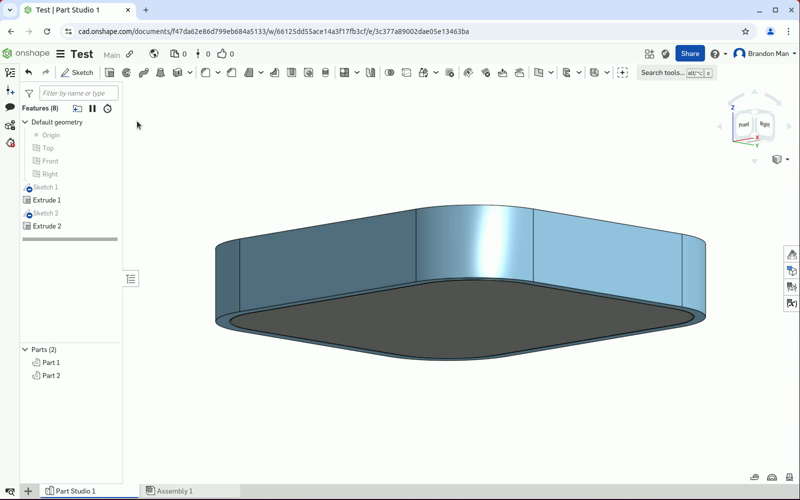
key(left, 3)
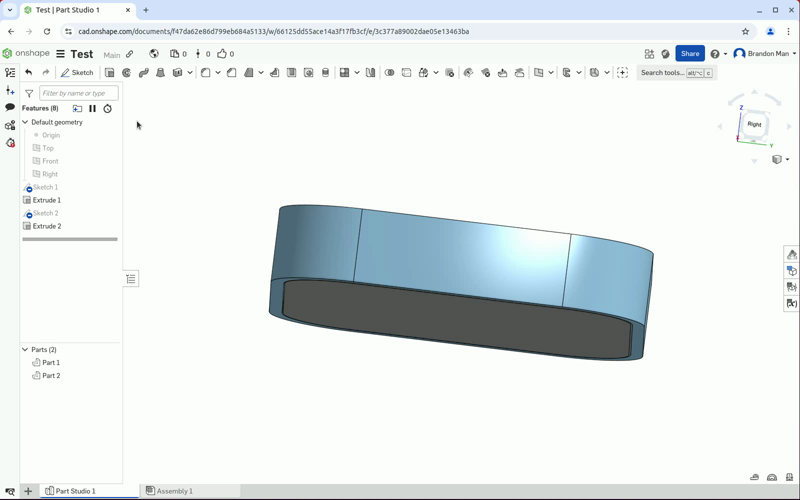
key(right, 3)
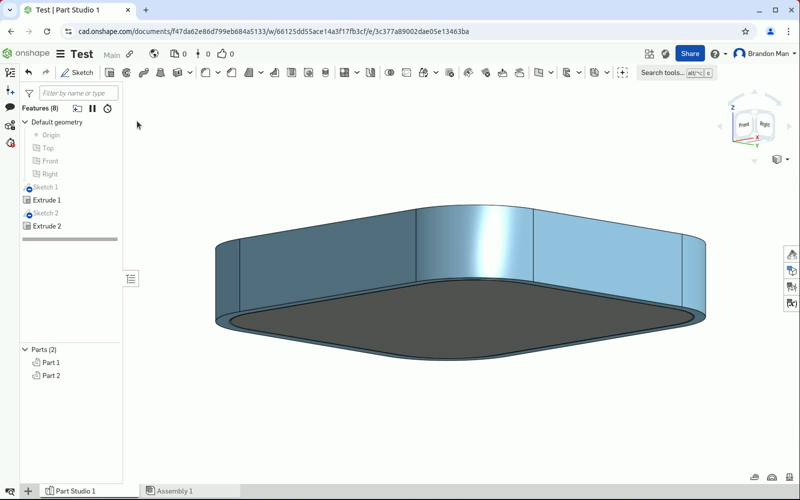
key(down, 3)
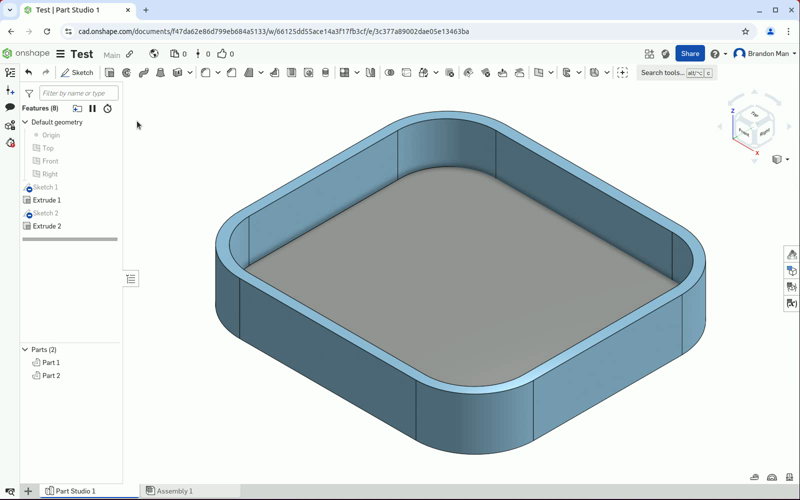
mouse_move(73, 189)
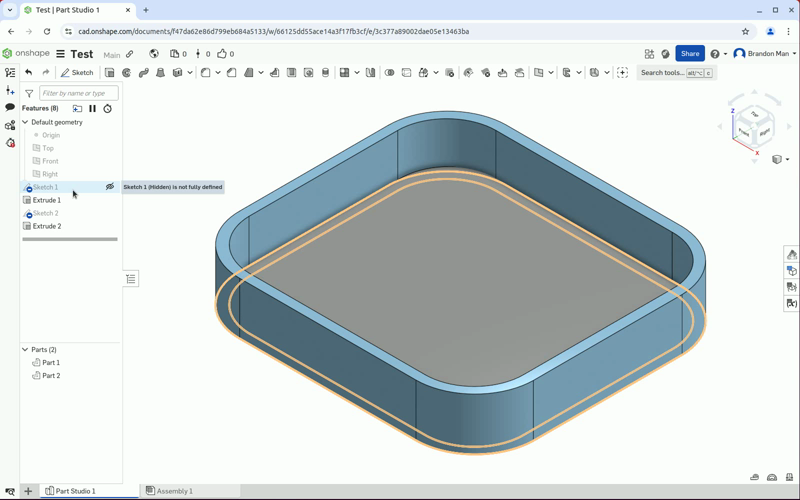
click(73, 189)